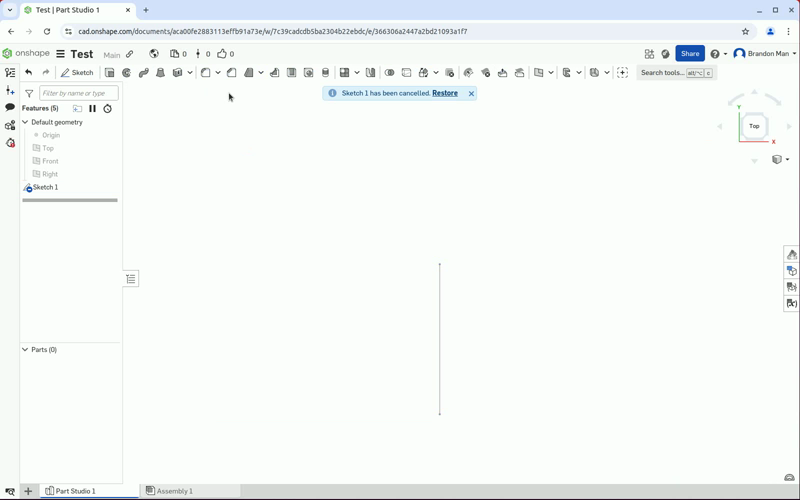
key(shift+h)
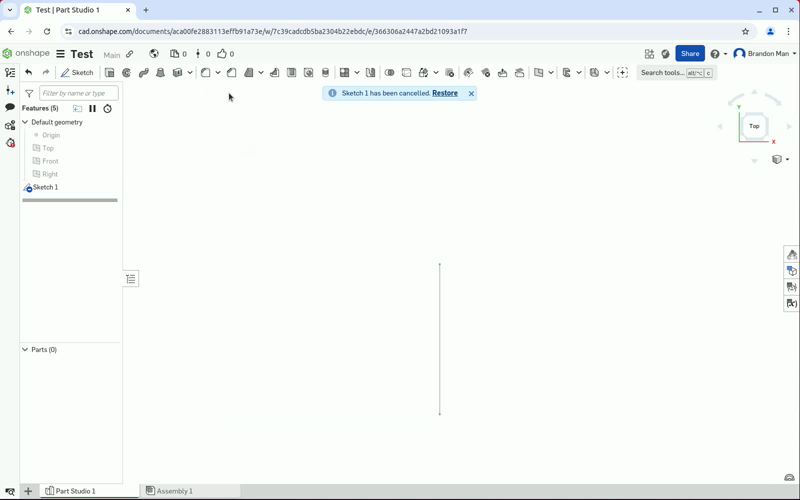
key(shift+s)
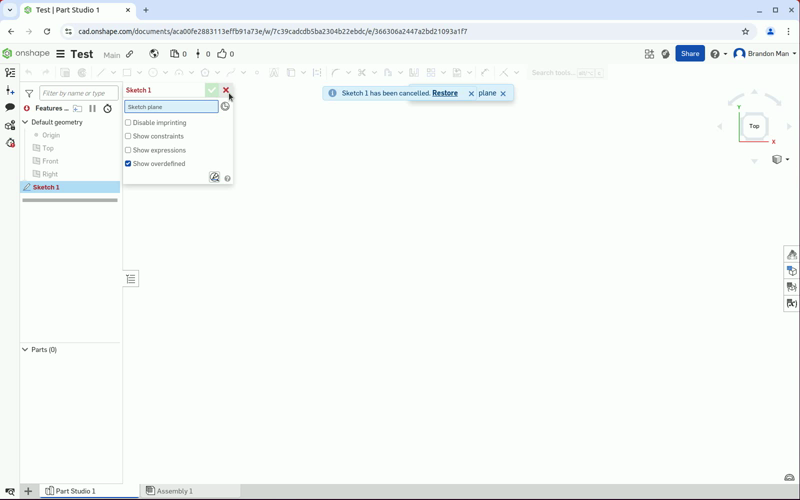
mouse_move(73, 150)
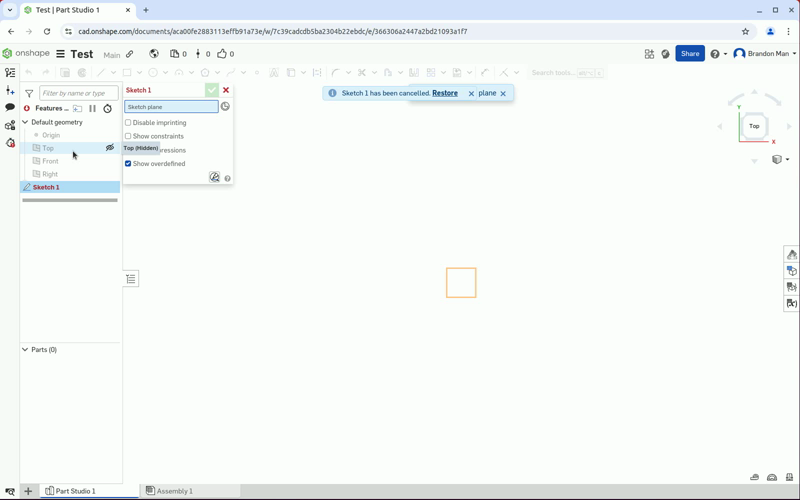
click(73, 150)
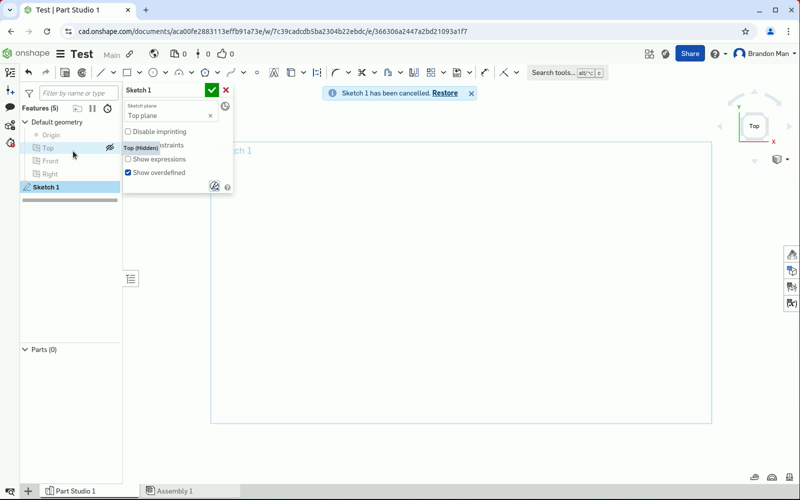
mouse_move(73, 352)
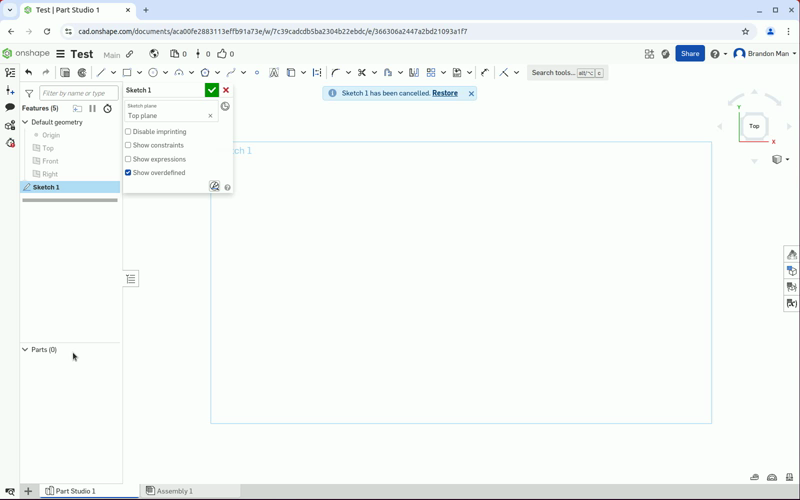
key(y)
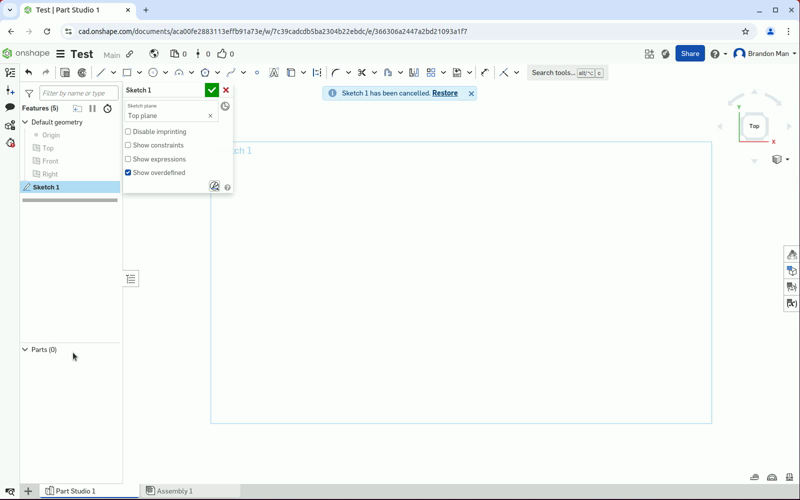
key(l)
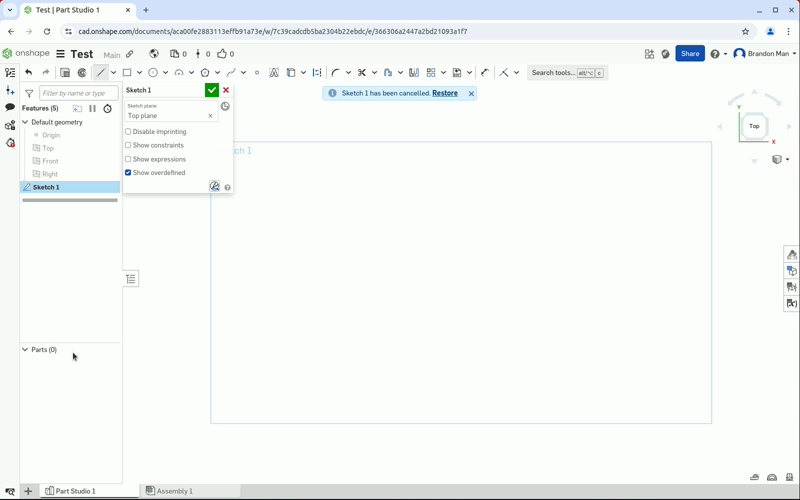
key_down(shift)
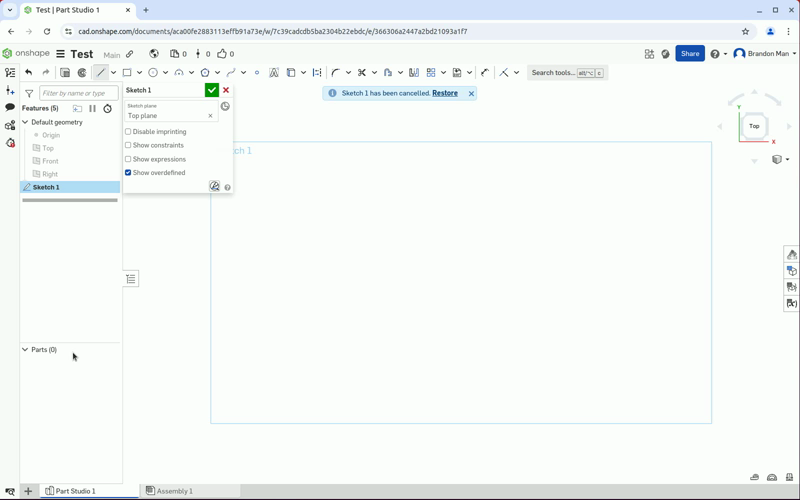
mouse_move(348, 393)
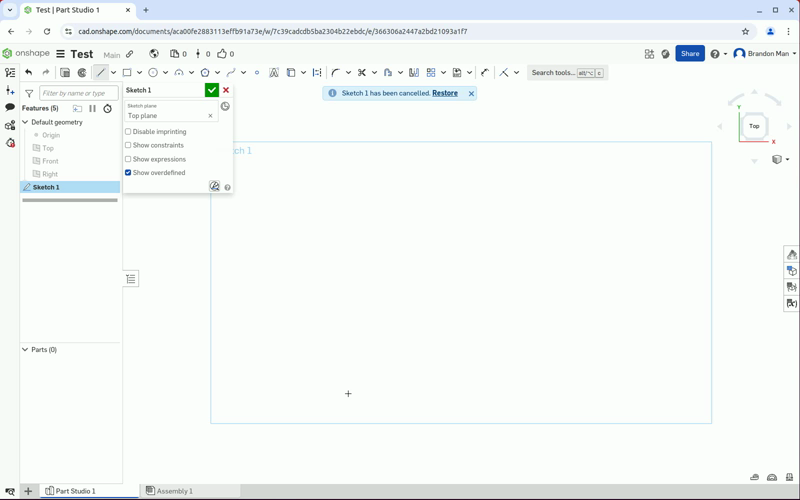
click(348, 393)
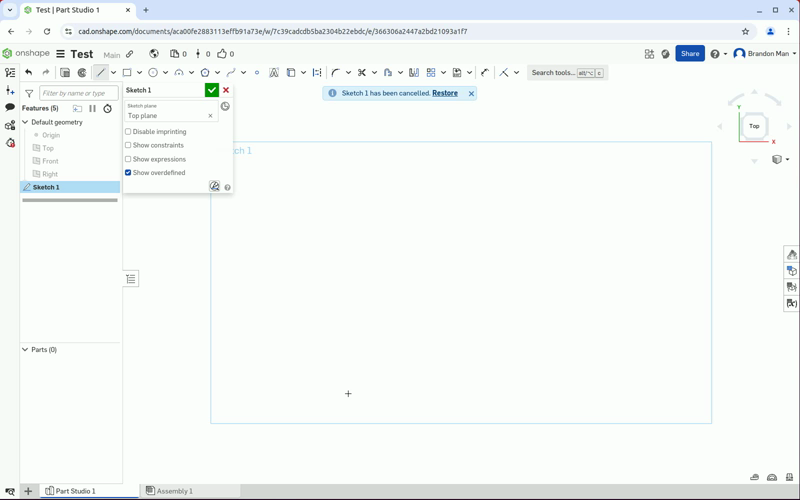
key_up(shift)
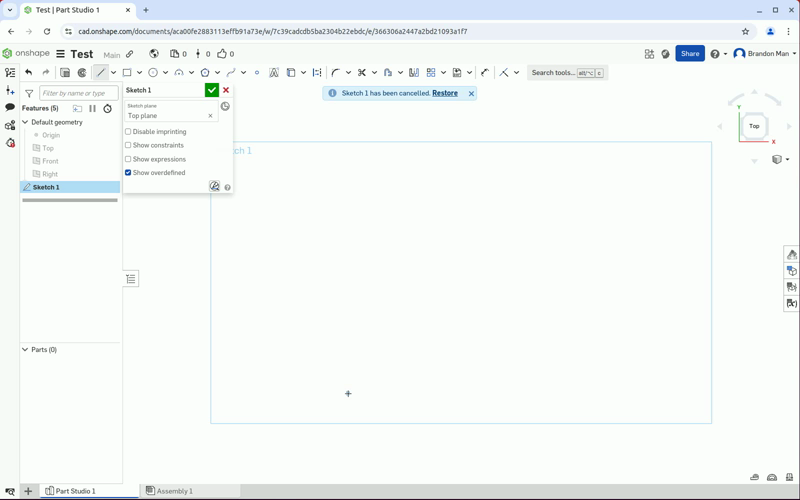
key_down(shift)
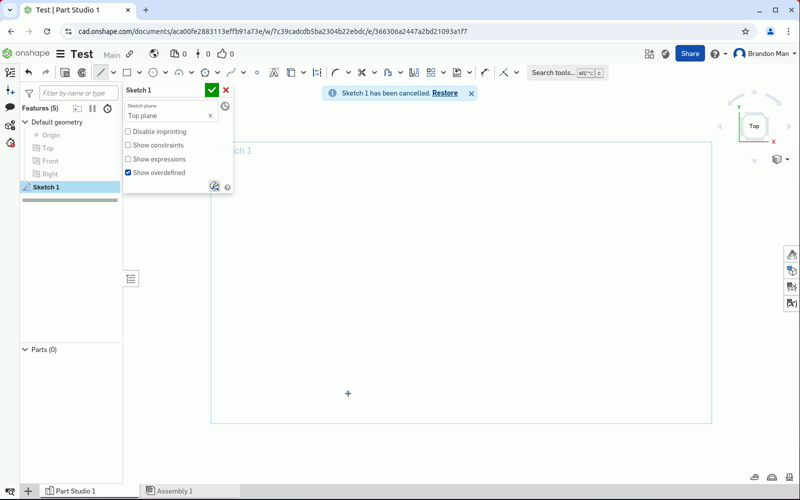
mouse_move(572, 393)
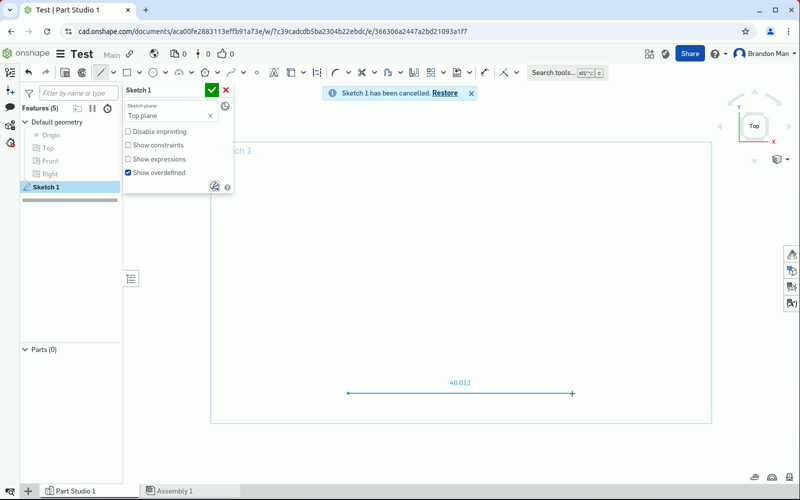
click(572, 393)
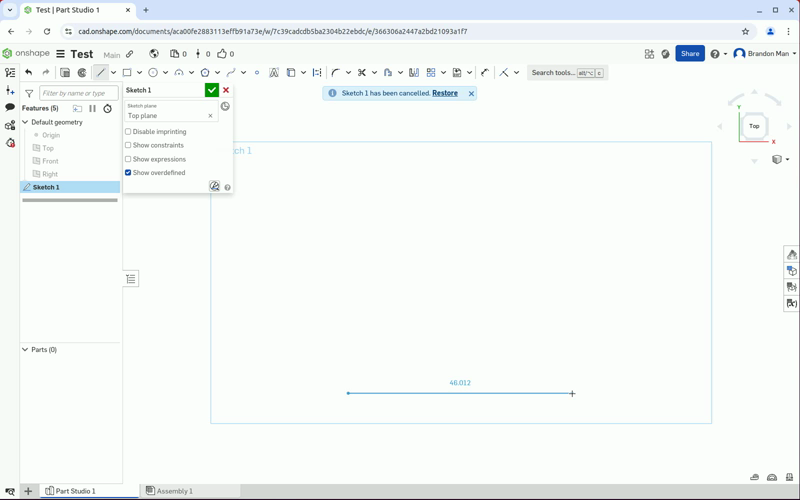
key_up(shift)
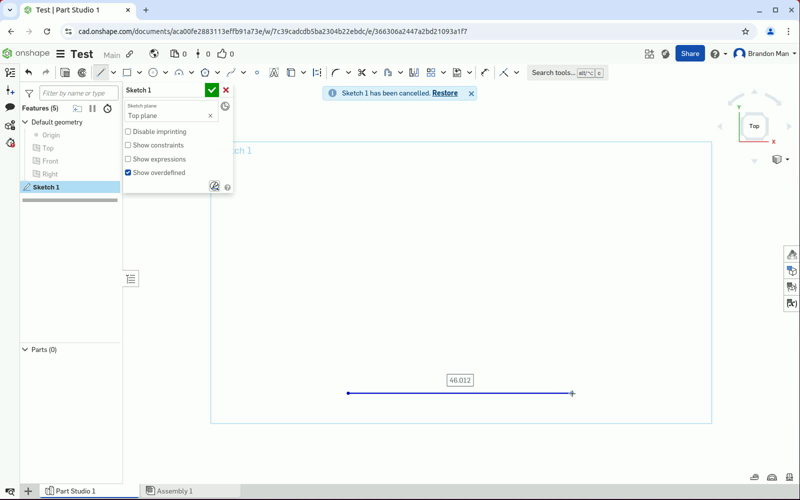
key_down(shift)
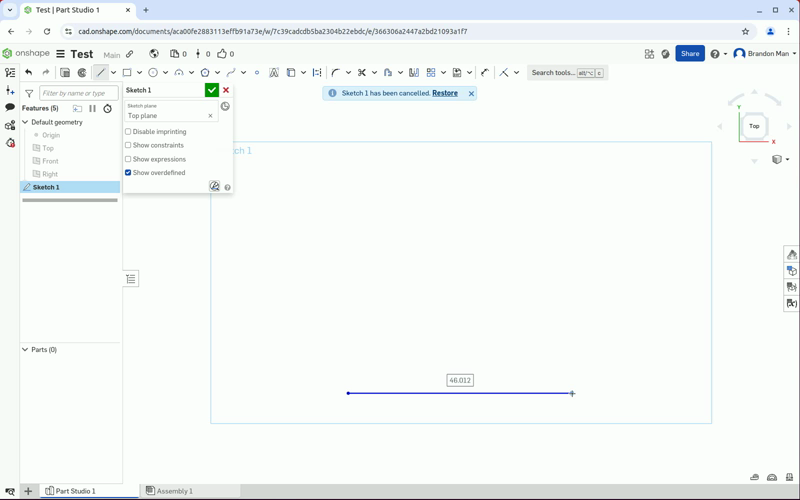
mouse_move(572, 174)
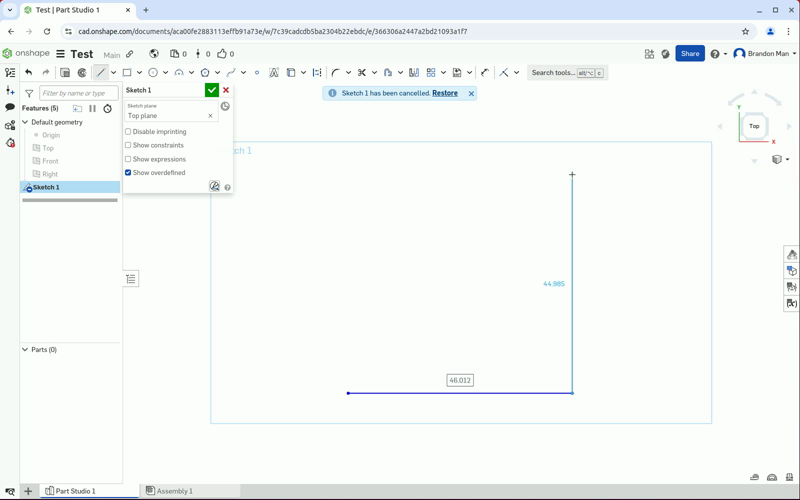
click(572, 174)
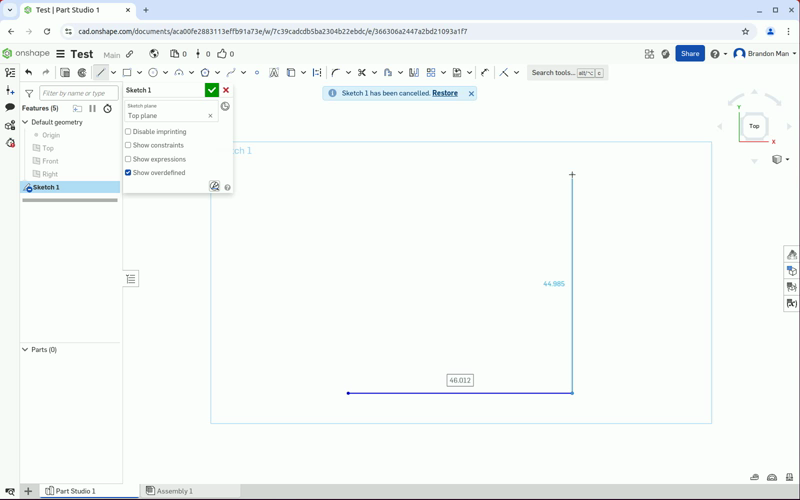
key_up(shift)
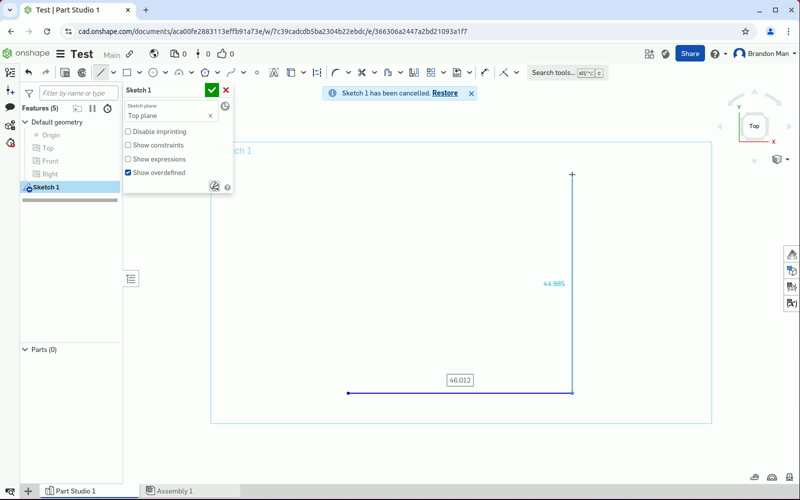
key_down(shift)
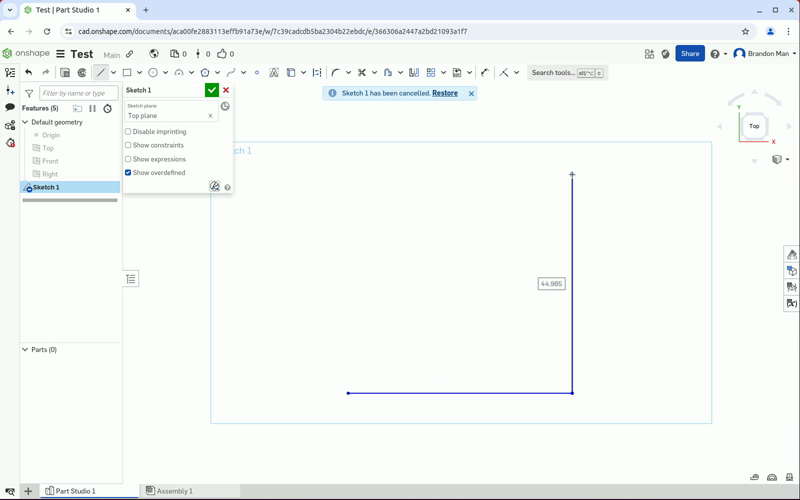
mouse_move(348, 174)
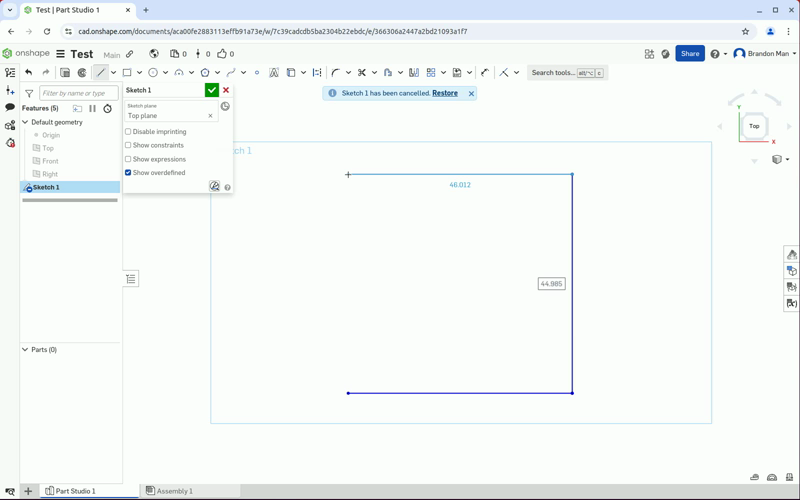
click(348, 174)
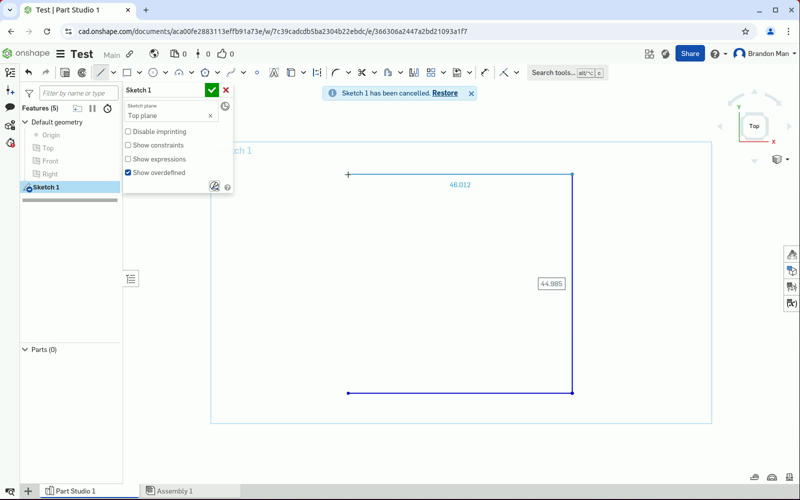
key_up(shift)
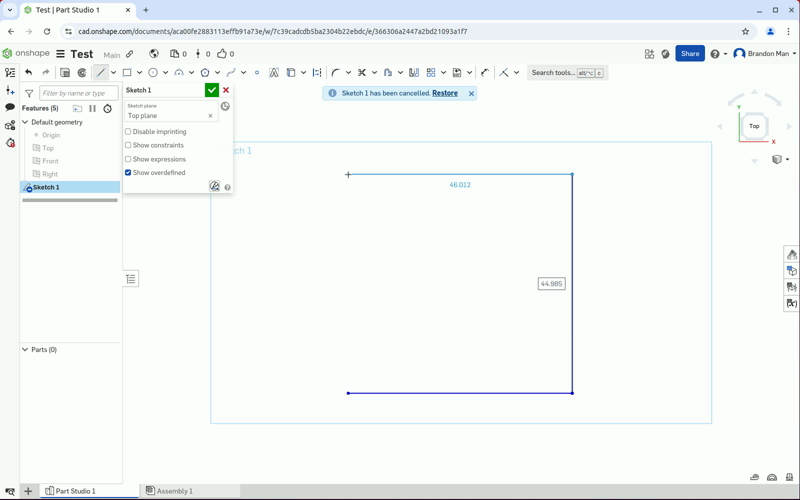
key_down(shift)
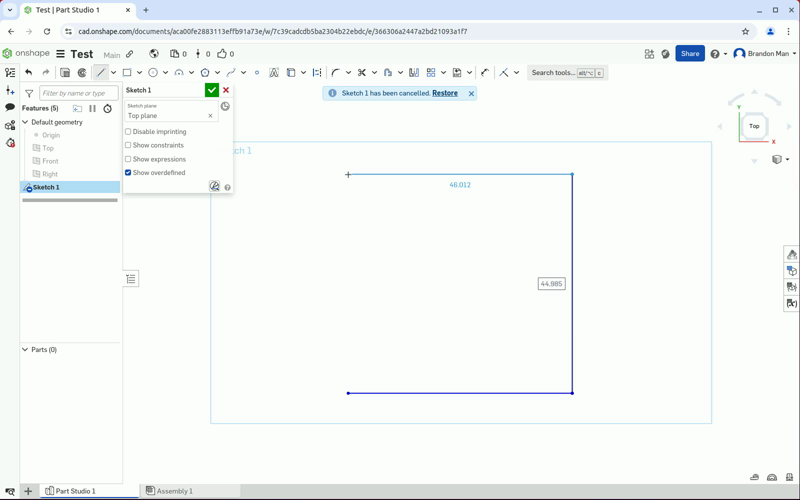
mouse_move(348, 393)
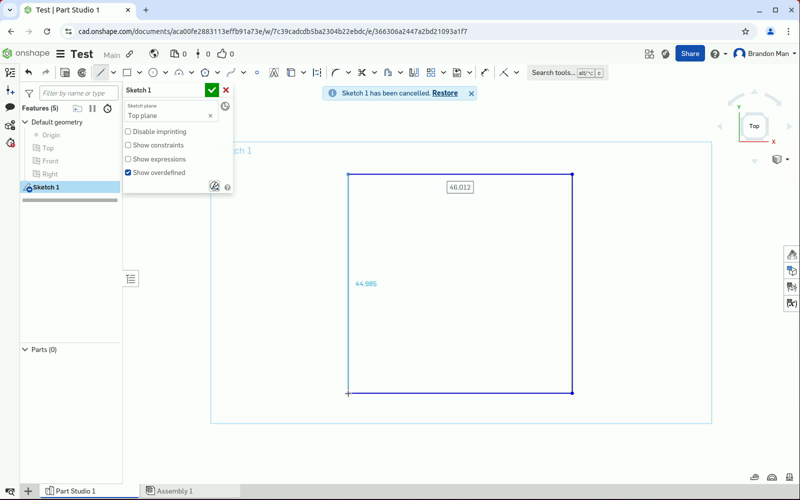
key_up(shift)
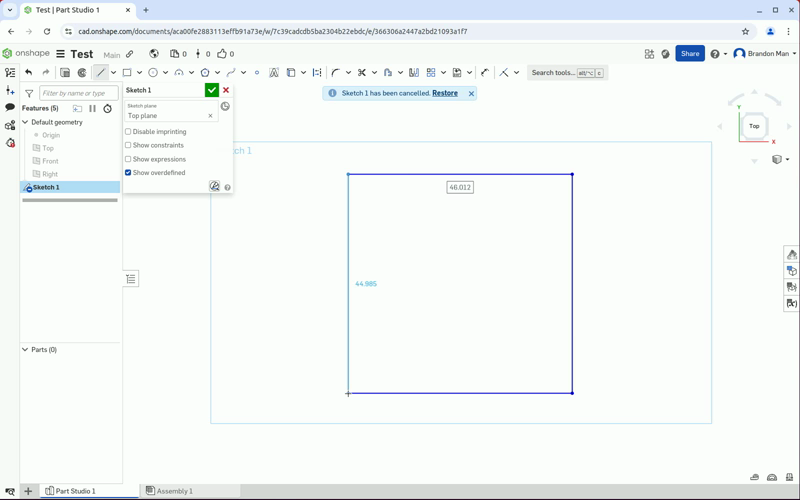
click(348, 393)
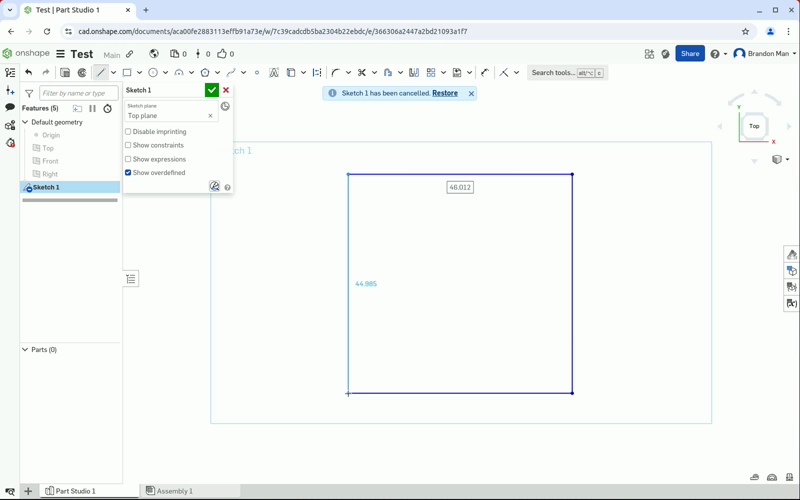
key(esc)
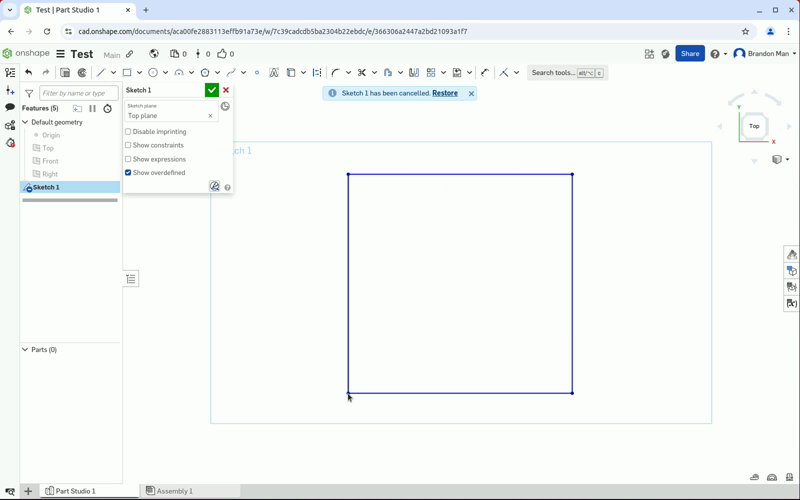
mouse_move(432, 219)
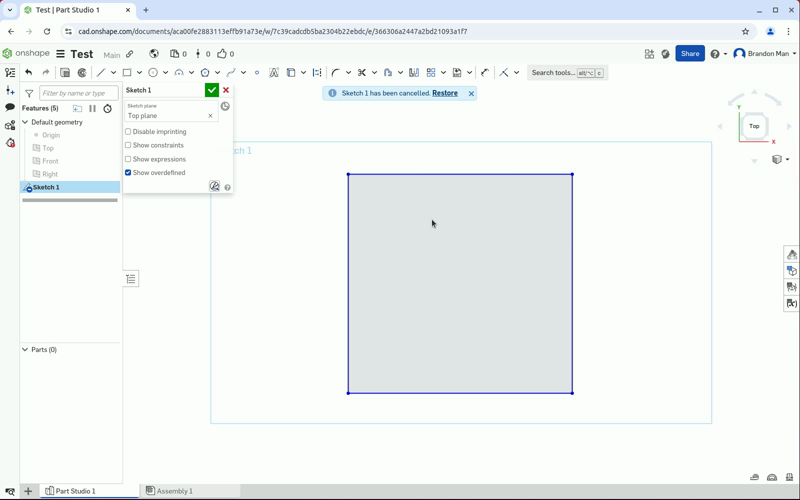
click(432, 219)
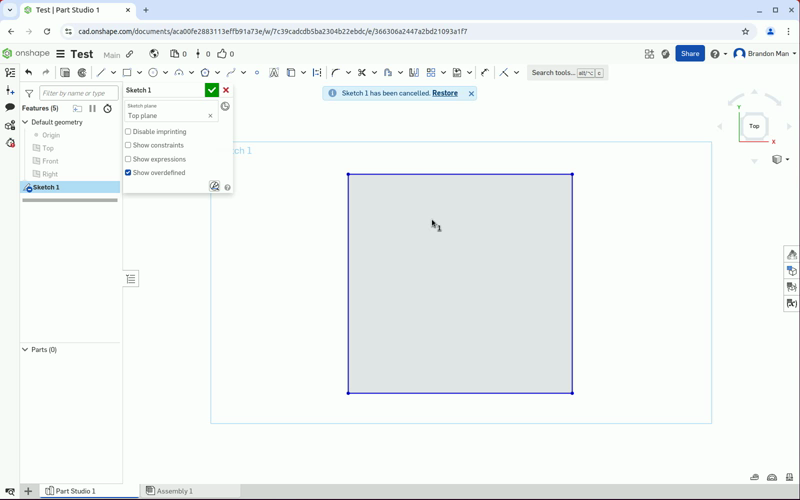
mouse_move(73, 352)
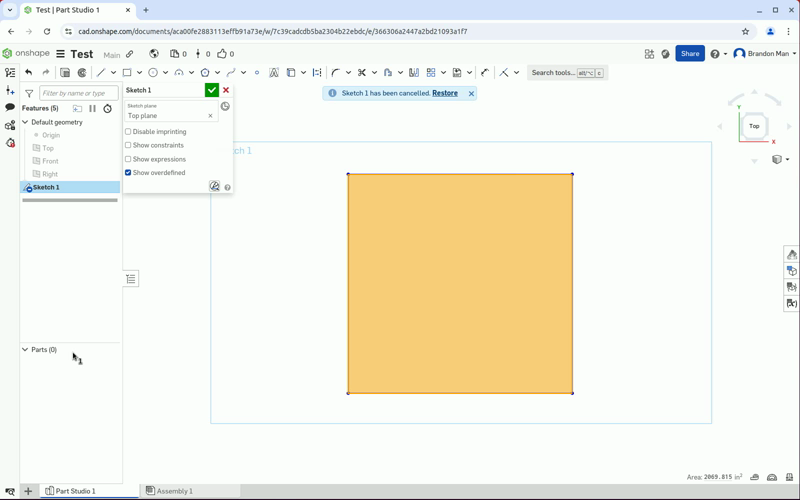
key(shift+y)
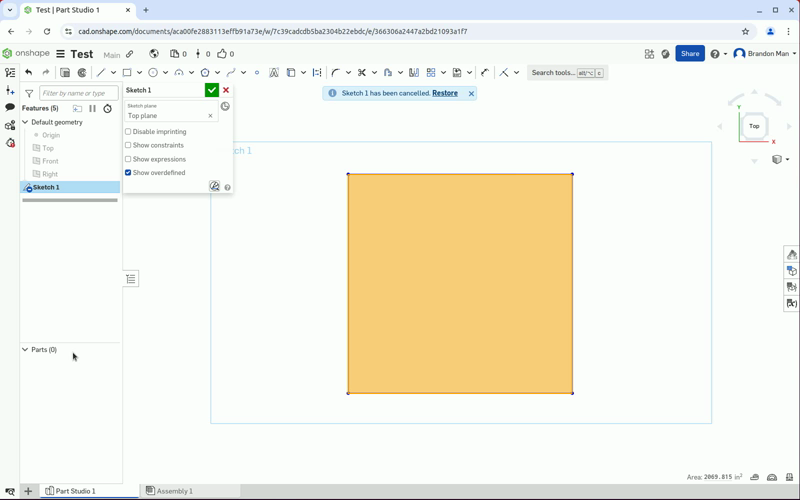
key(shift+e)
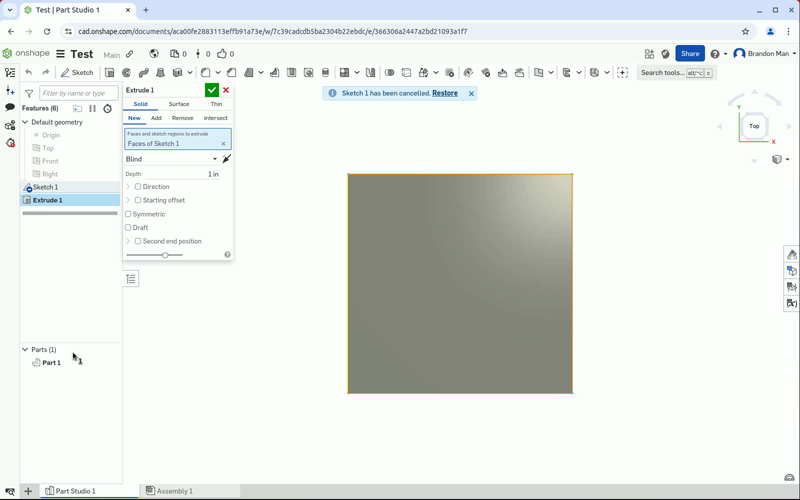
mouse_move(143, 106)
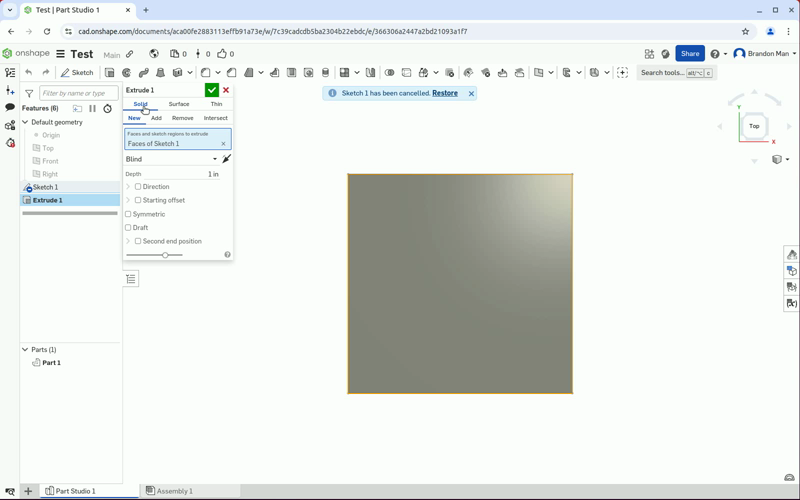
click(143, 106)
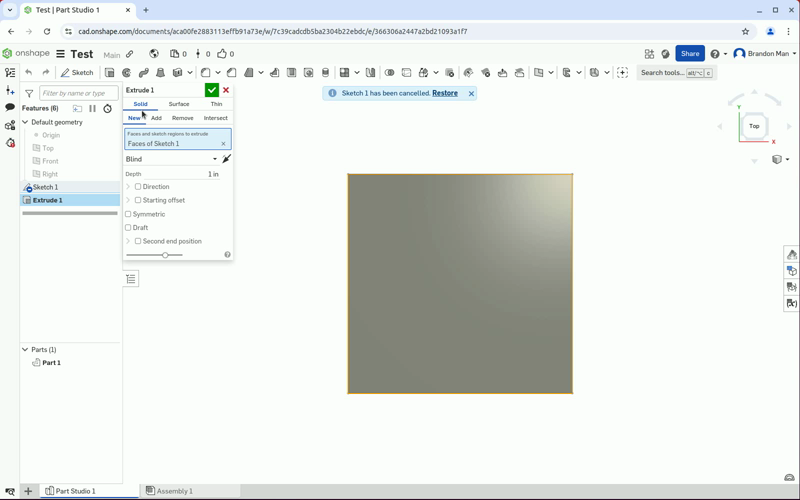
mouse_move(137, 120)
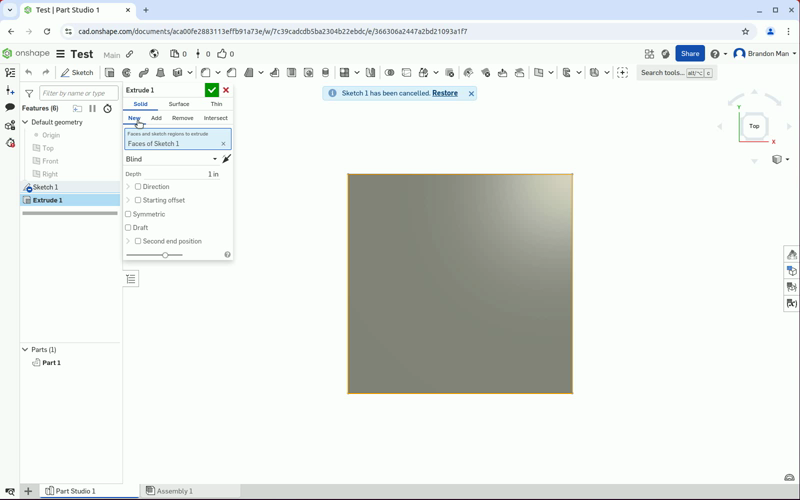
click(137, 120)
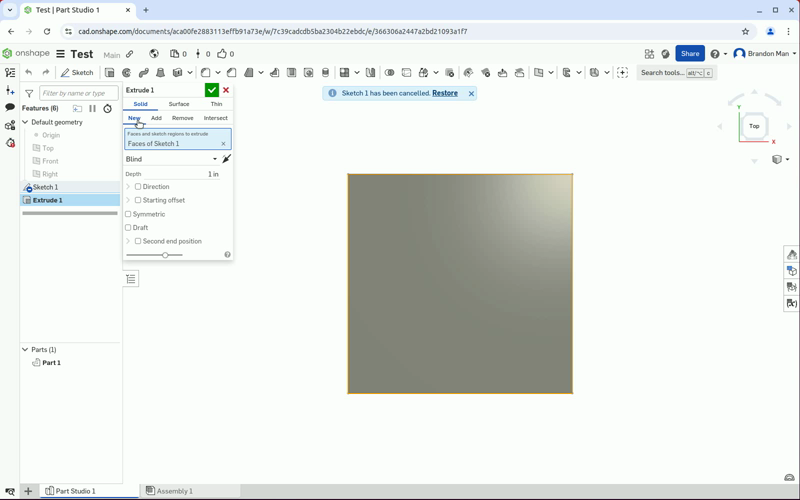
key(tab, 4)
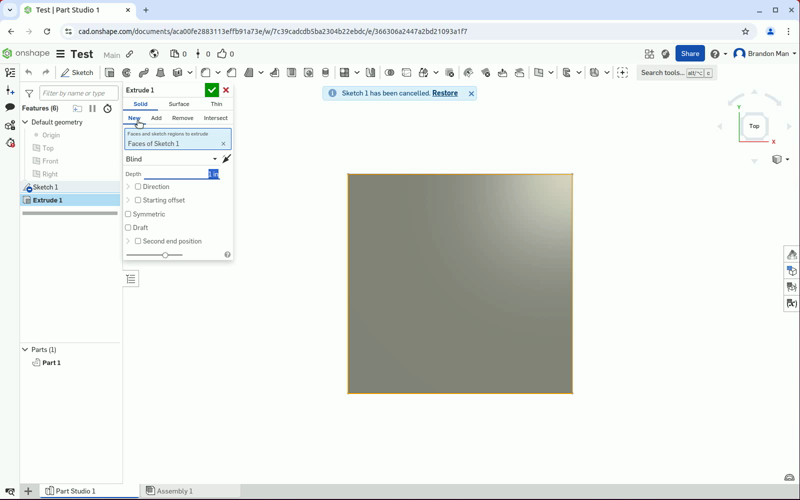
text(1.926)
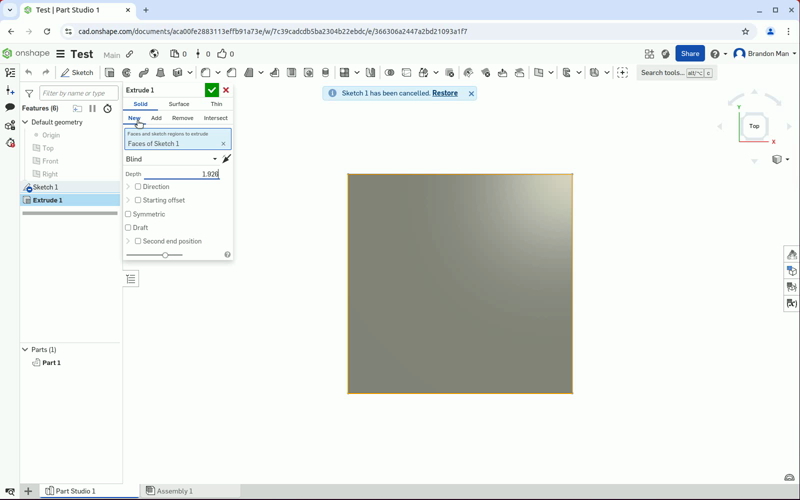
key(enter)
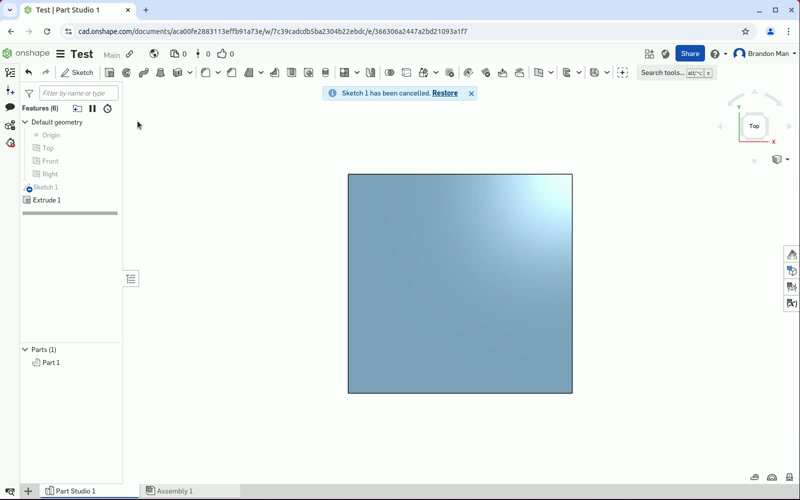
key(shift+h)
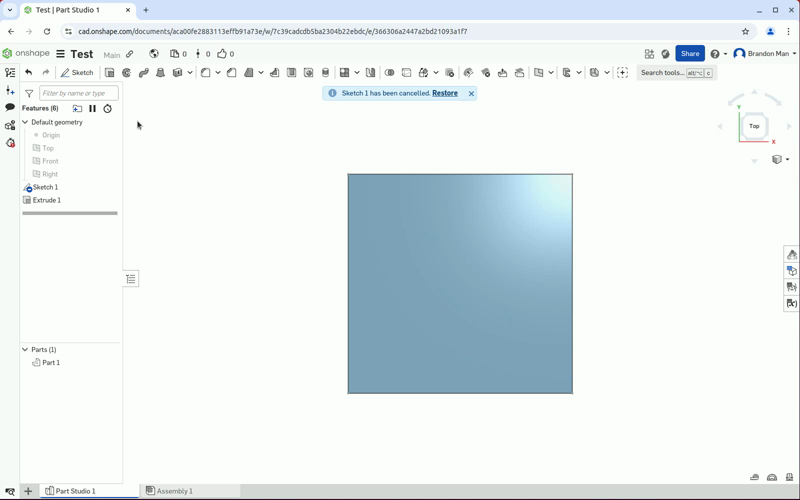
key(shift+h)
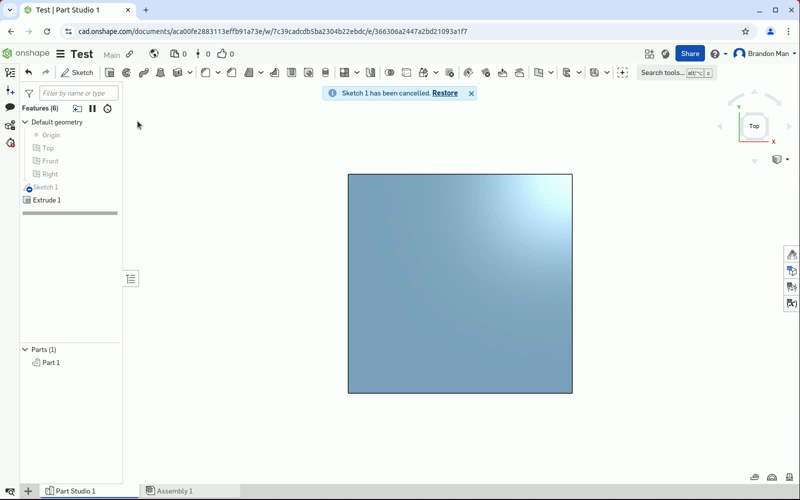
mouse_move(73, 189)
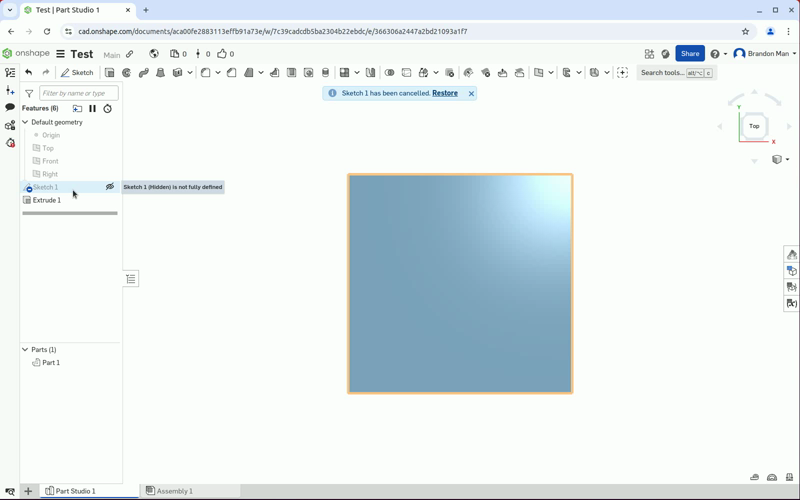
click(73, 189)
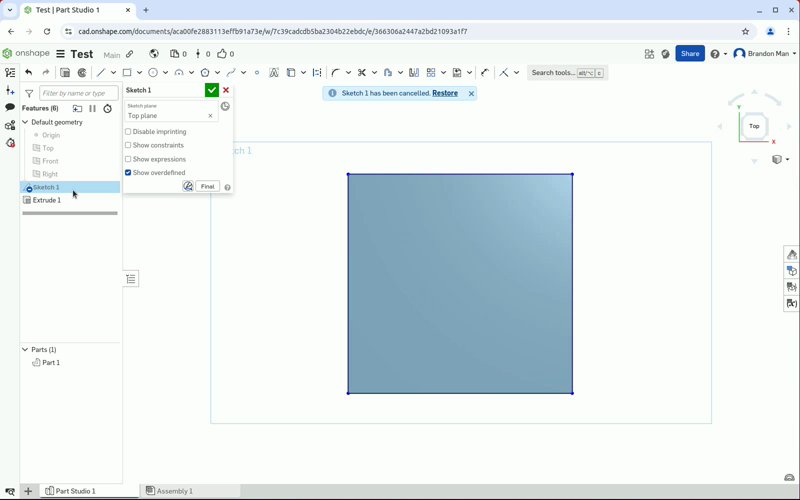
mouse_move(229, 92)
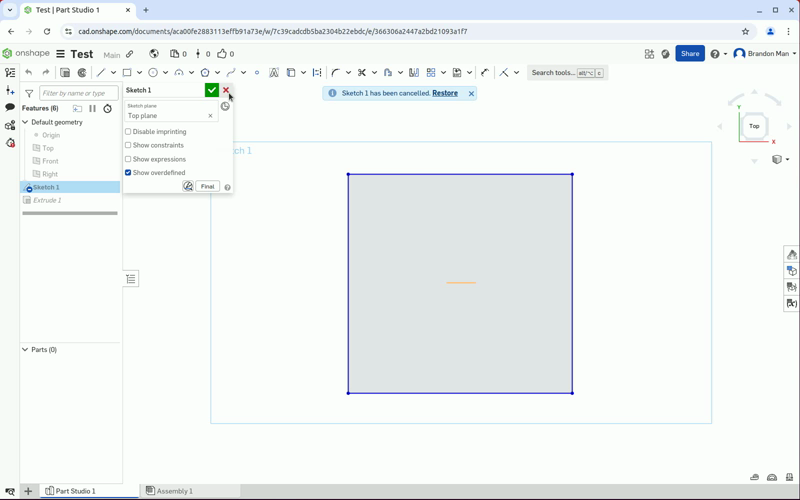
click(229, 92)
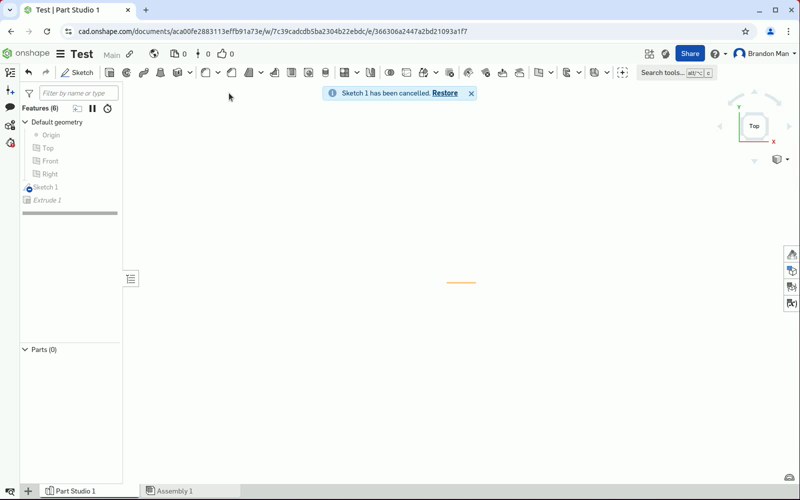
mouse_move(541, 75)
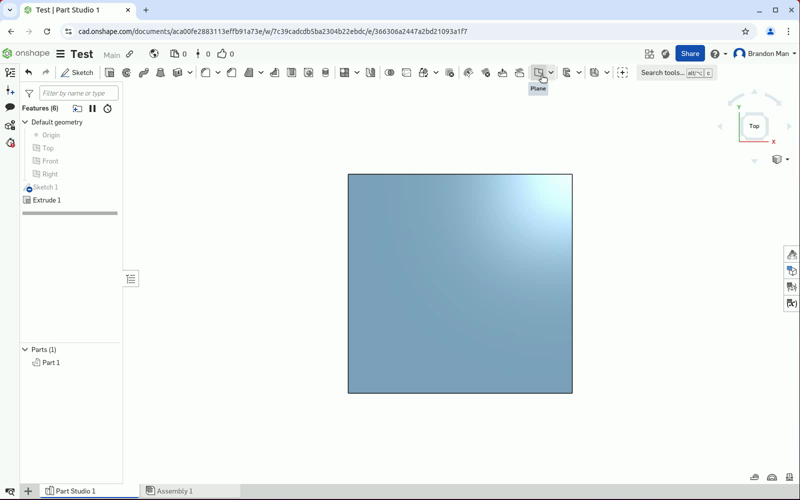
click(541, 75)
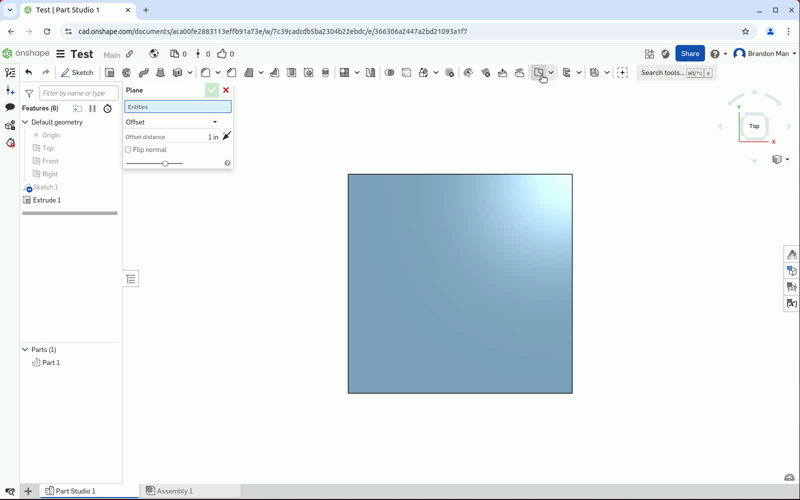
mouse_move(73, 150)
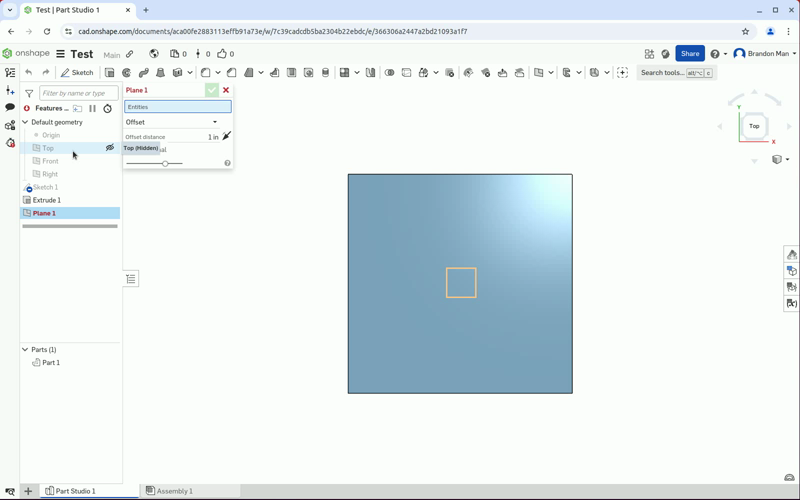
click(73, 150)
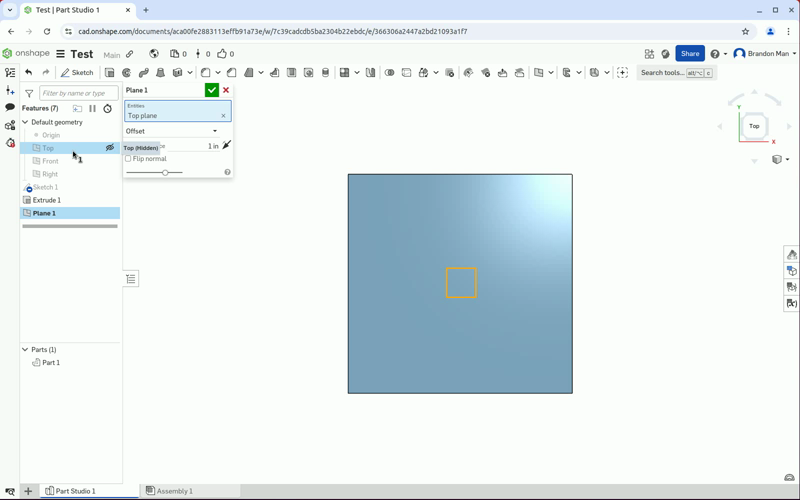
key(tab, 2)
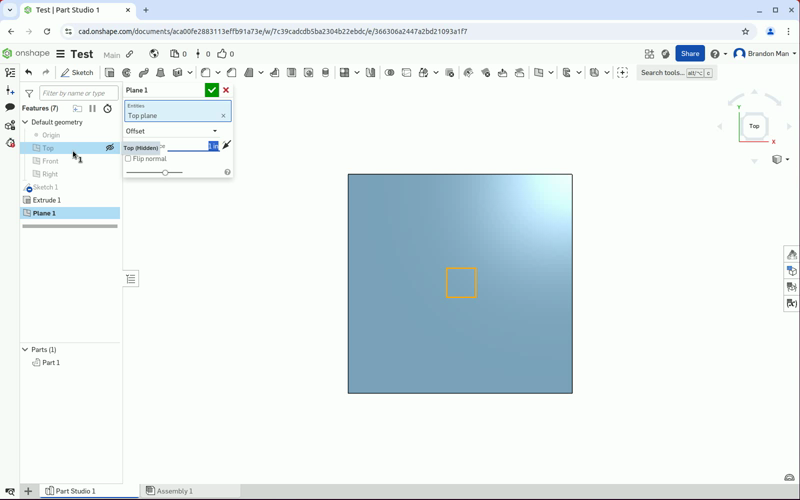
text(1.91)
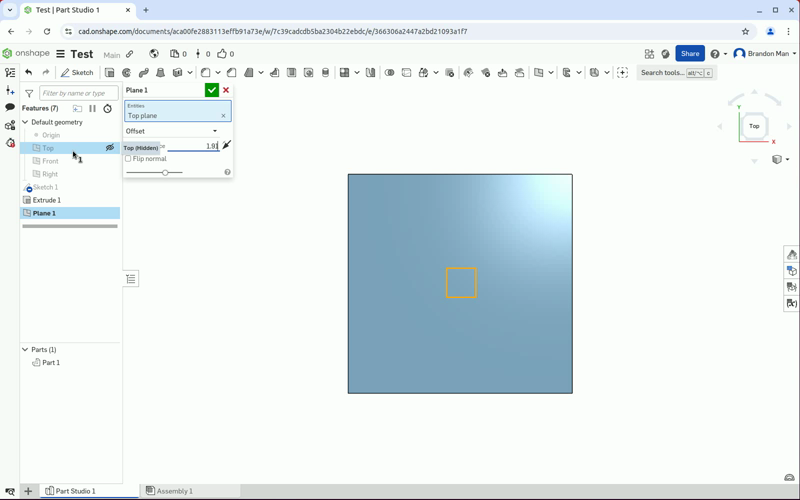
key(enter, 2)
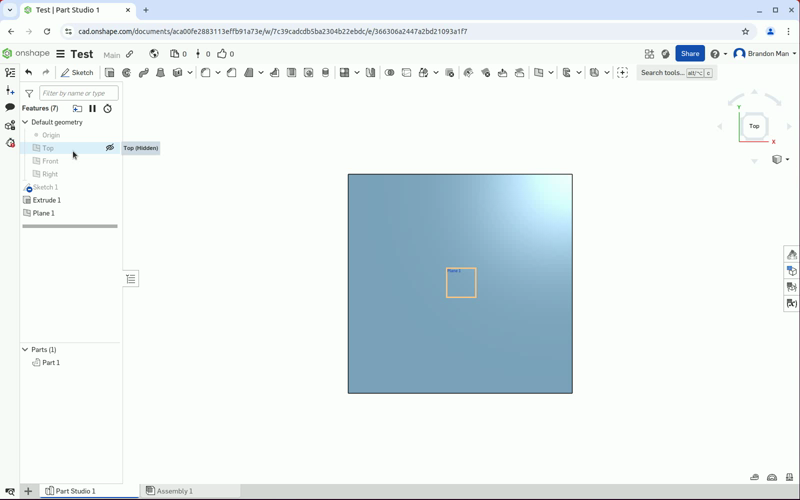
key(shift+s)
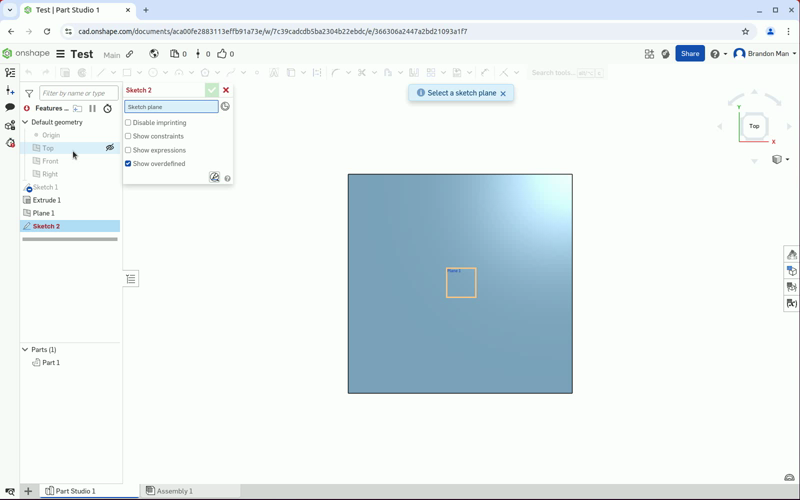
mouse_move(73, 215)
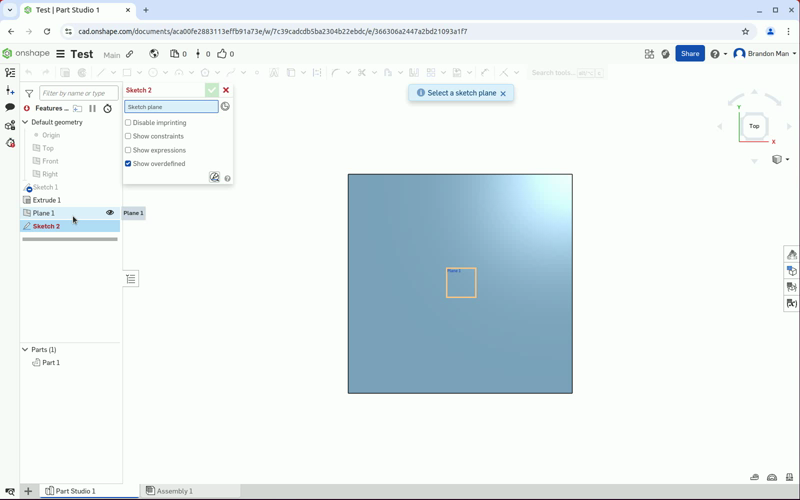
click(73, 215)
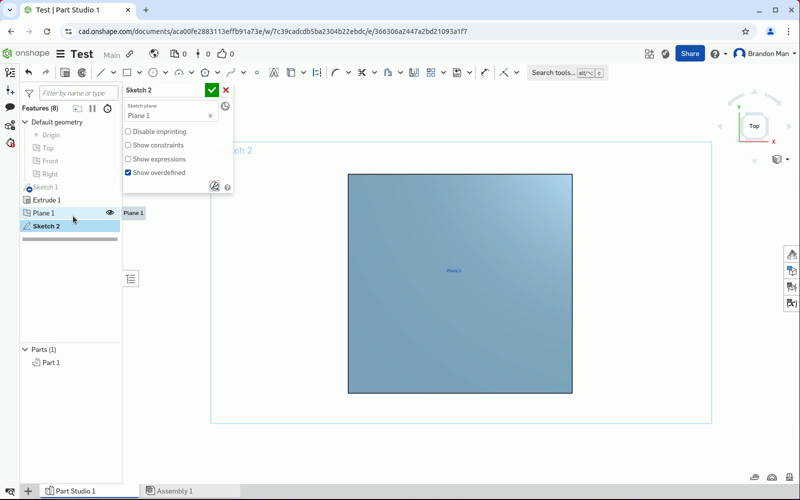
mouse_move(73, 352)
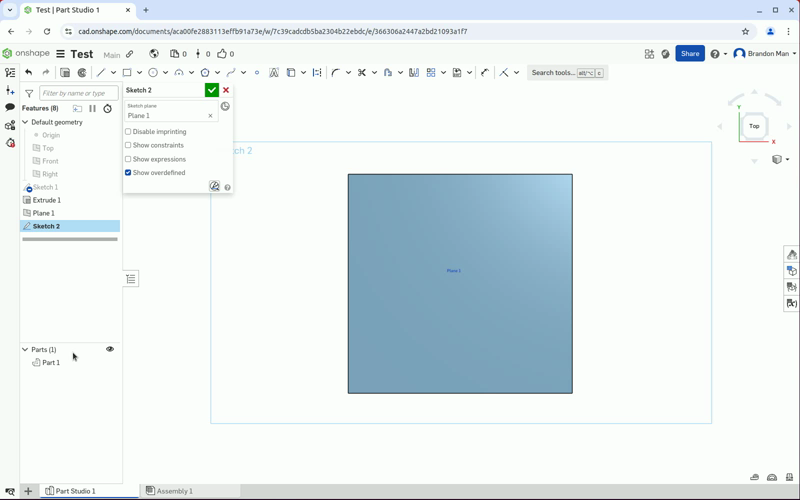
key(y)
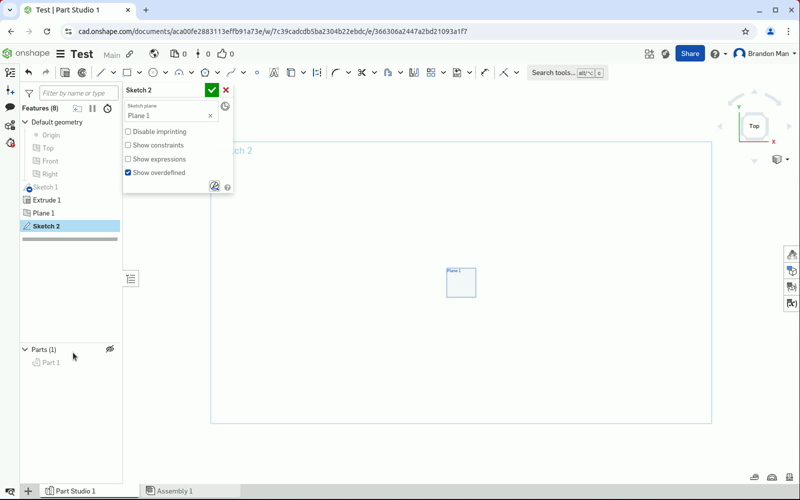
key(c)
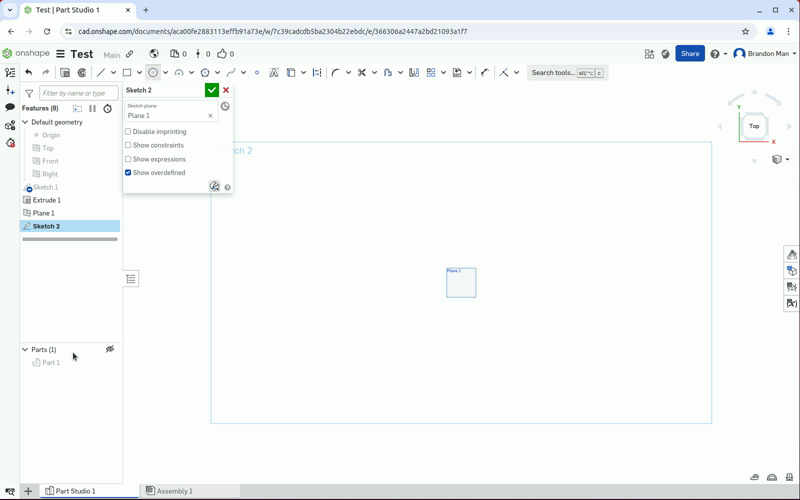
key_down(shift)
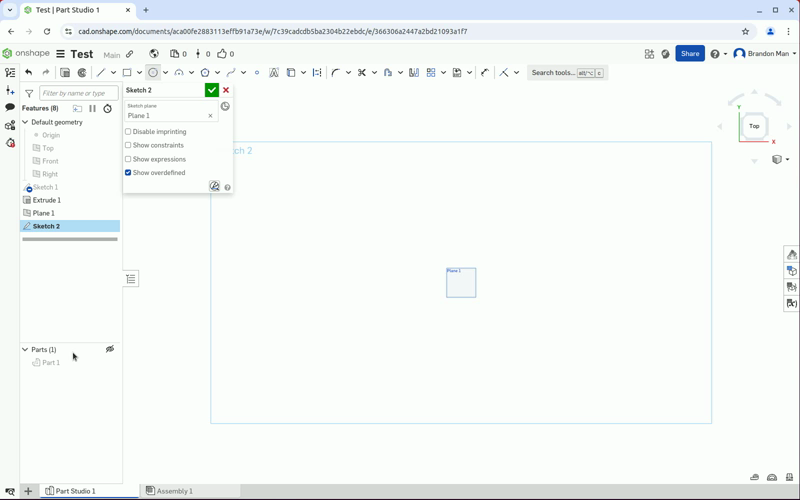
mouse_move(461, 282)
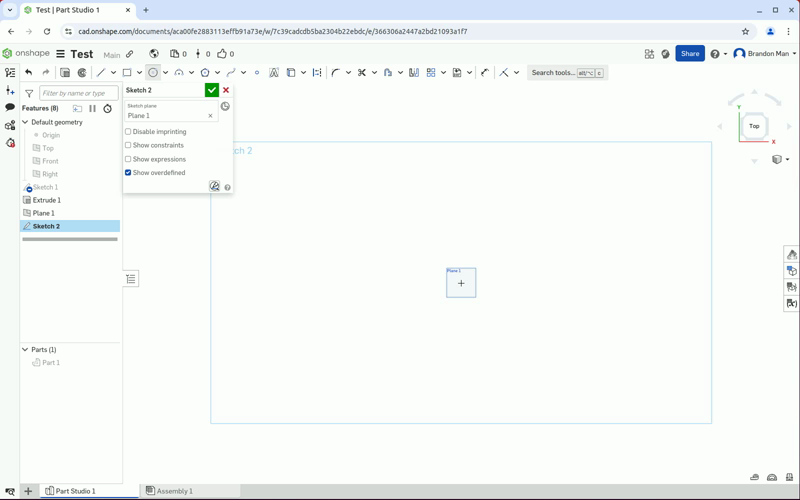
click(461, 282)
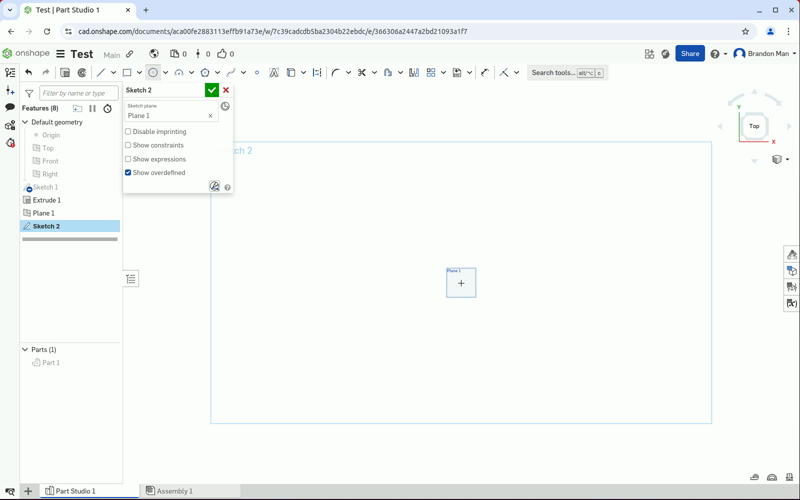
key_up(shift)
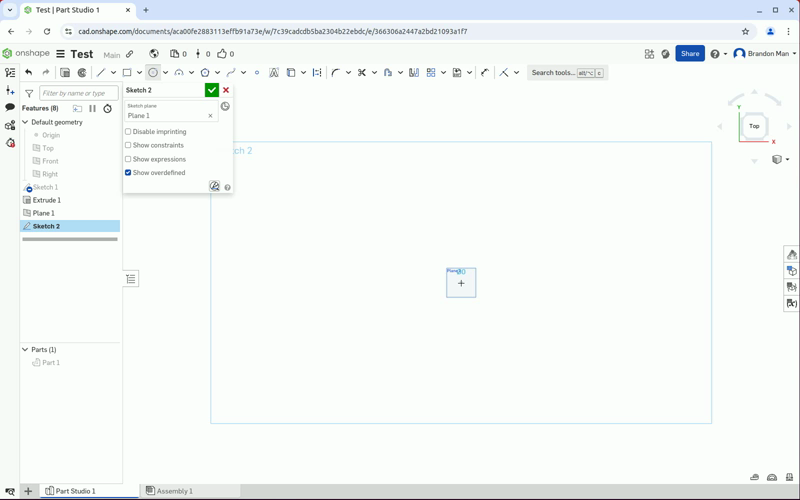
mouse_move(467, 282)
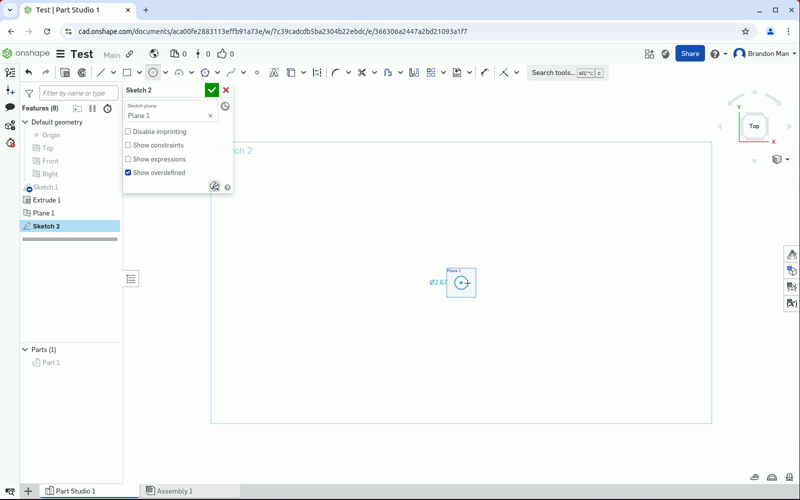
click(467, 282)
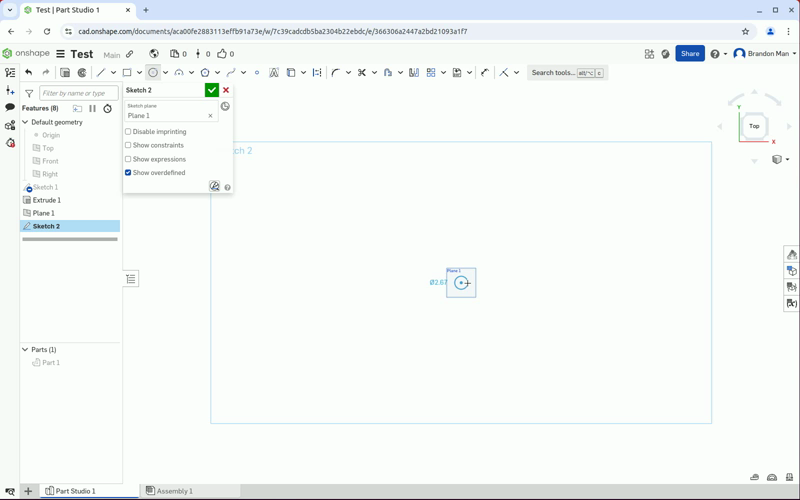
key(esc)
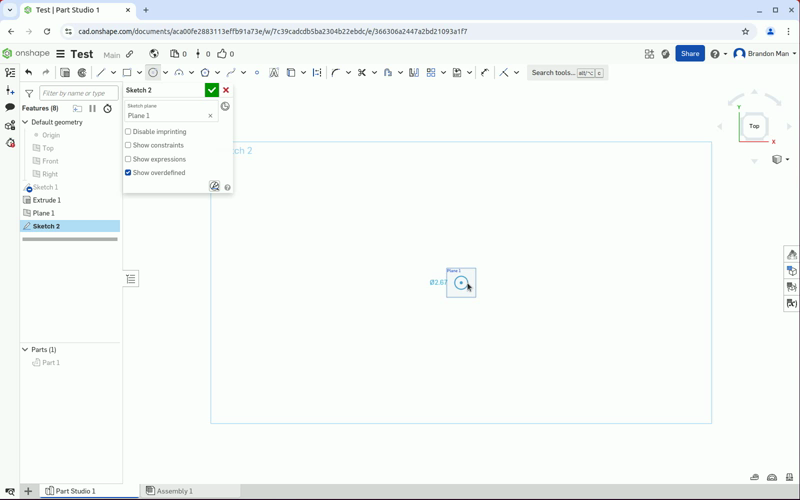
mouse_move(458, 281)
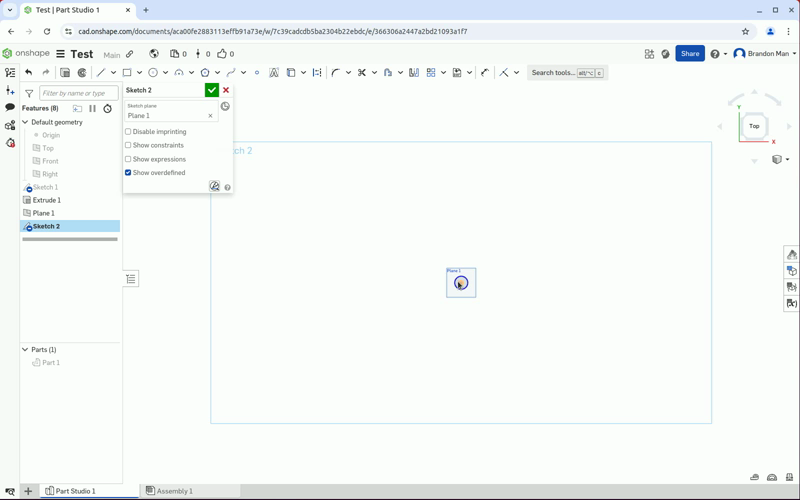
scroll(6)
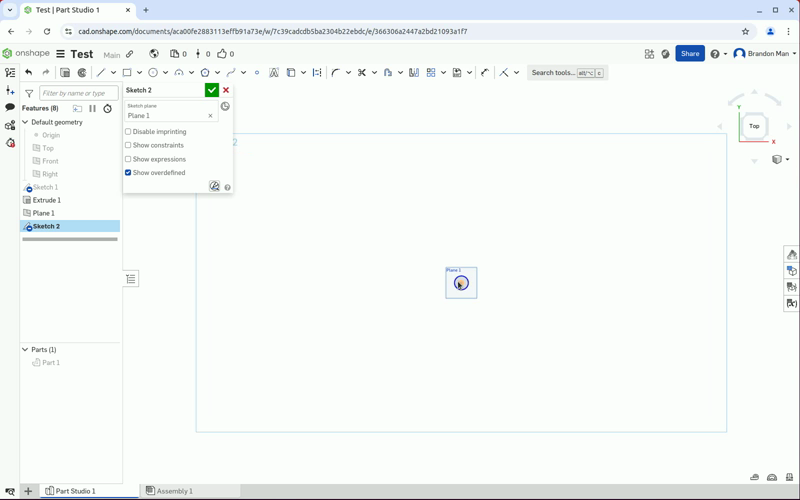
scroll(6)
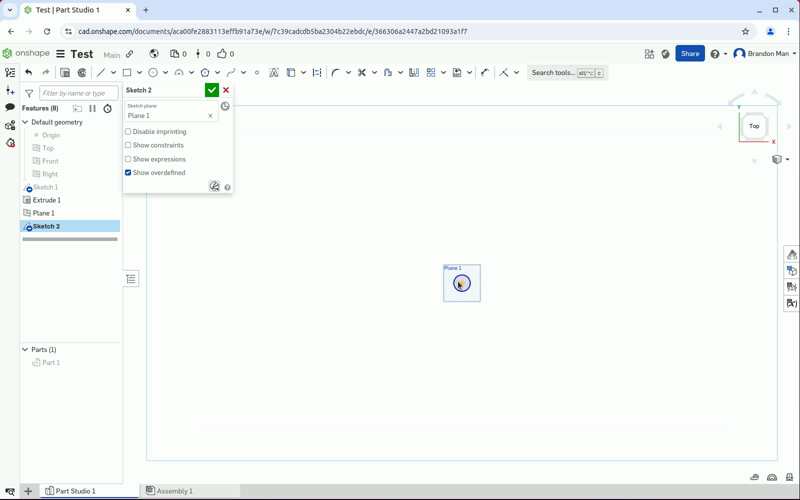
scroll(6)
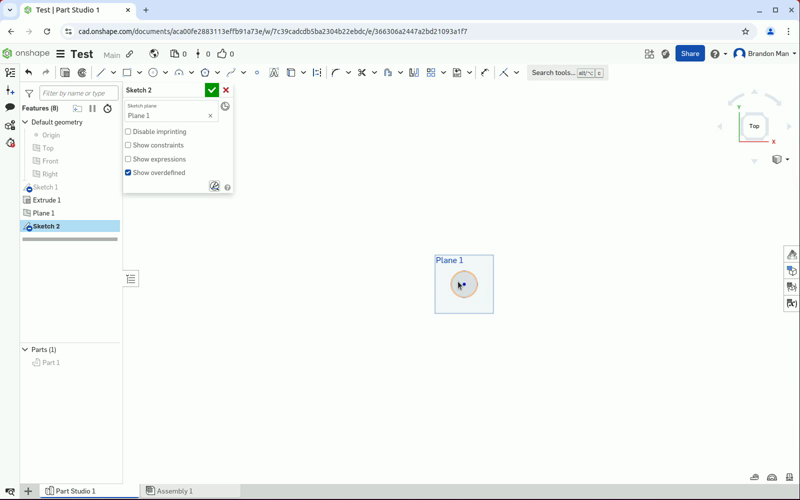
scroll(6)
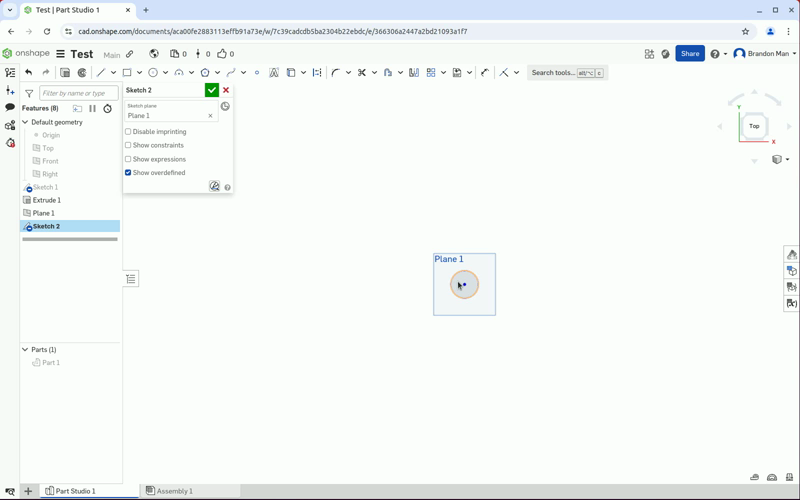
scroll(6)
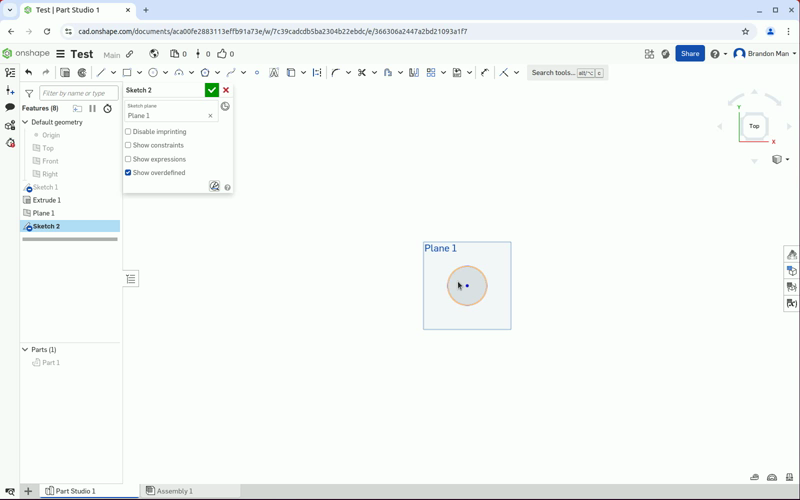
scroll(6)
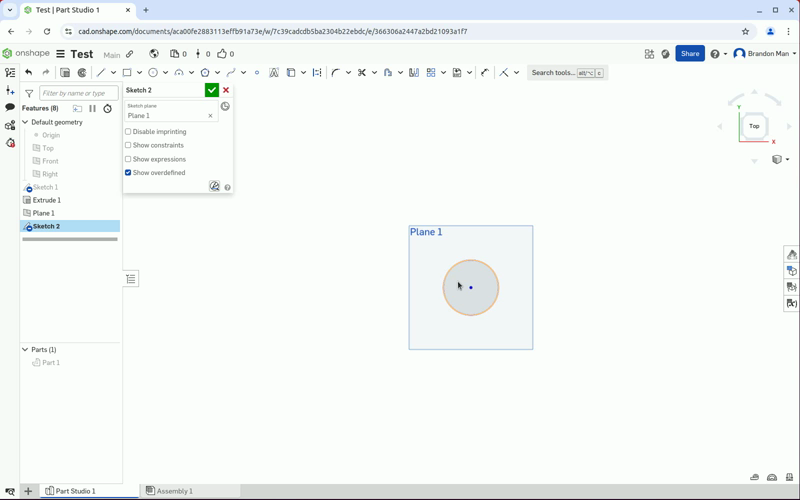
scroll(6)
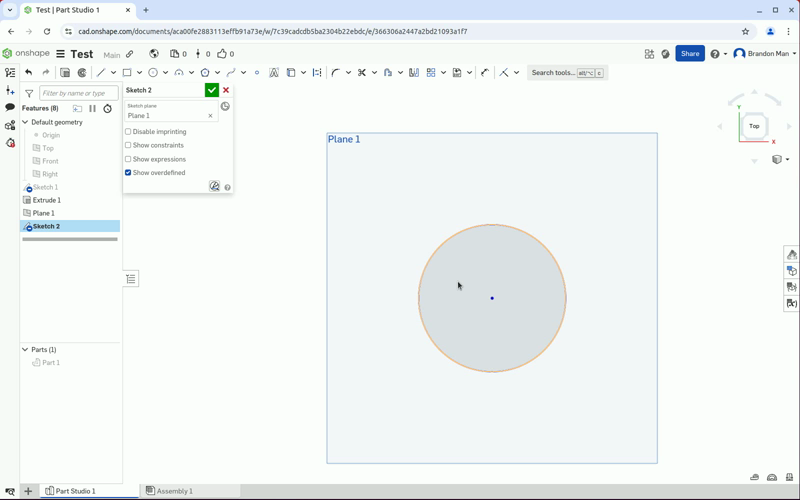
click(458, 281)
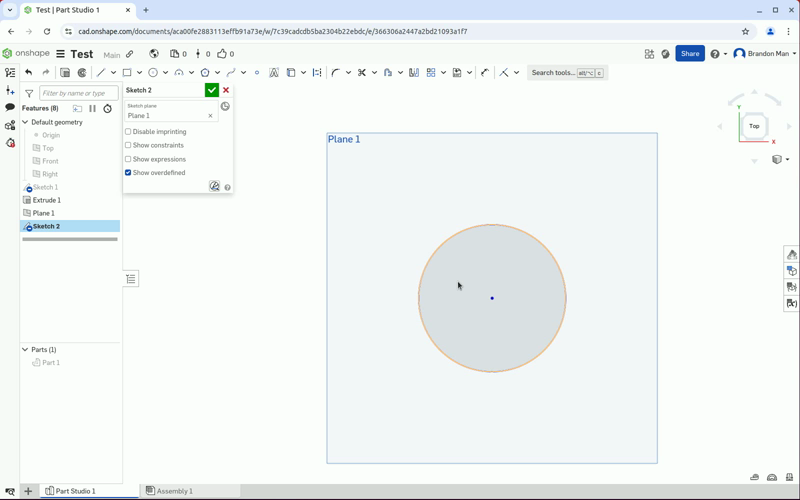
scroll(-6)
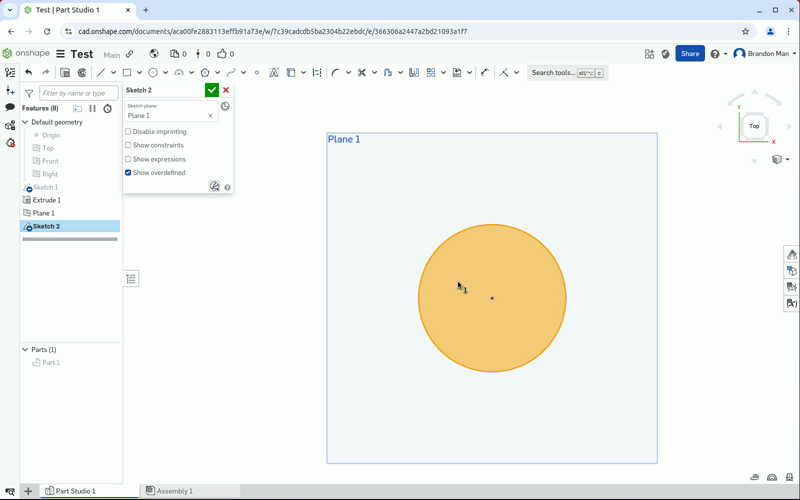
scroll(-6)
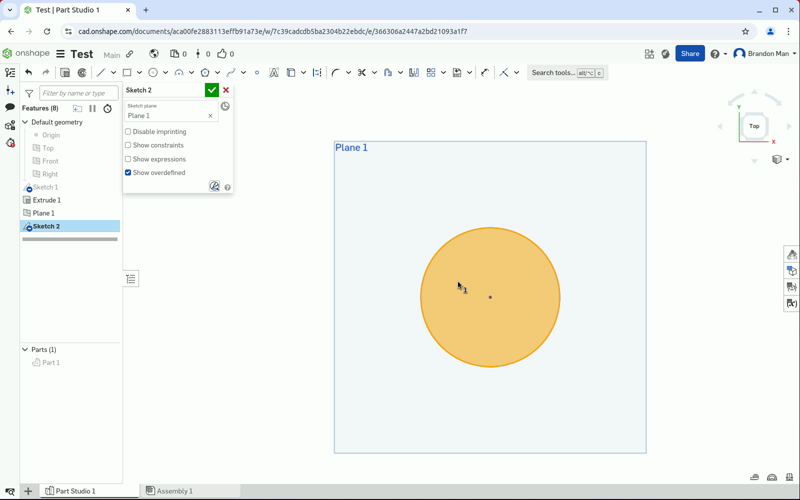
scroll(-6)
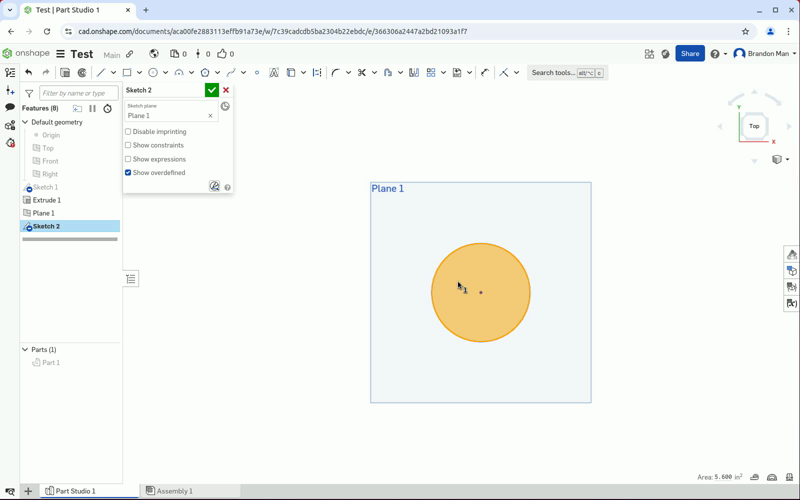
scroll(-6)
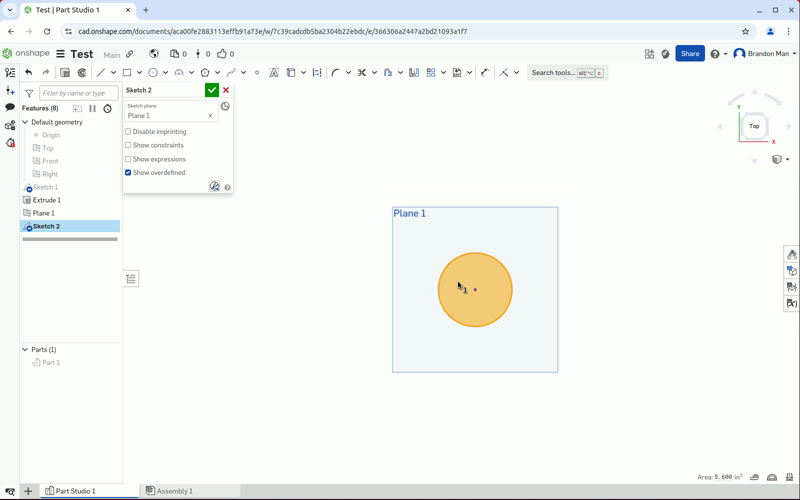
scroll(-6)
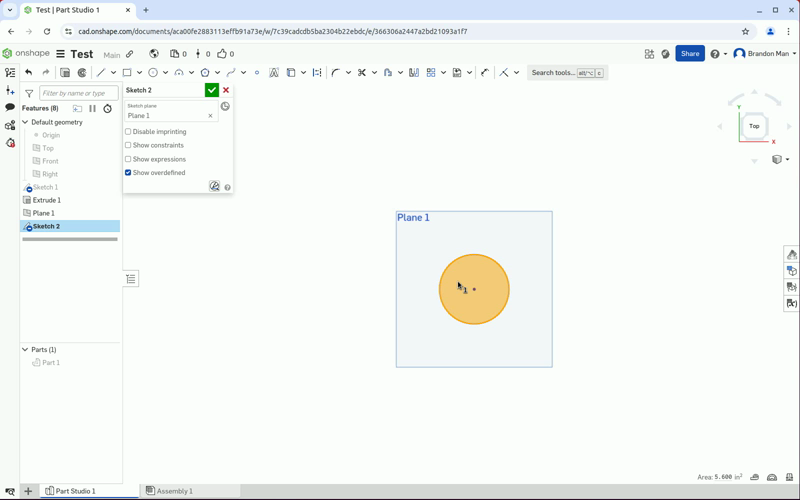
scroll(-6)
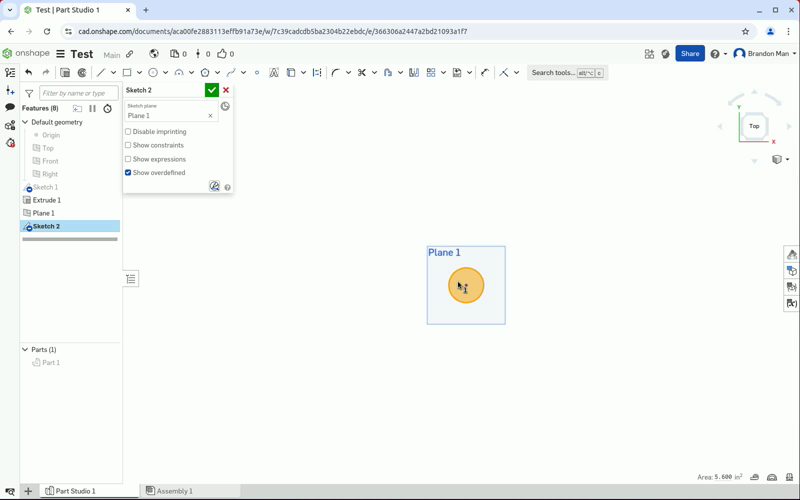
scroll(-6)
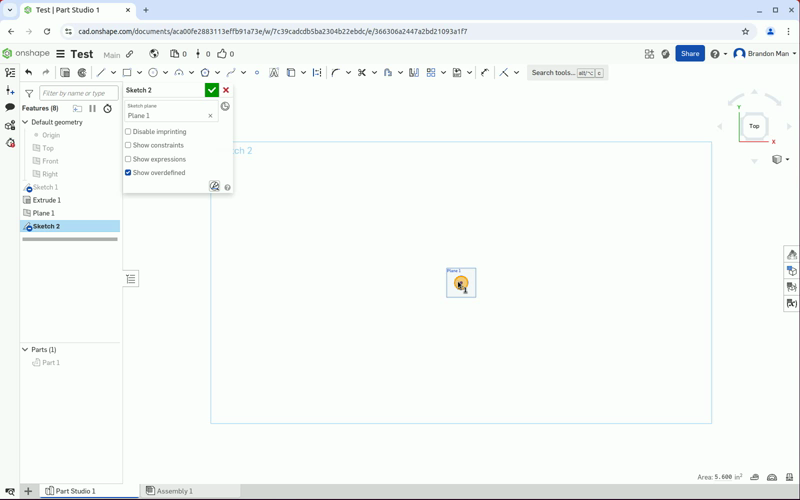
mouse_move(73, 352)
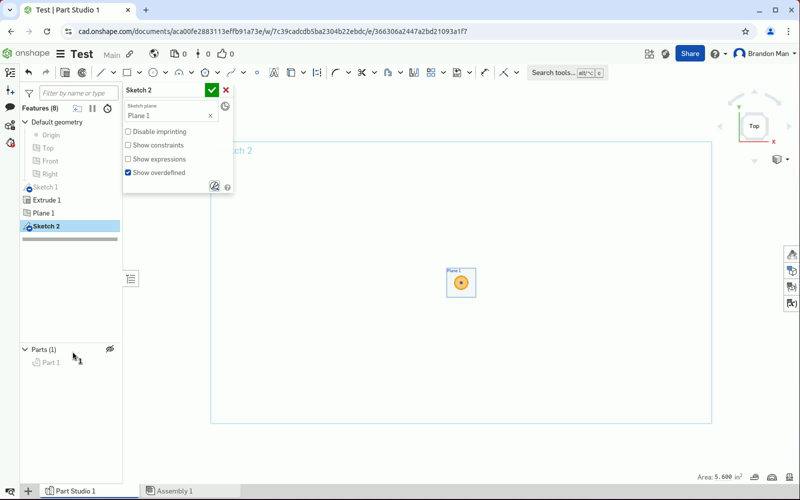
key(shift+y)
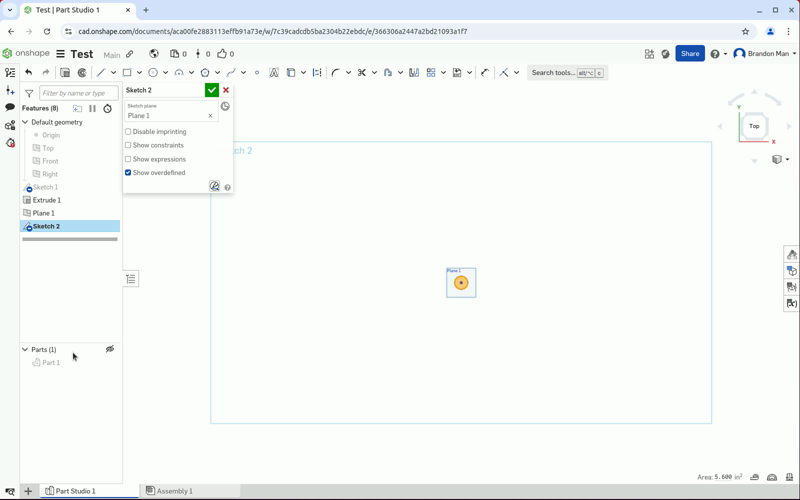
key(shift+e)
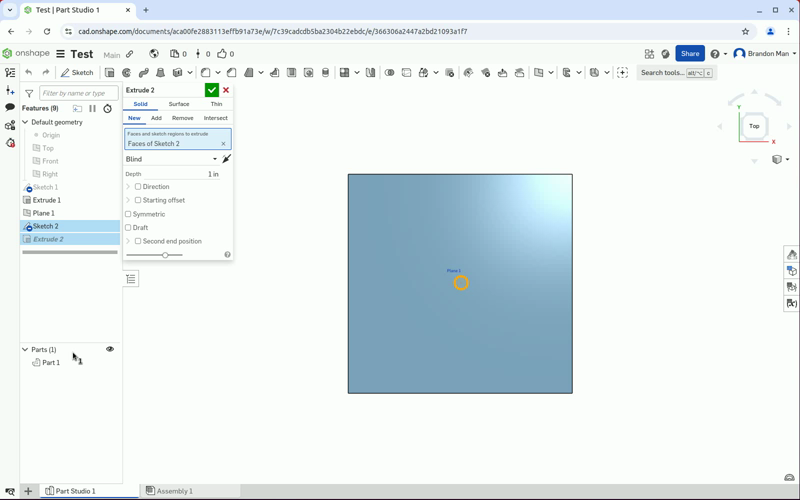
mouse_move(143, 106)
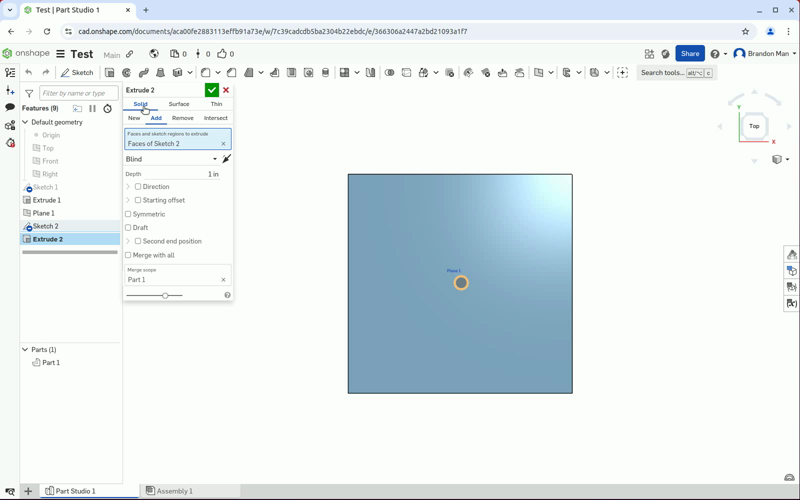
click(143, 106)
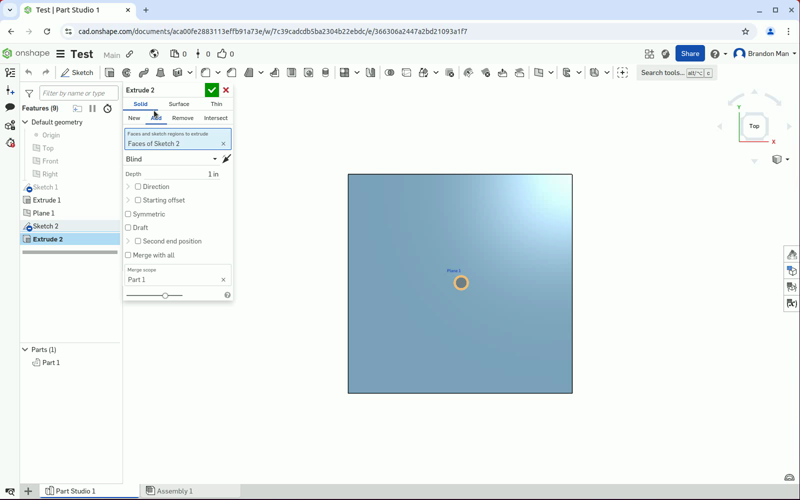
mouse_move(186, 120)
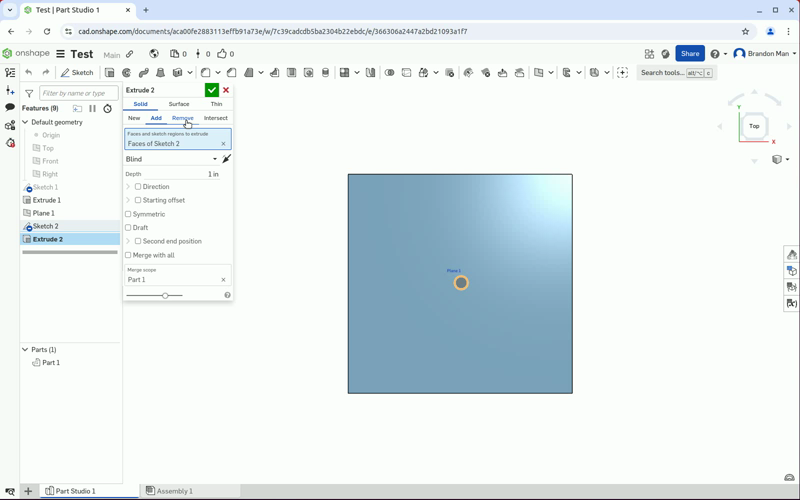
click(186, 120)
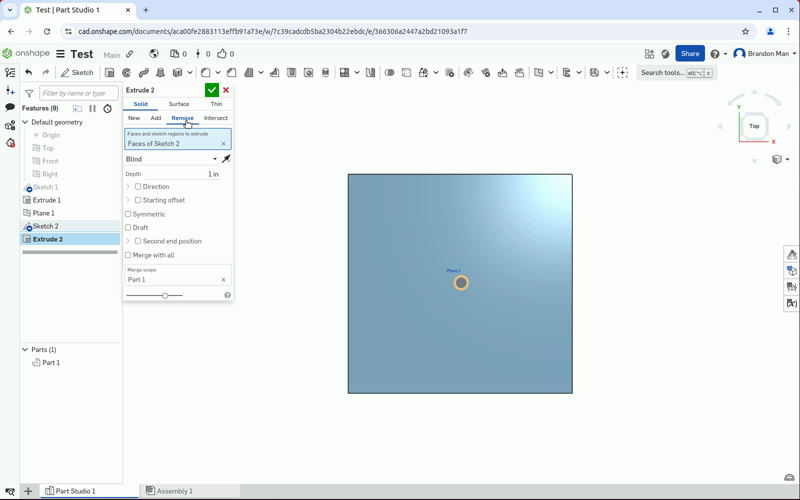
key(tab, 4)
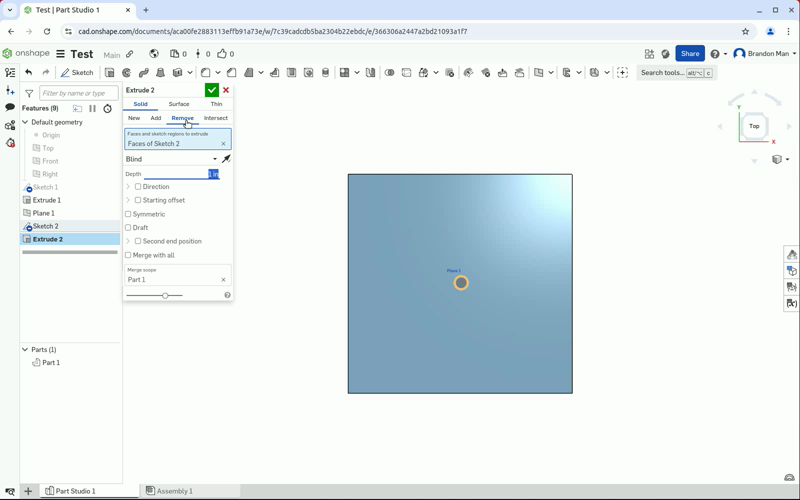
text(30.57)
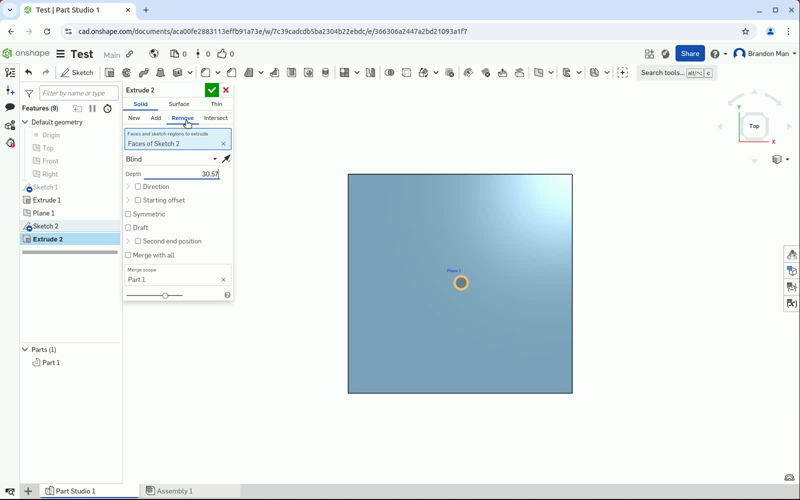
key(tab, 6)
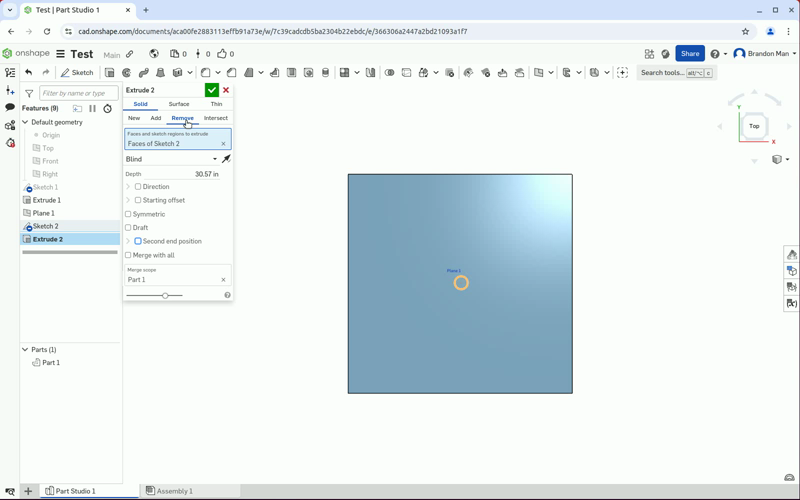
key(space)
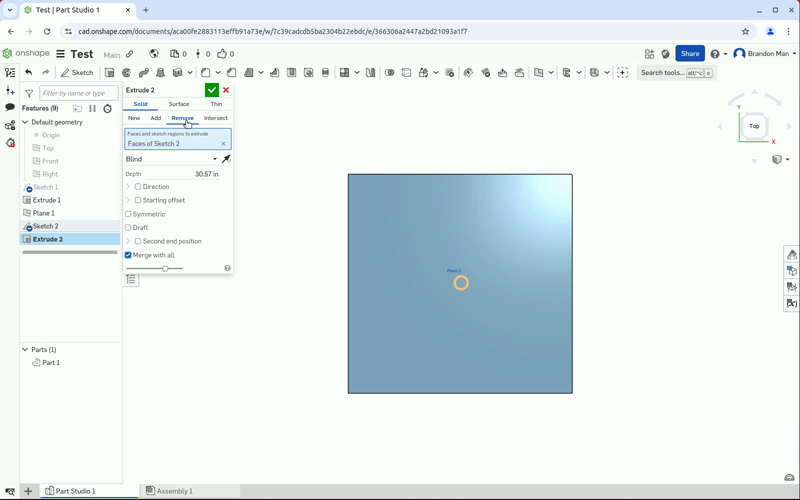
key(enter)
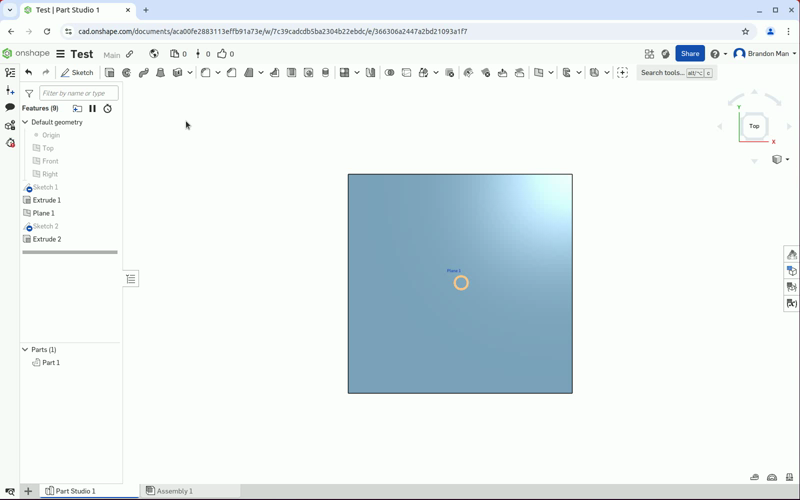
key(shift+h)
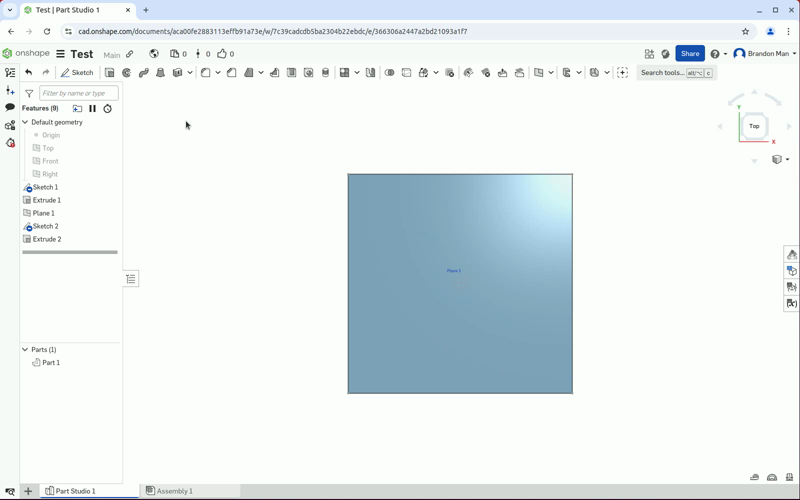
key(shift+h)
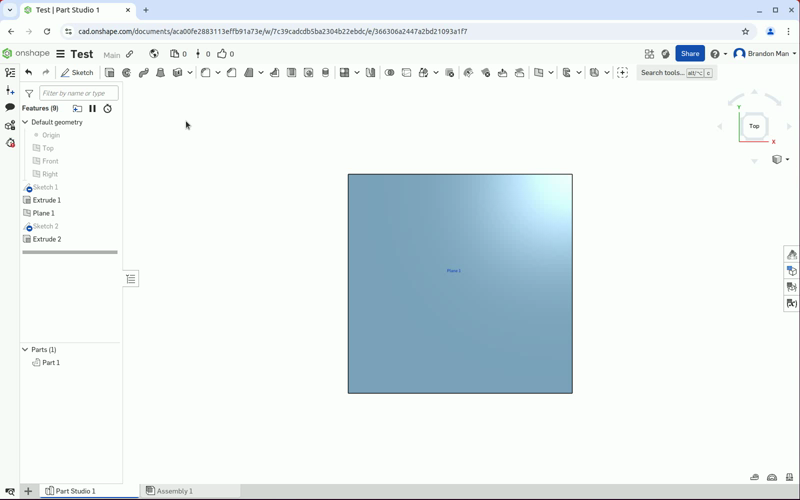
mouse_move(73, 189)
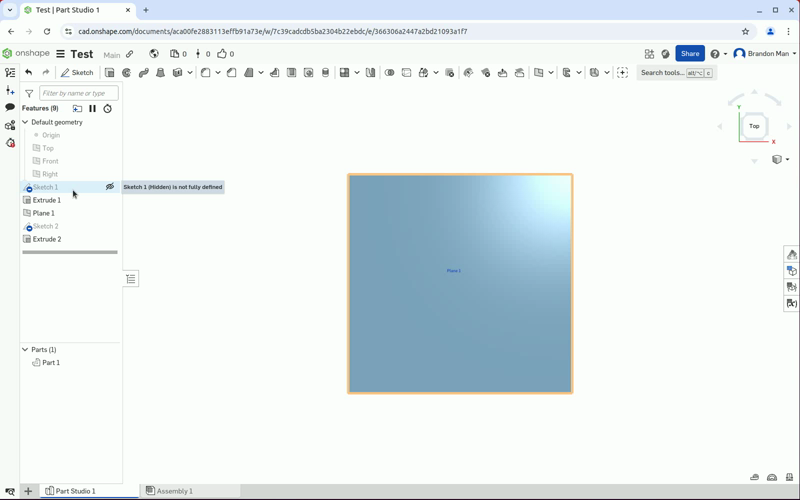
click(73, 189)
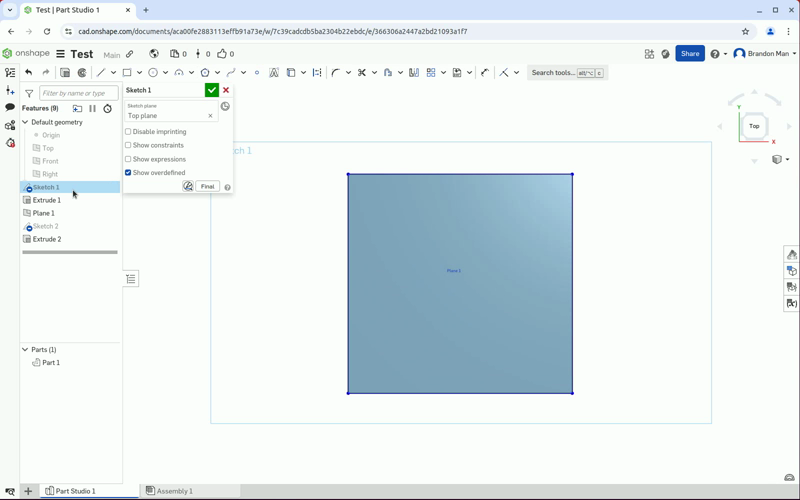
mouse_move(229, 92)
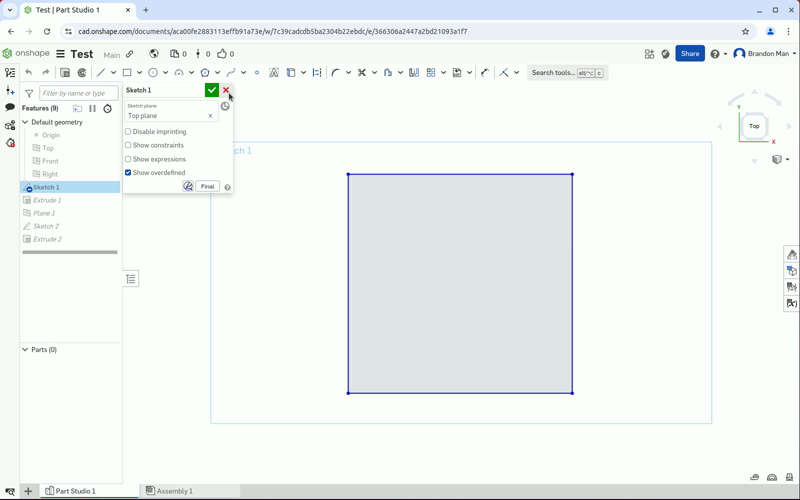
click(229, 92)
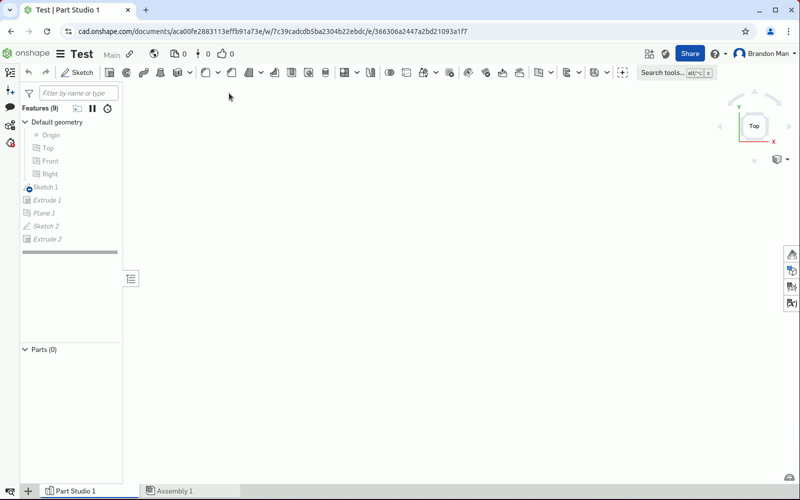
key(shift+s)
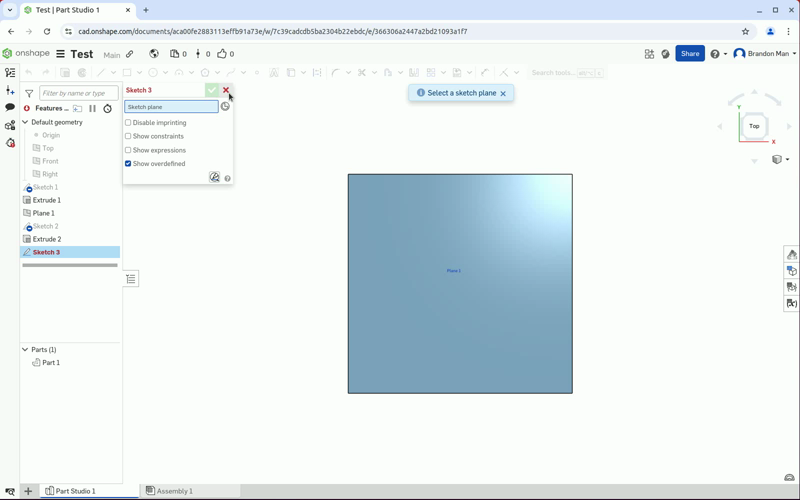
mouse_move(73, 215)
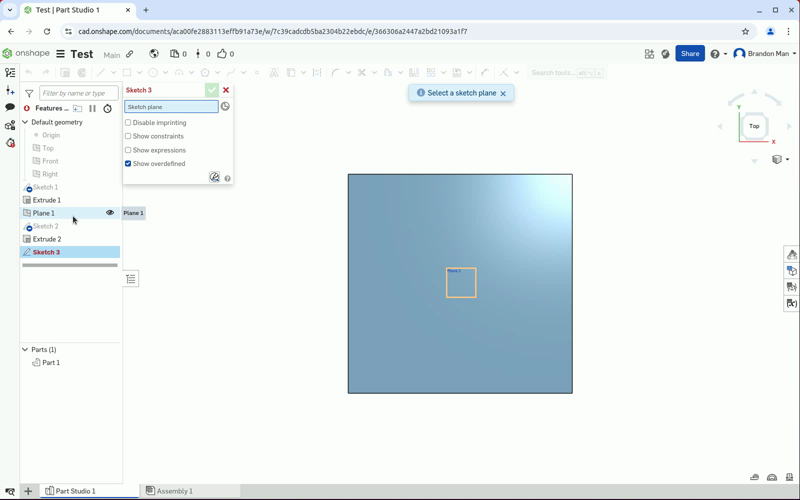
click(73, 215)
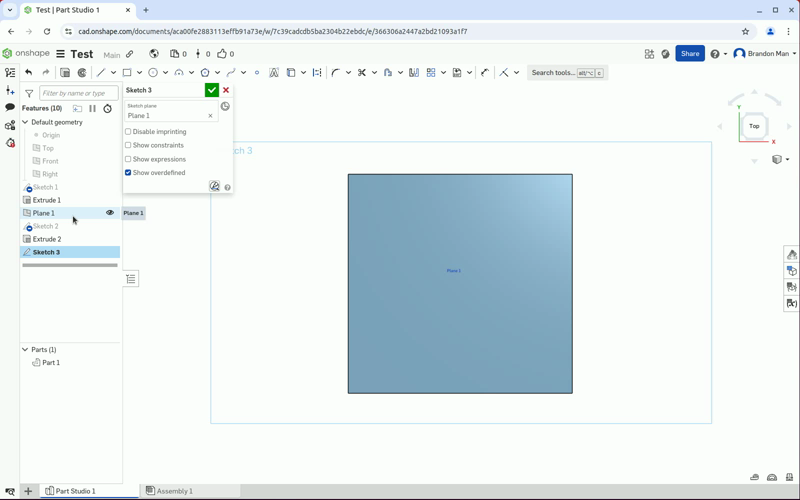
mouse_move(73, 352)
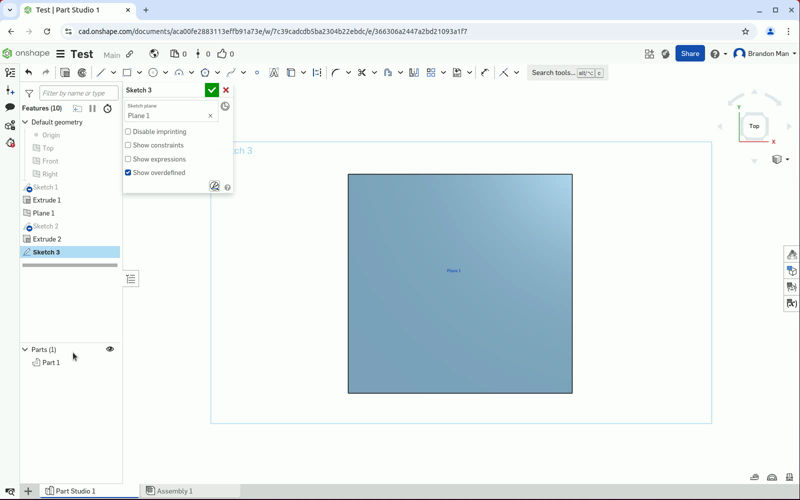
key(y)
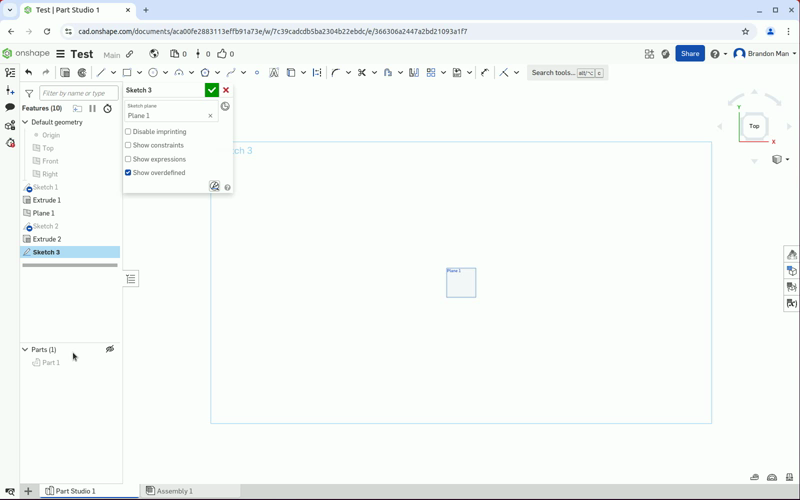
key(c)
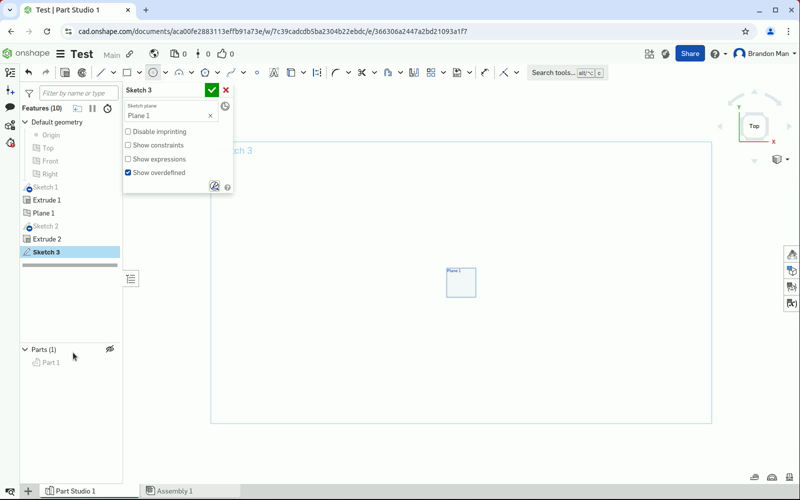
key_down(shift)
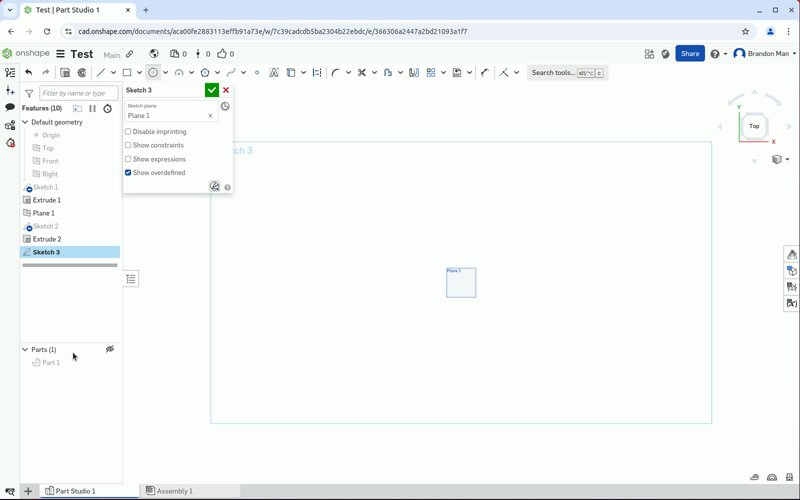
mouse_move(461, 192)
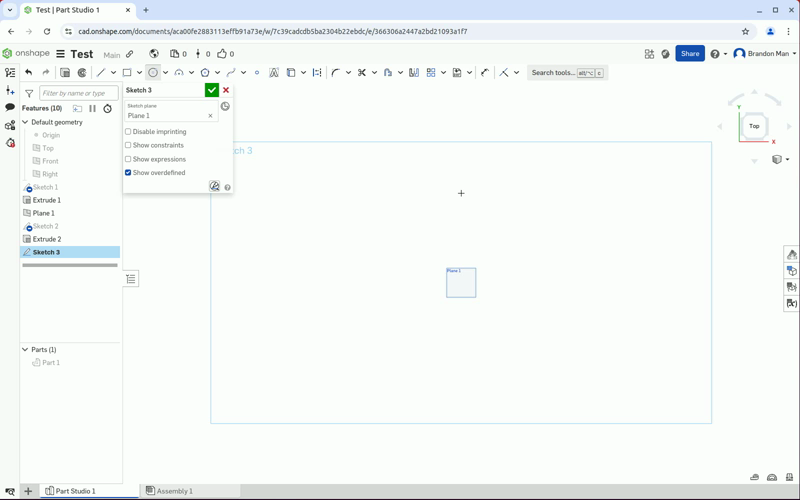
click(461, 192)
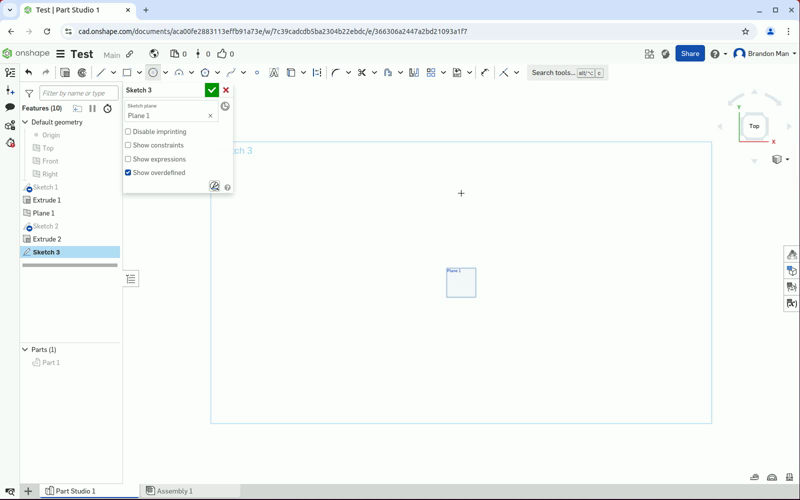
key_up(shift)
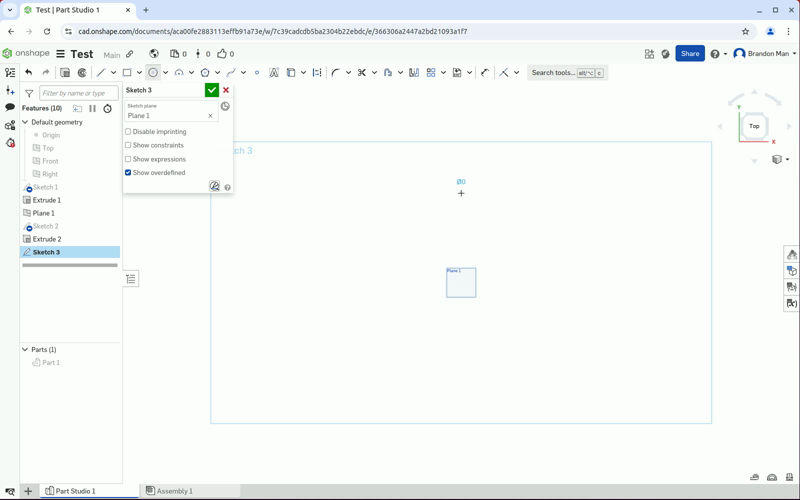
mouse_move(467, 192)
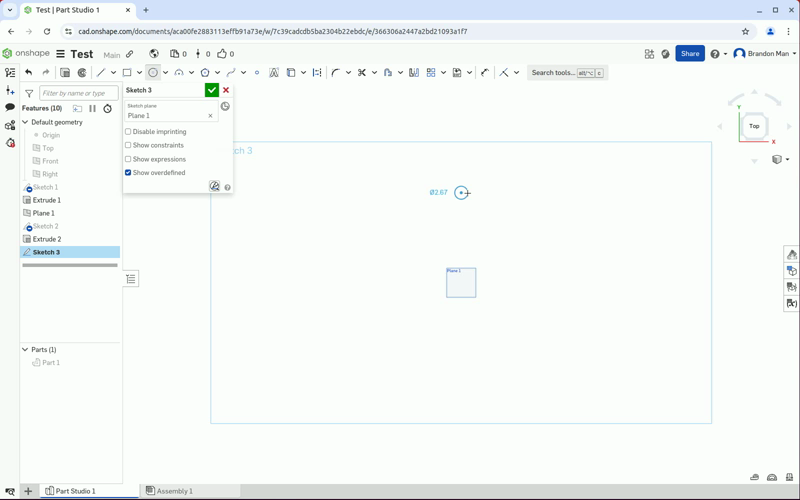
click(467, 192)
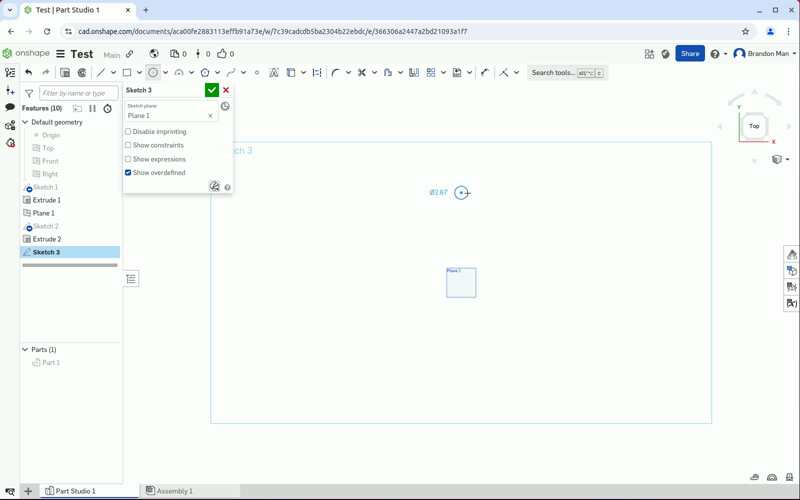
key(esc)
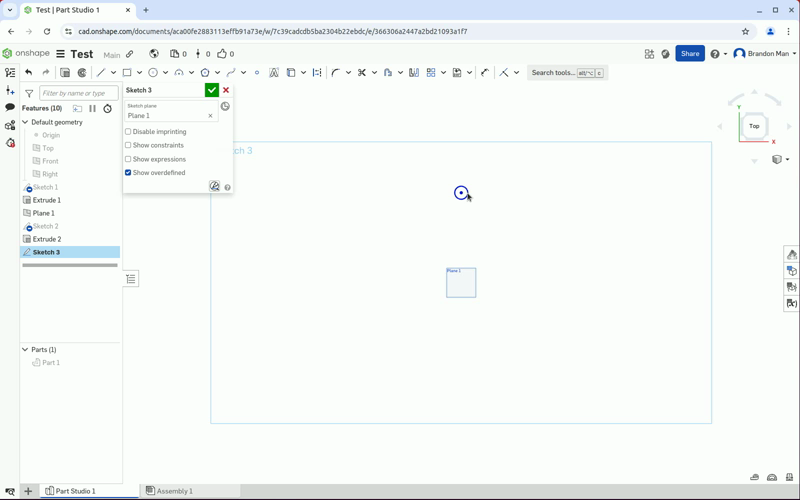
mouse_move(464, 188)
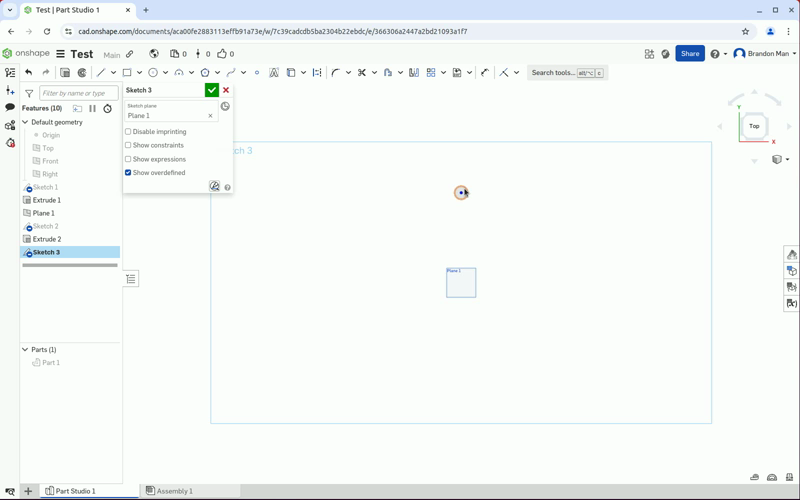
scroll(6)
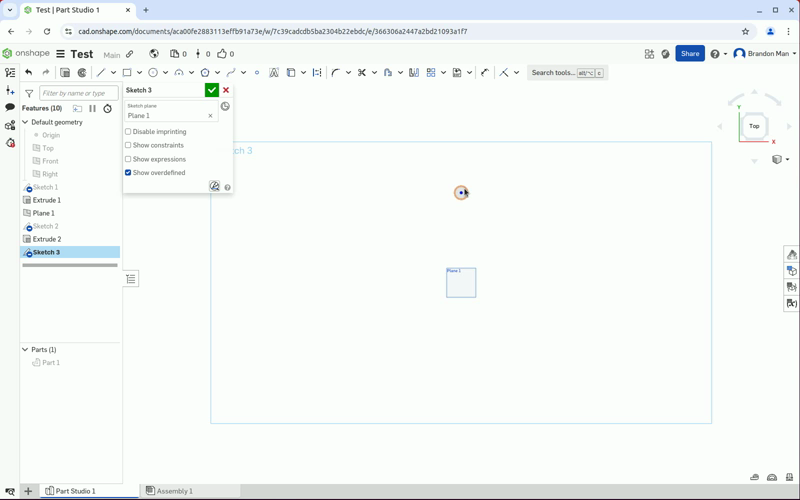
scroll(6)
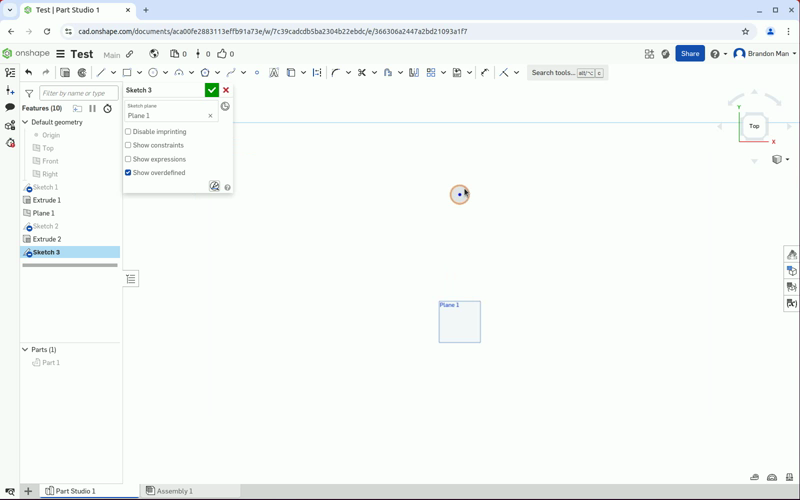
scroll(6)
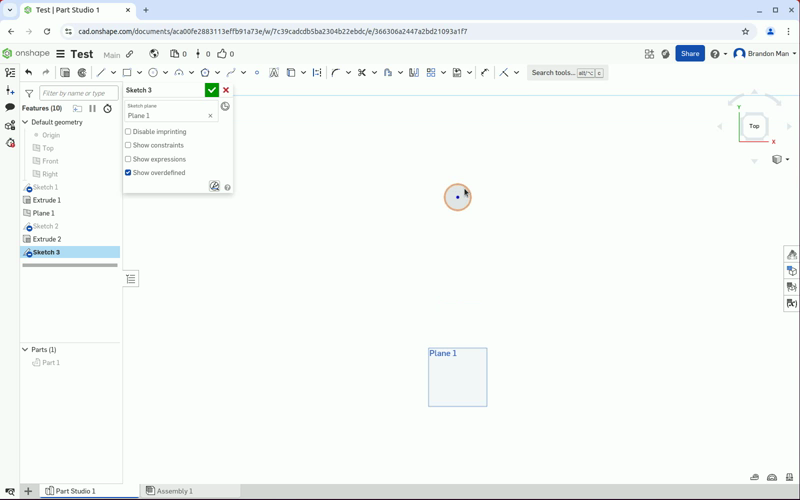
scroll(6)
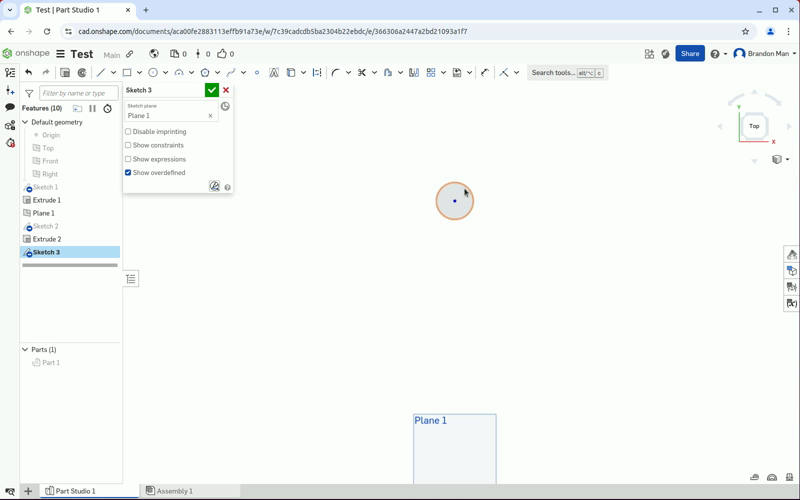
scroll(6)
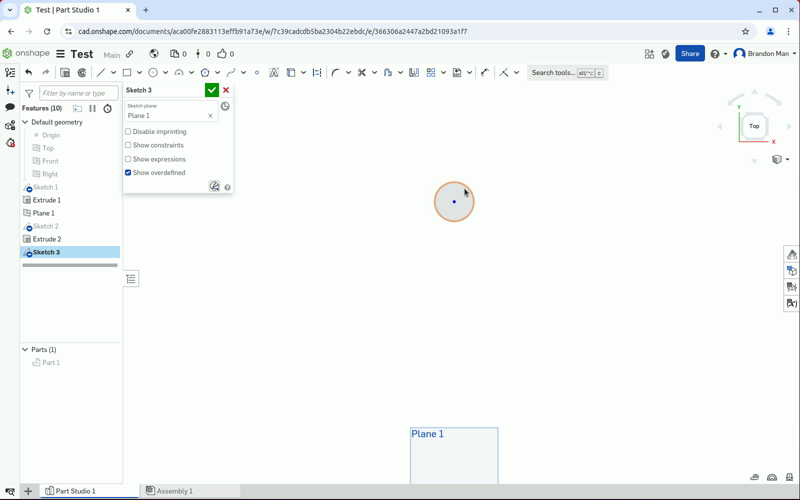
scroll(6)
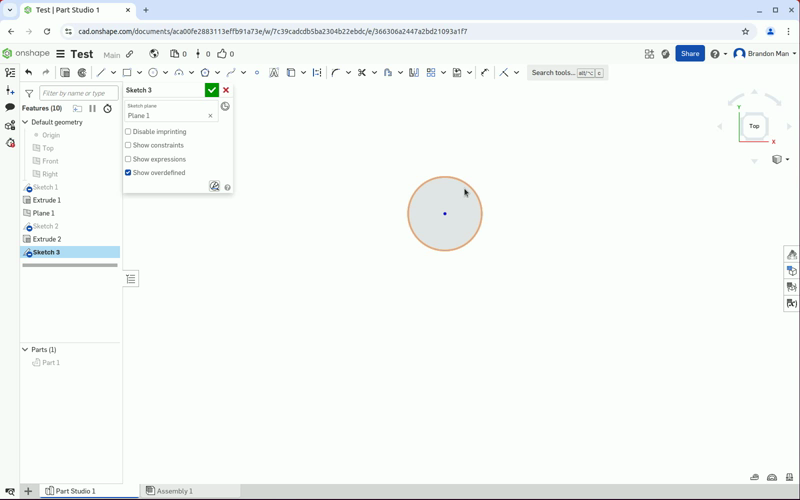
scroll(6)
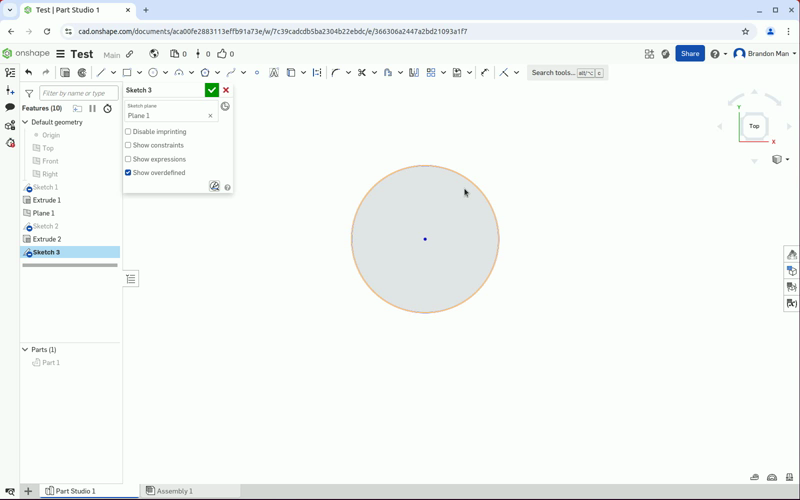
click(464, 188)
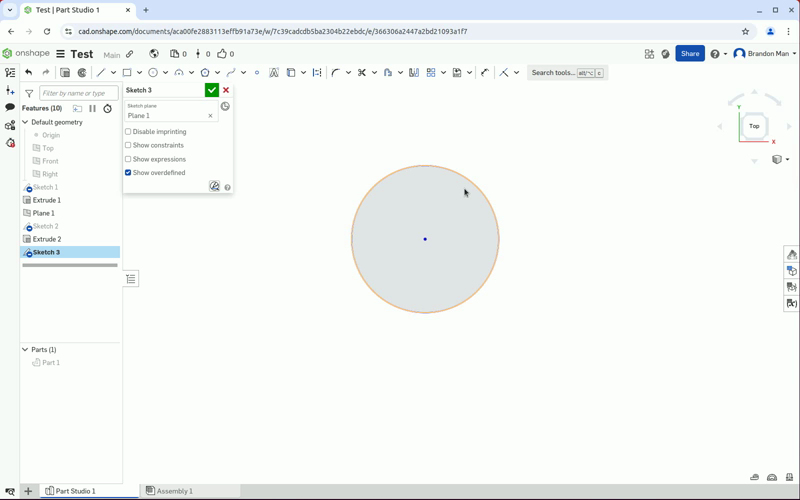
scroll(-6)
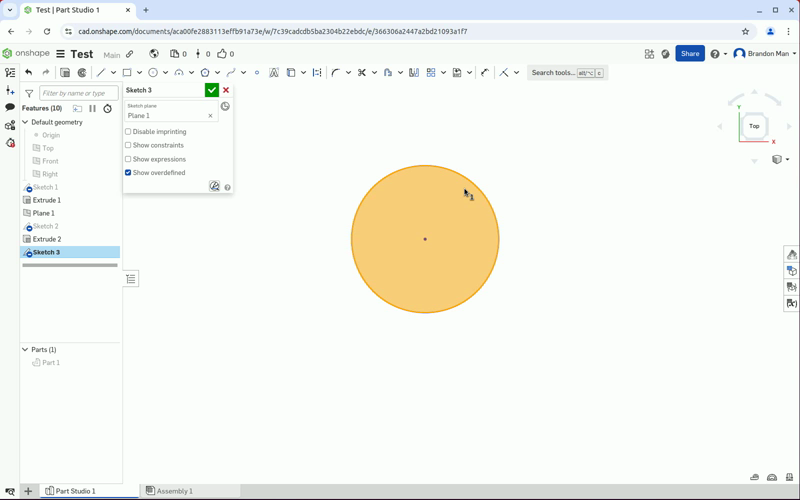
scroll(-6)
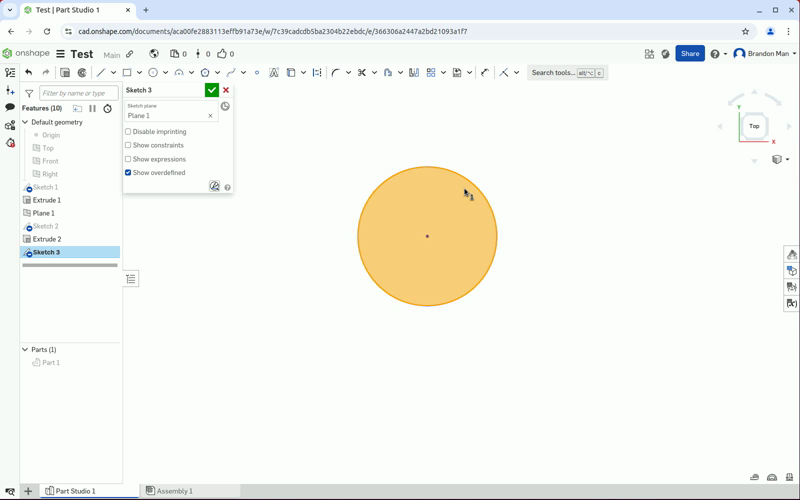
scroll(-6)
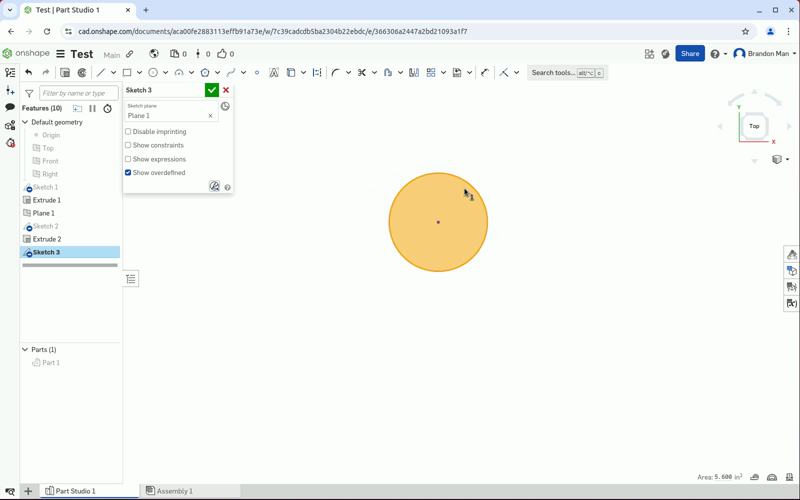
scroll(-6)
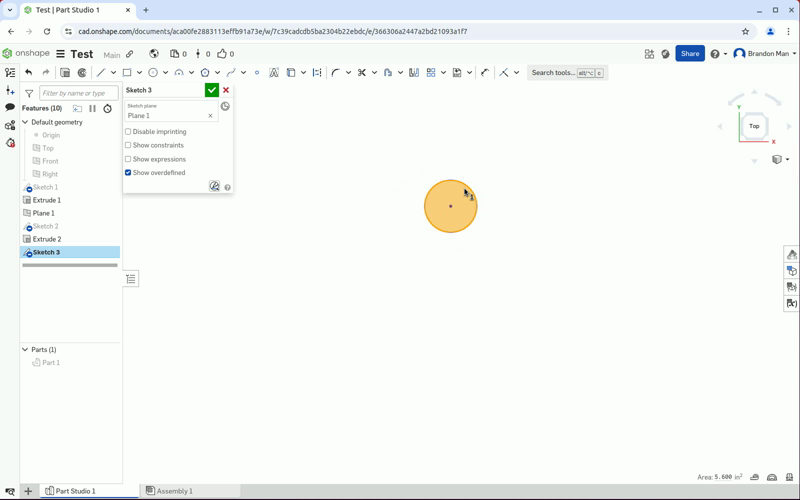
scroll(-6)
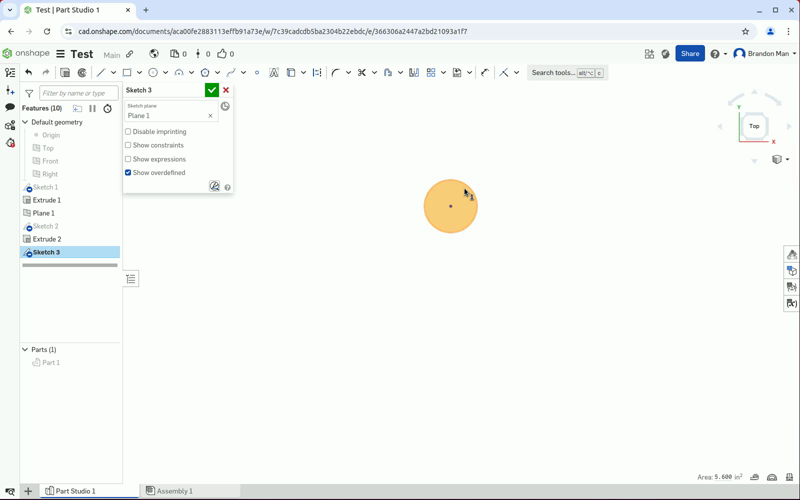
scroll(-6)
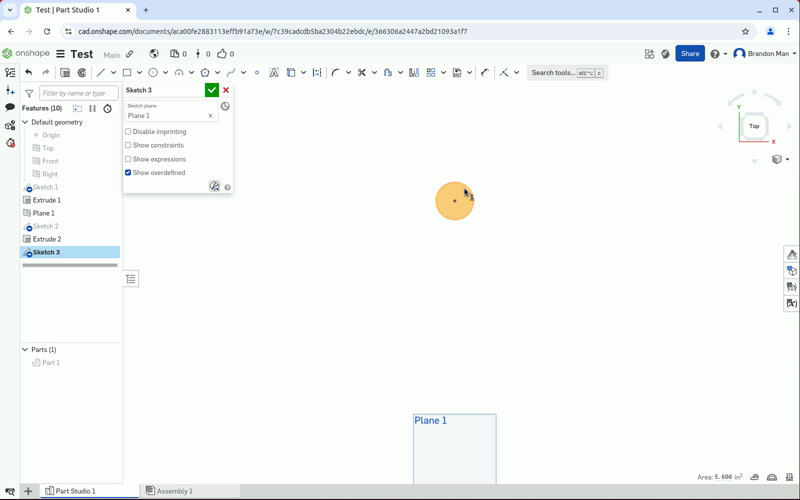
scroll(-6)
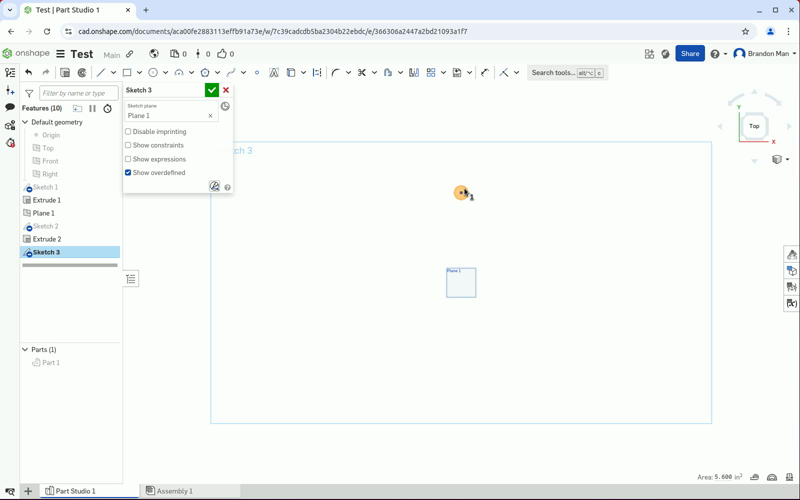
mouse_move(73, 352)
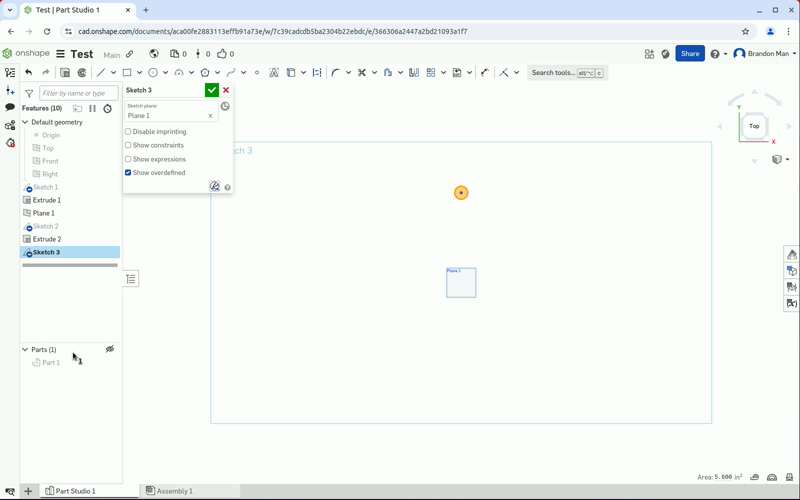
key(shift+y)
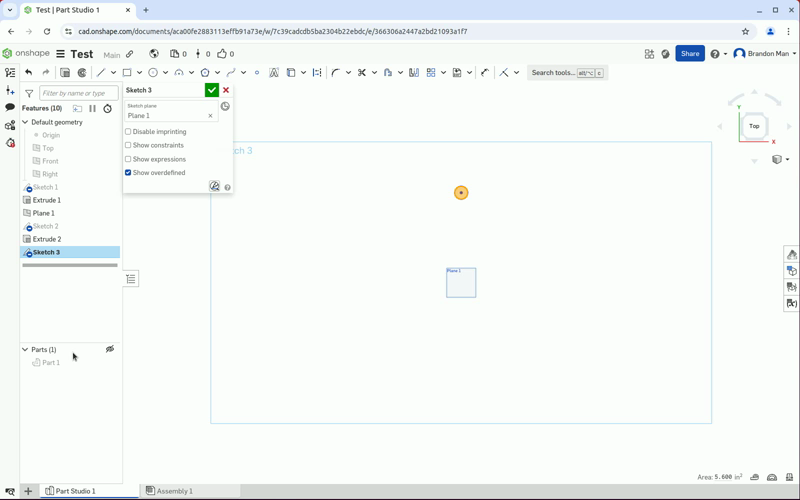
key(shift+e)
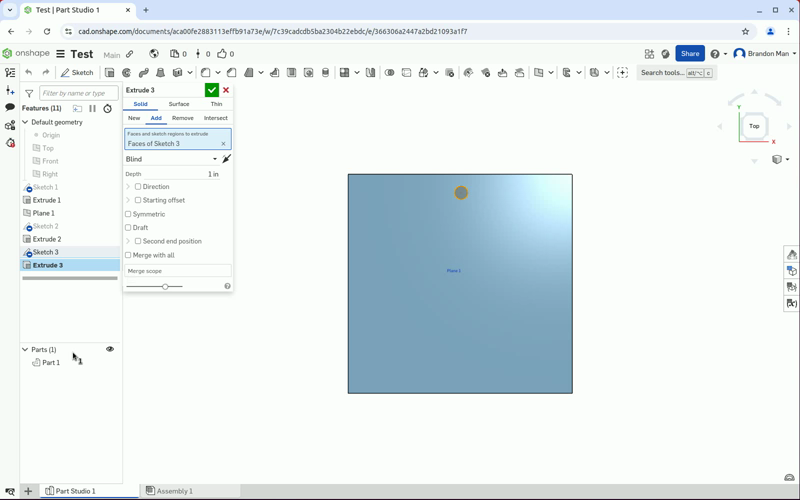
mouse_move(143, 106)
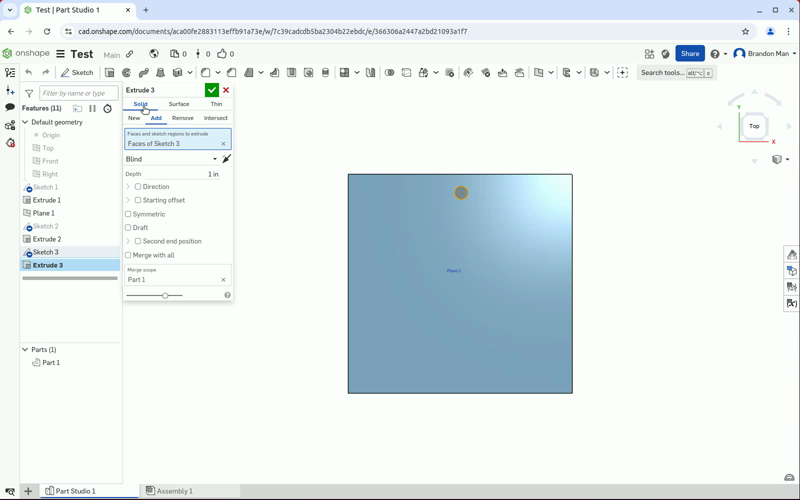
click(143, 106)
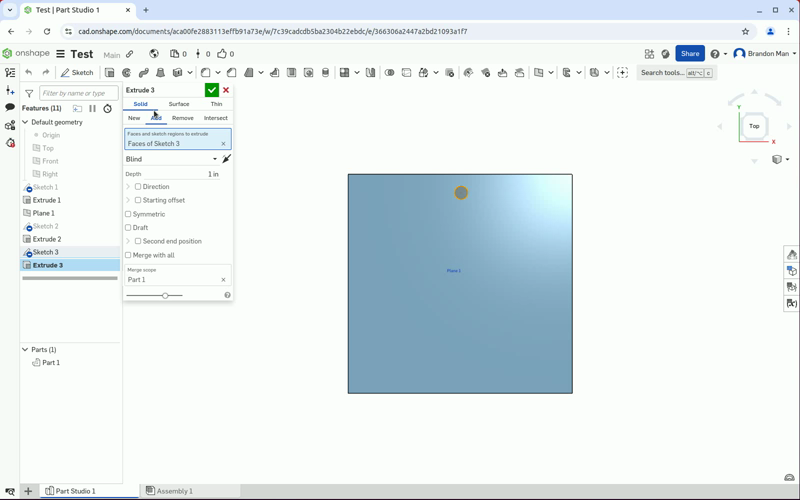
mouse_move(186, 120)
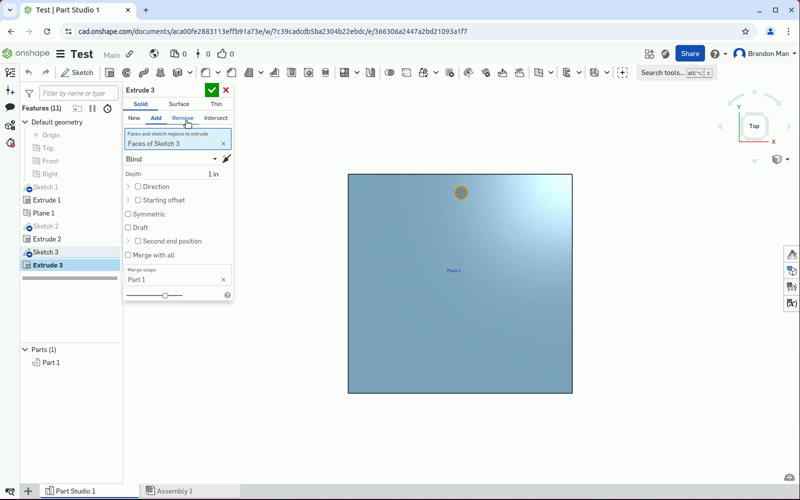
click(186, 120)
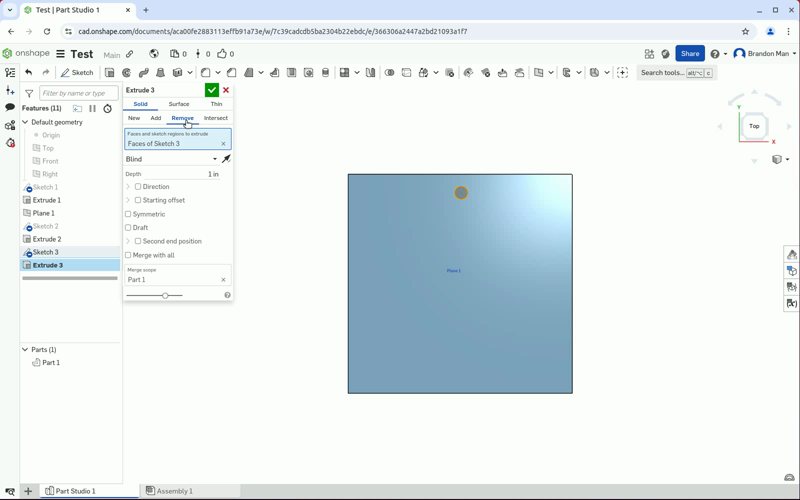
key(tab, 4)
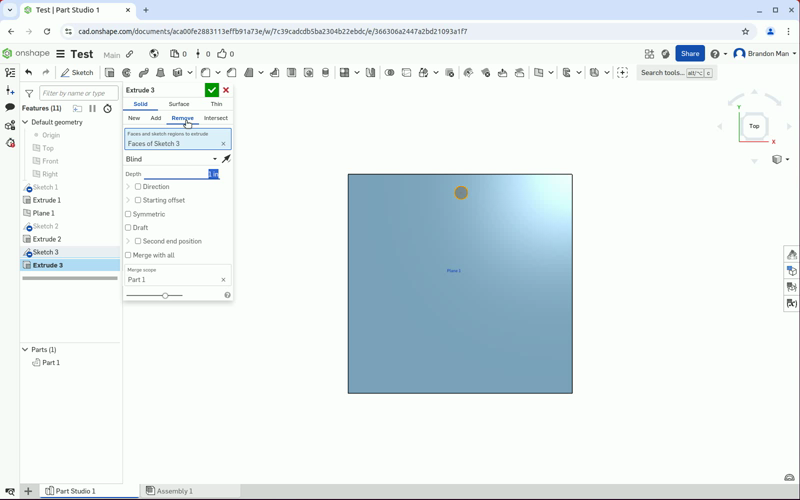
text(30.57)
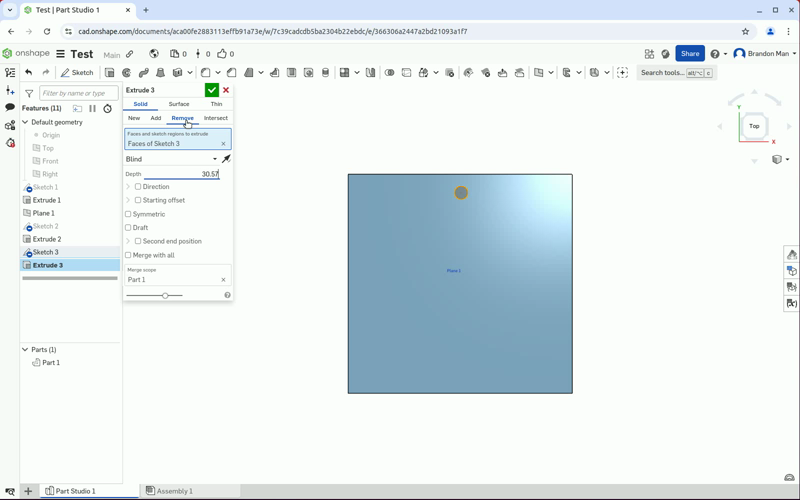
key(tab, 6)
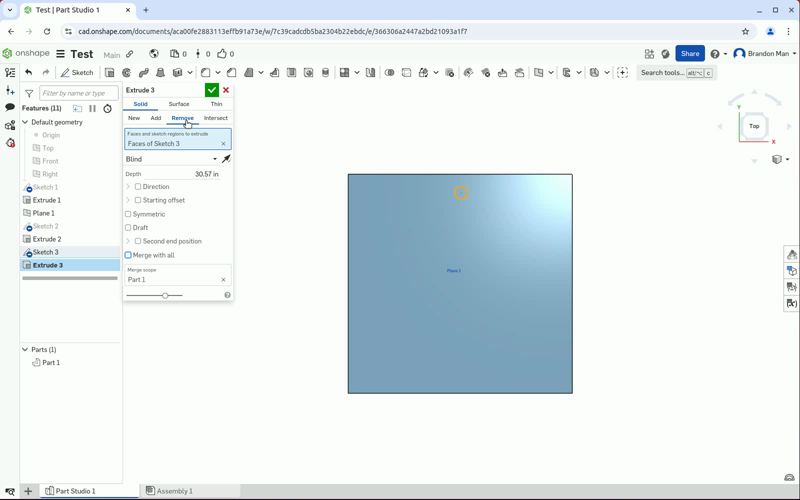
key(space)
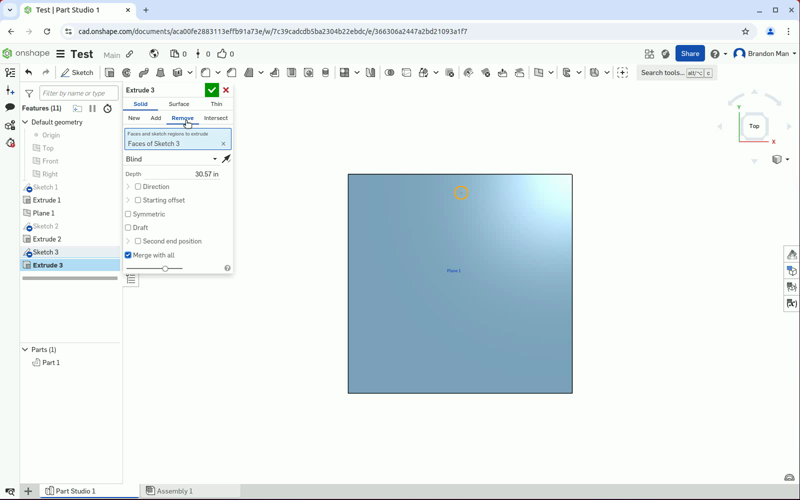
key(enter)
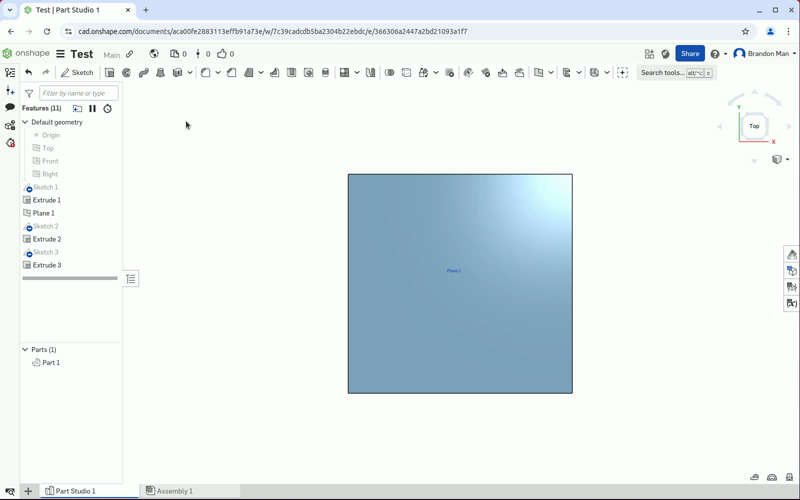
key(shift+h)
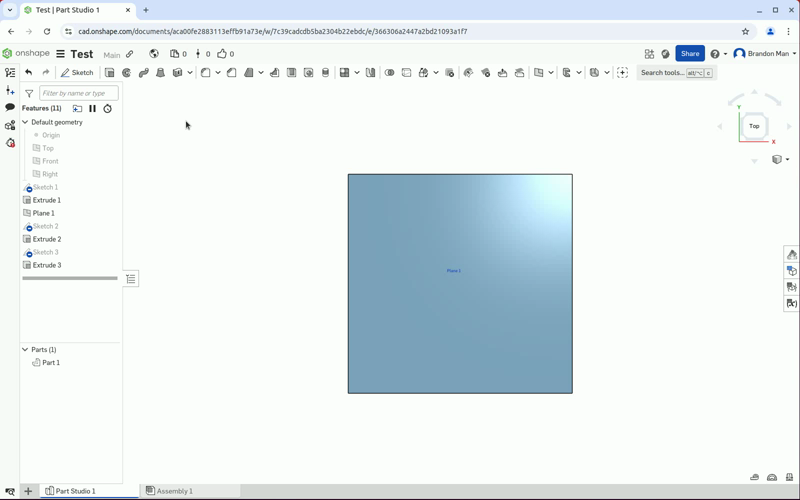
key(shift+h)
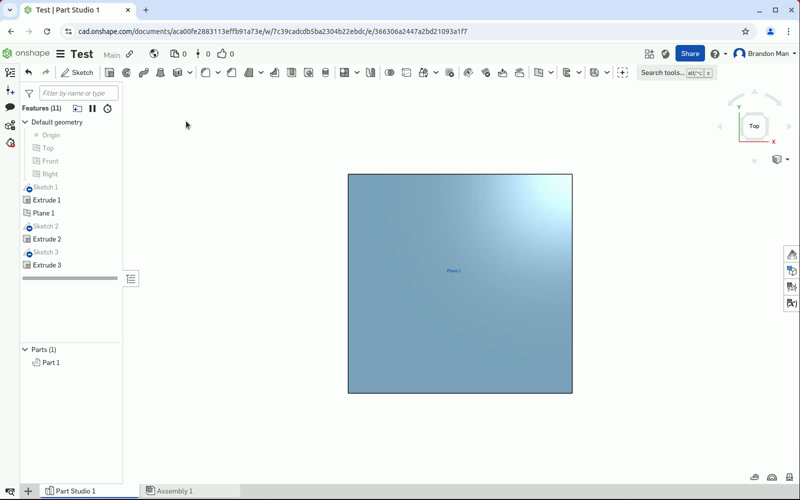
mouse_move(73, 189)
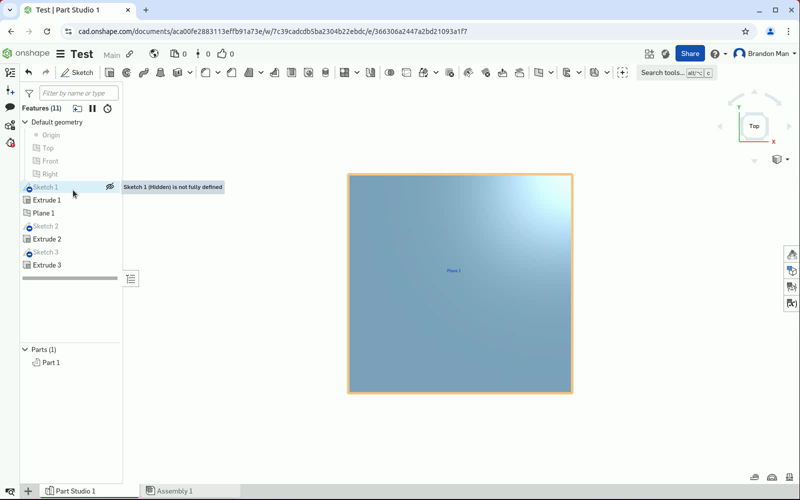
click(73, 189)
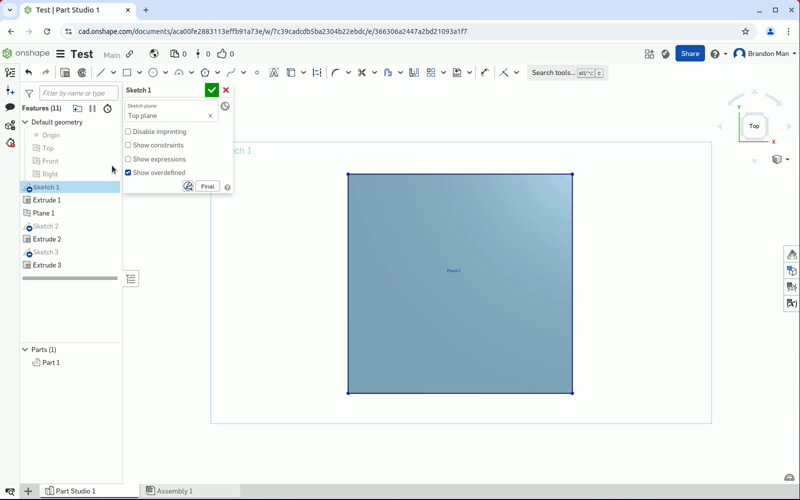
mouse_move(229, 92)
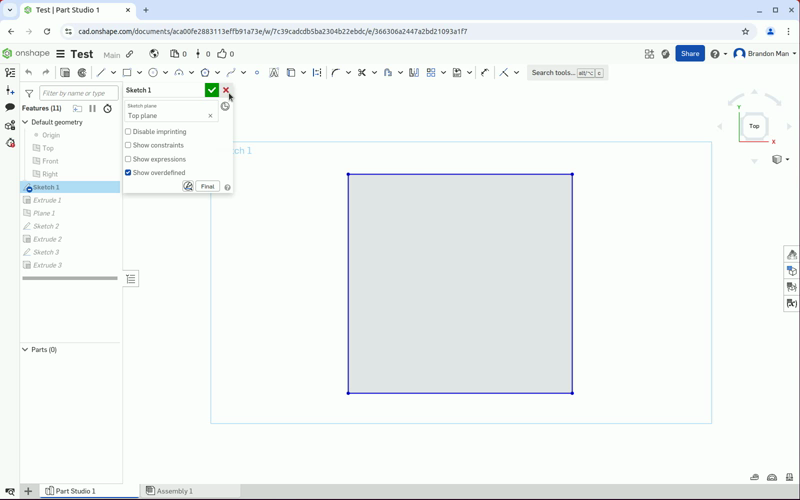
click(229, 92)
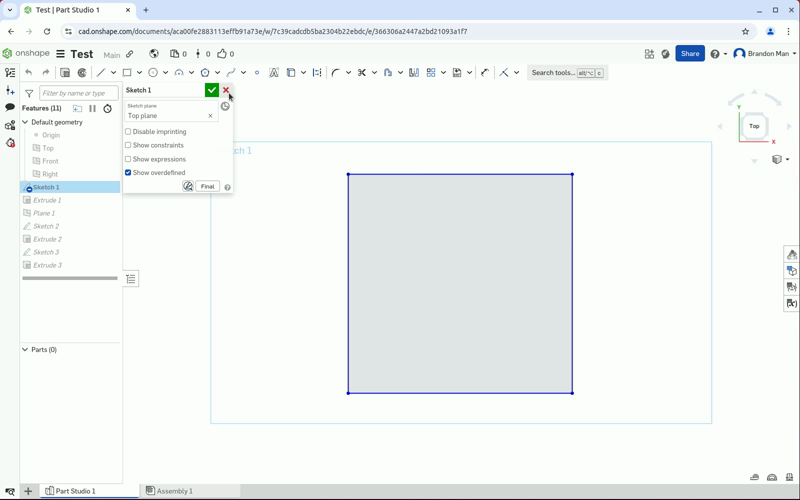
key(shift+s)
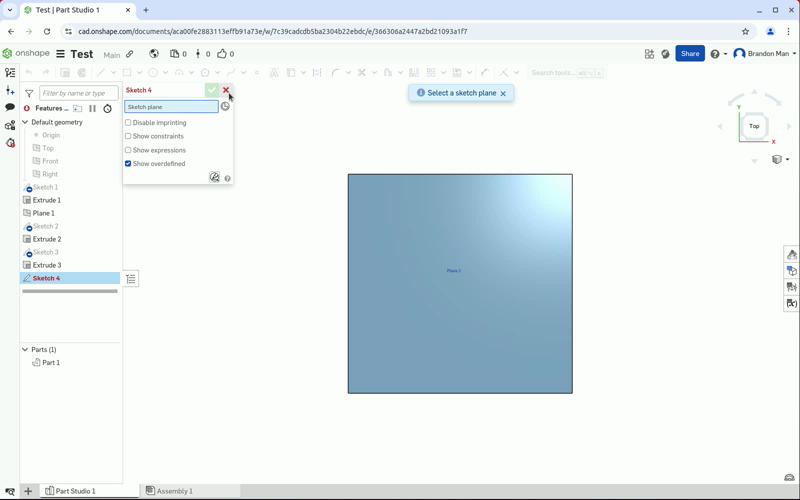
mouse_move(73, 215)
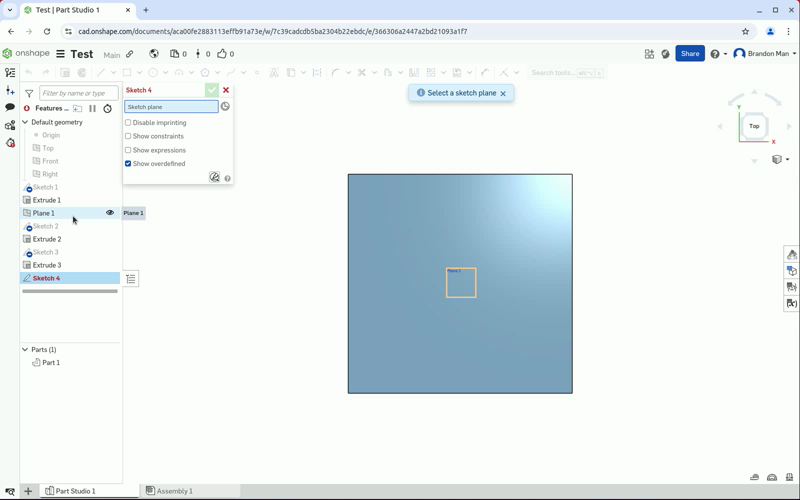
click(73, 215)
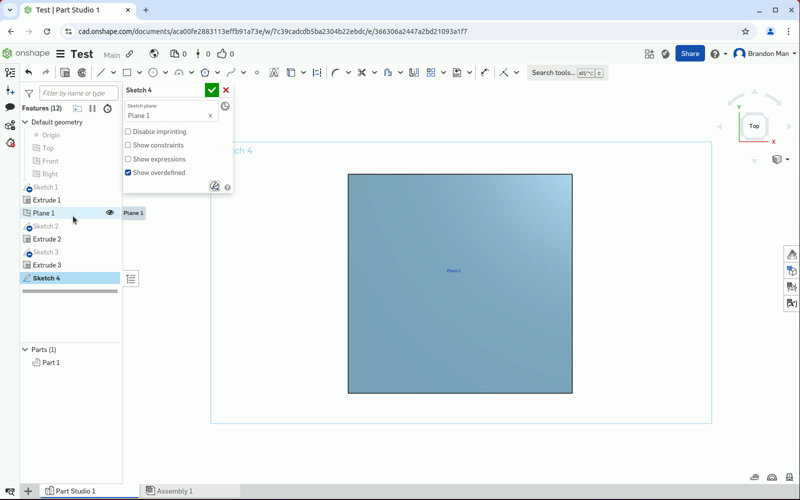
mouse_move(73, 352)
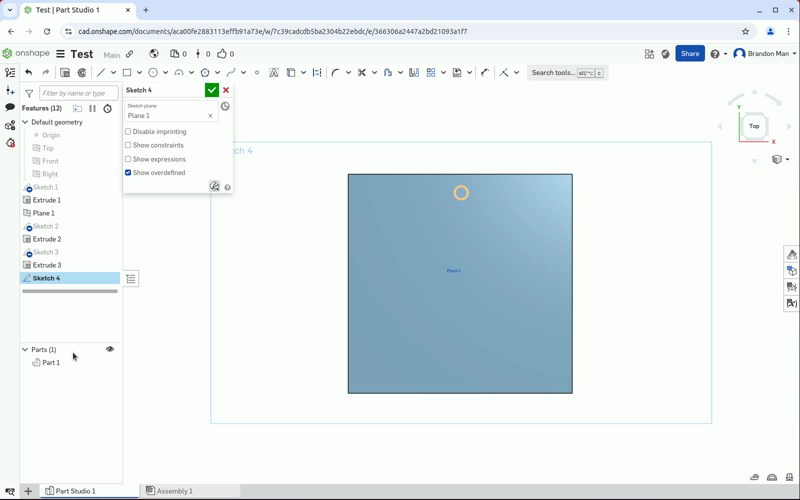
key(y)
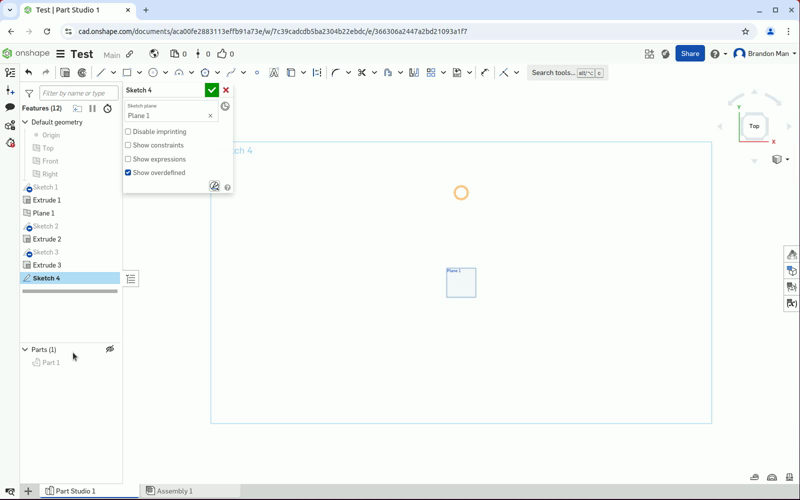
key(c)
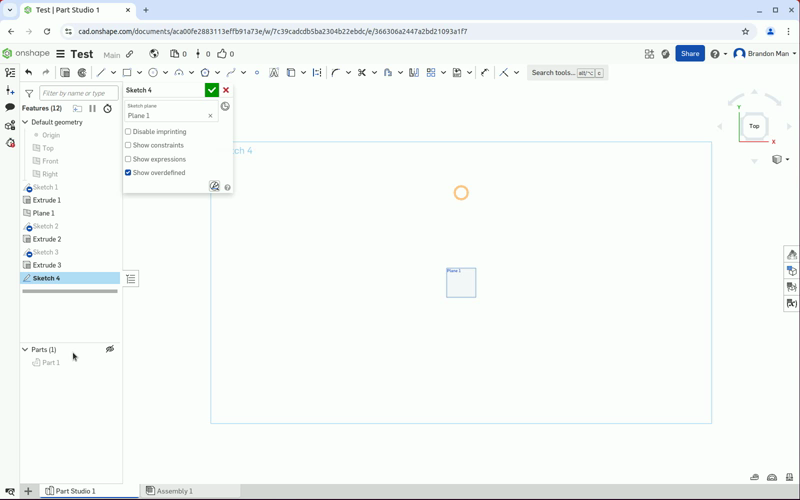
key_down(shift)
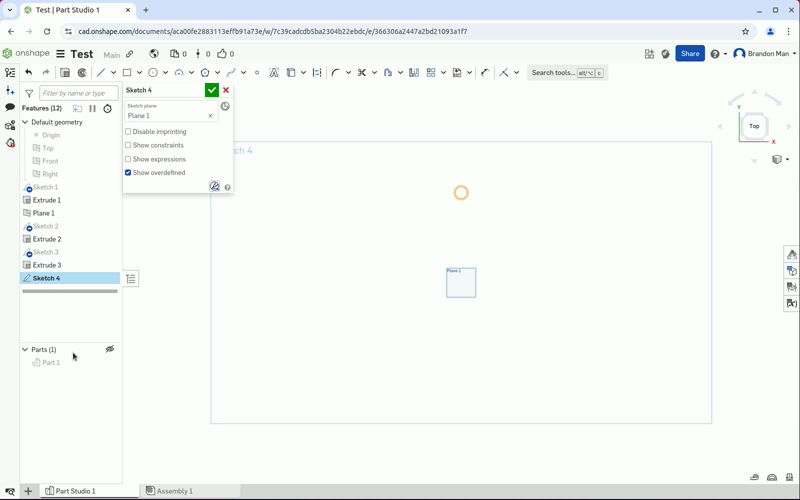
mouse_move(551, 282)
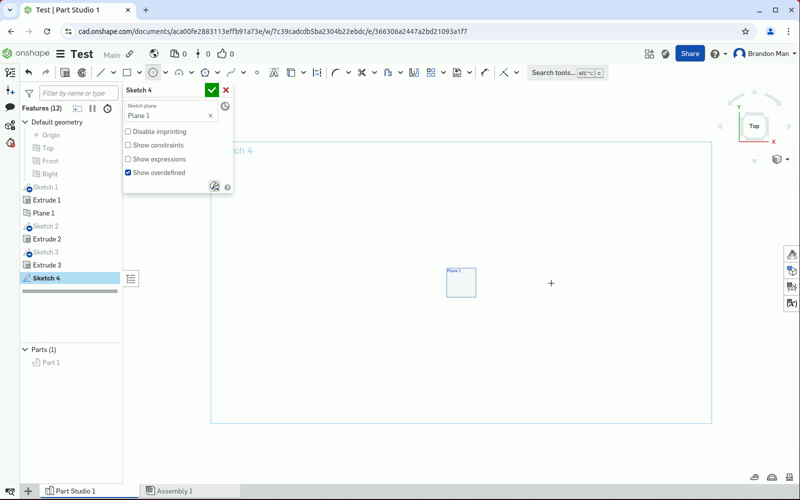
click(551, 282)
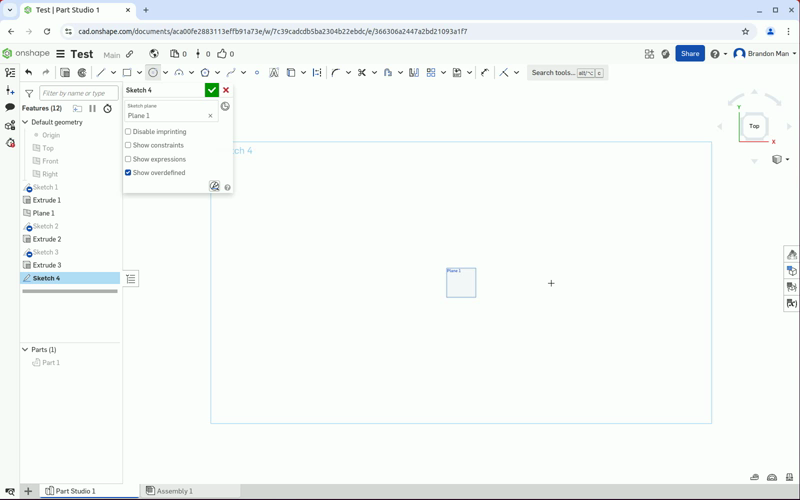
key_up(shift)
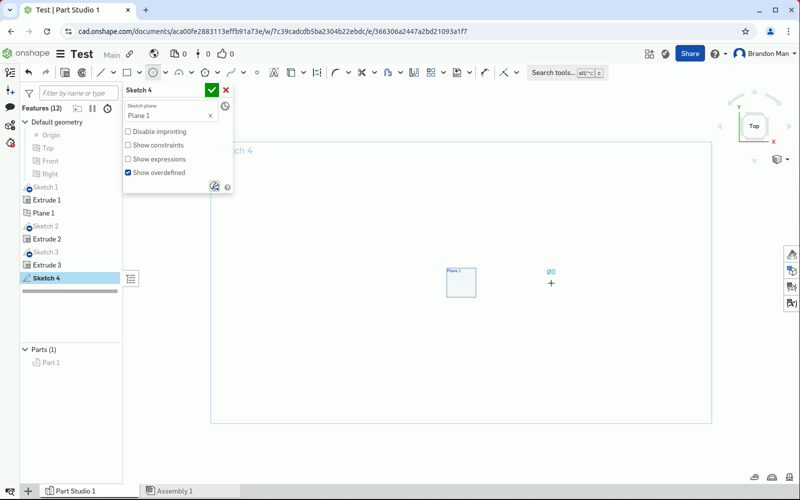
mouse_move(557, 282)
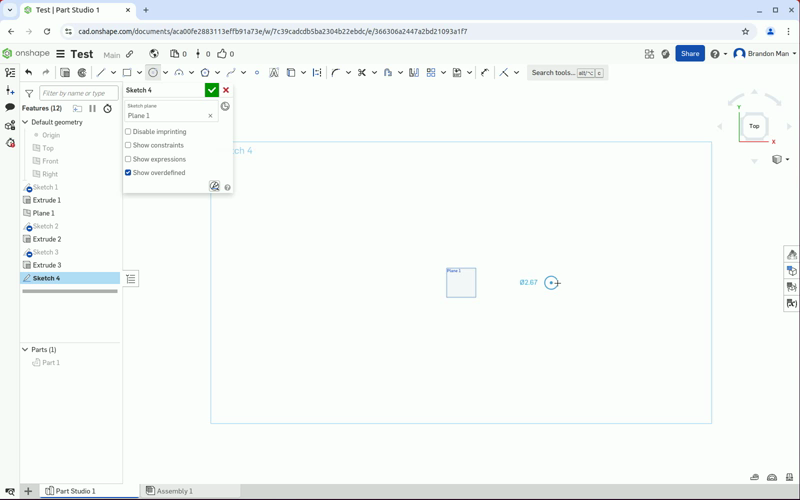
click(557, 282)
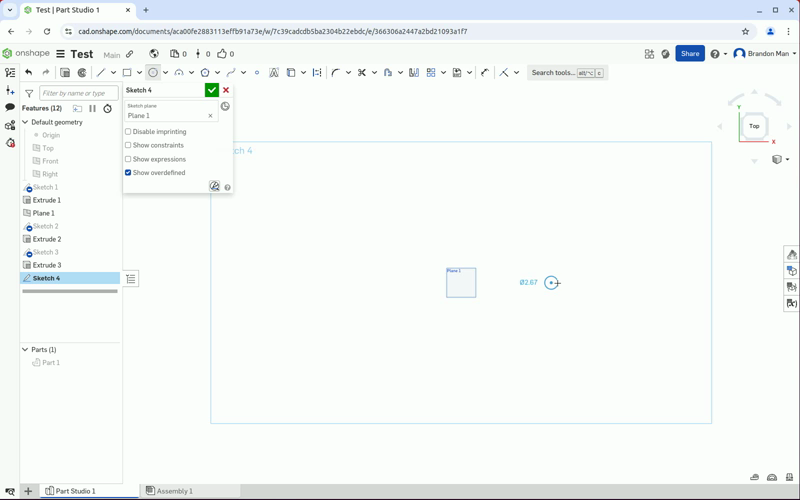
key(esc)
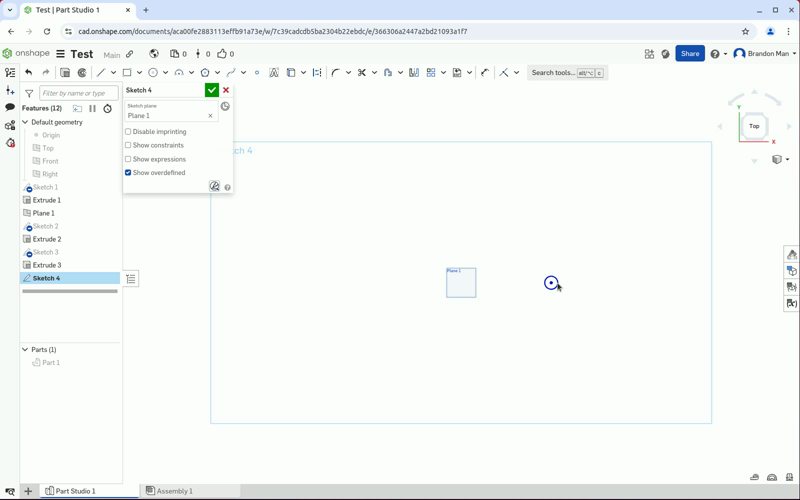
mouse_move(547, 283)
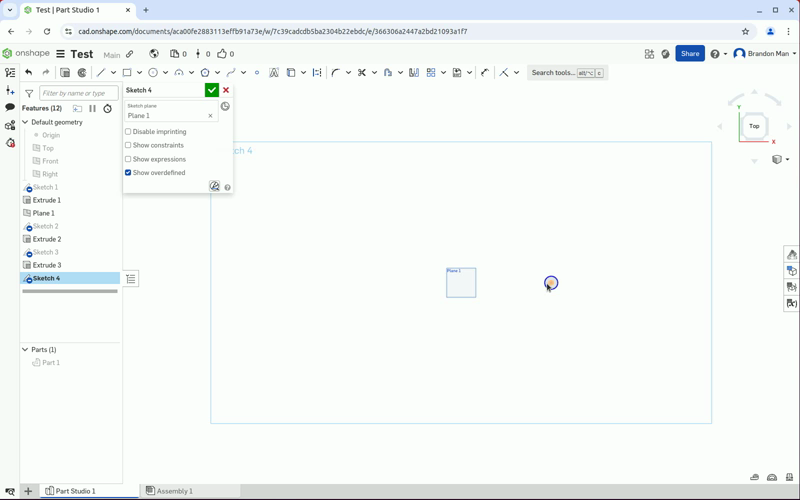
scroll(6)
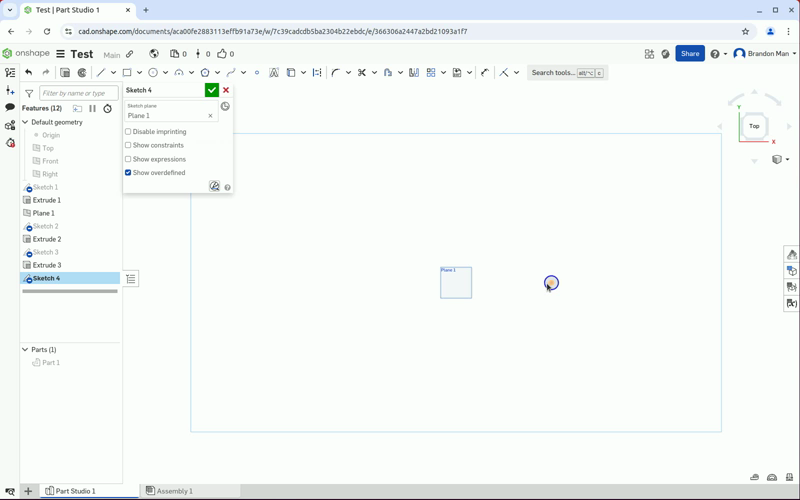
scroll(6)
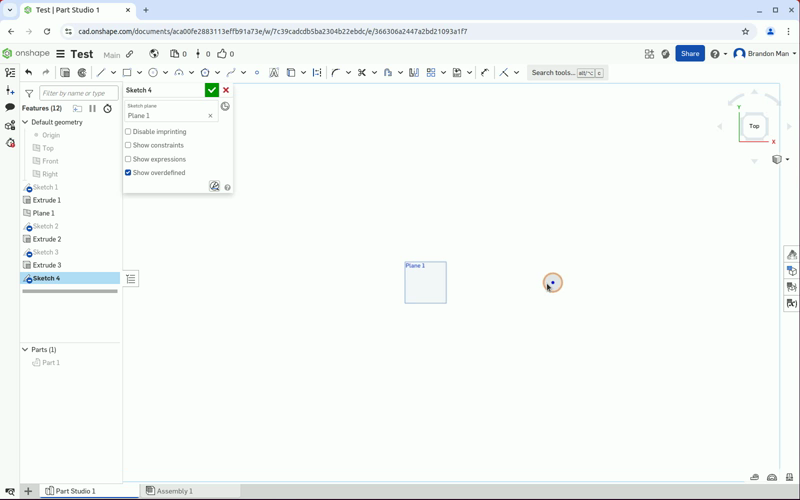
scroll(6)
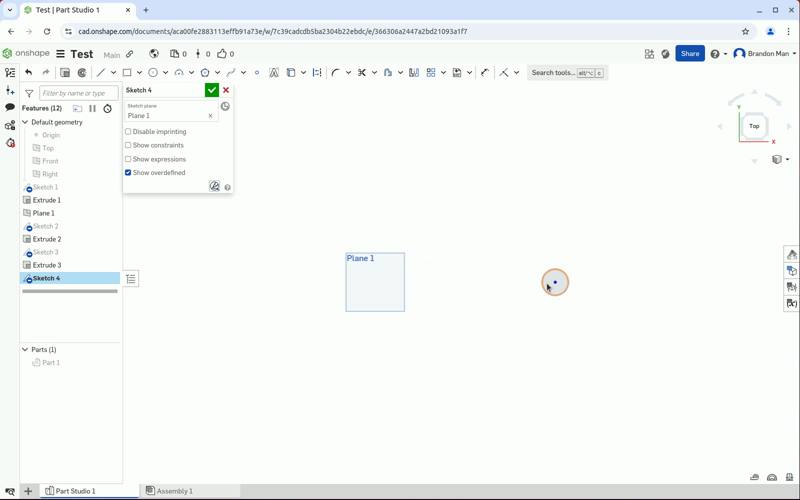
scroll(6)
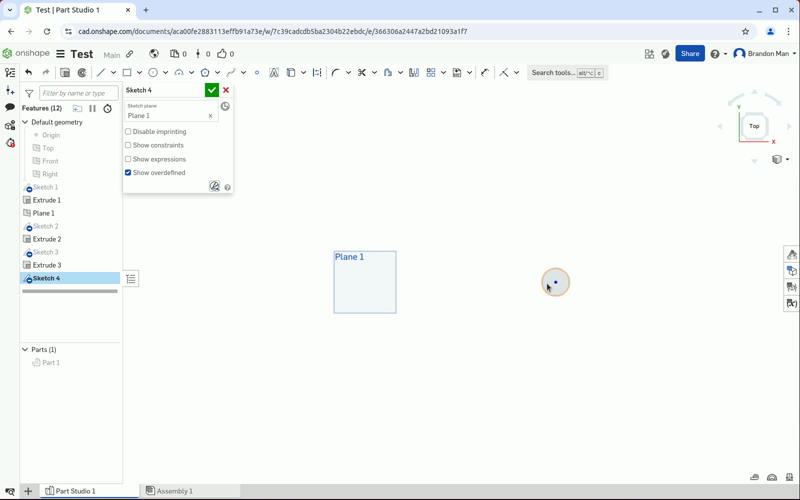
scroll(6)
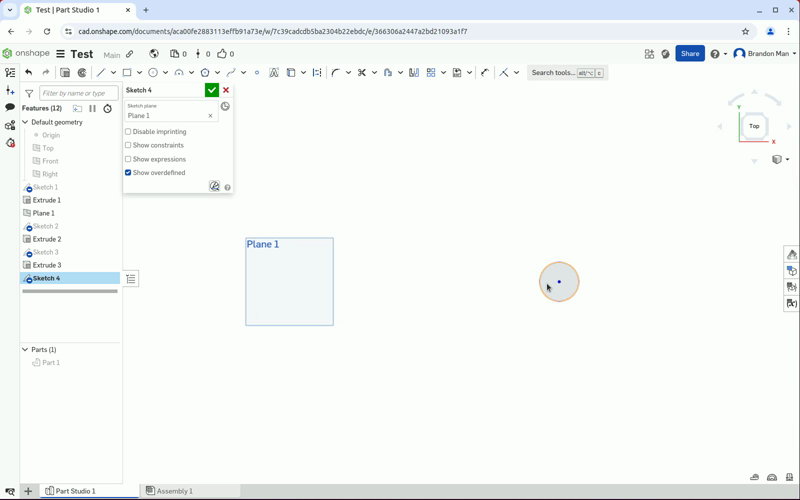
scroll(6)
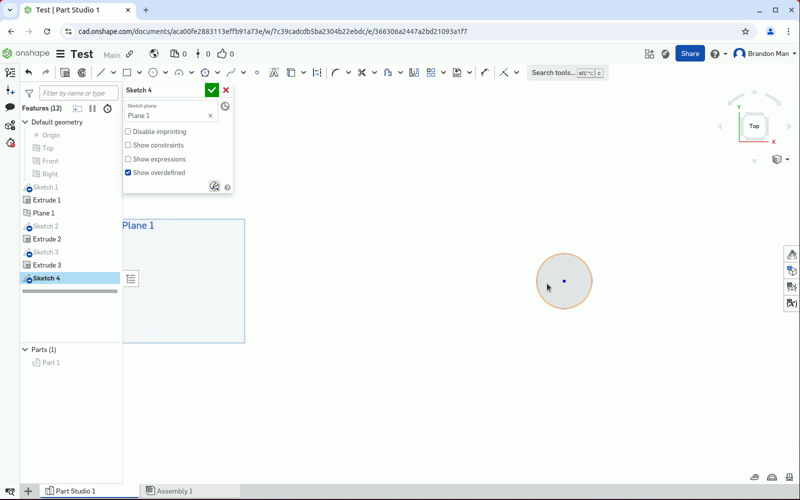
scroll(6)
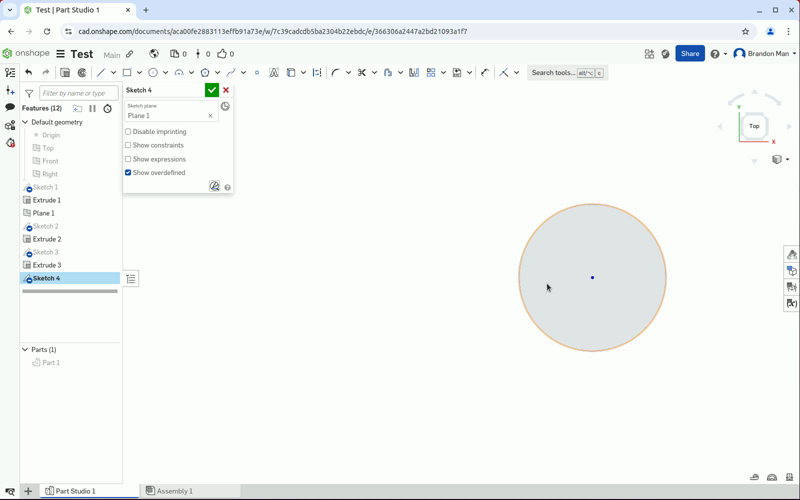
click(547, 283)
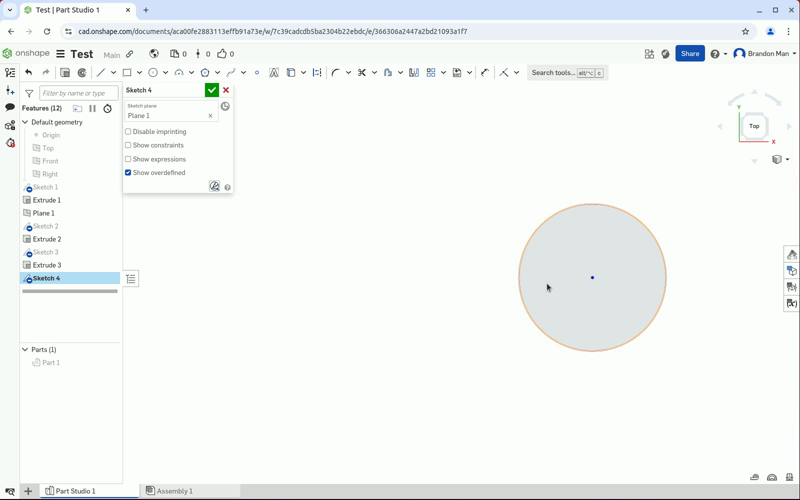
scroll(-6)
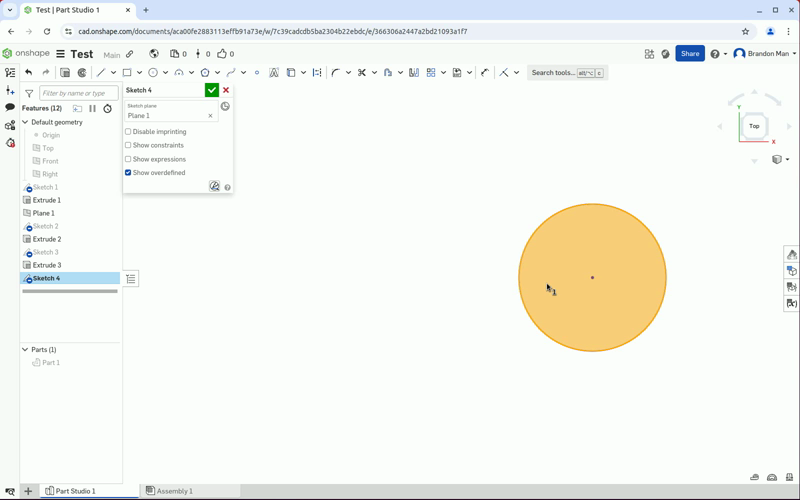
scroll(-6)
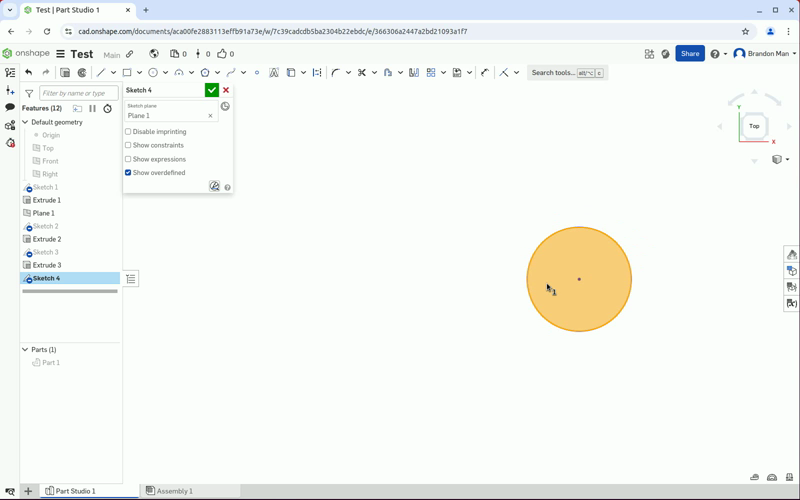
scroll(-6)
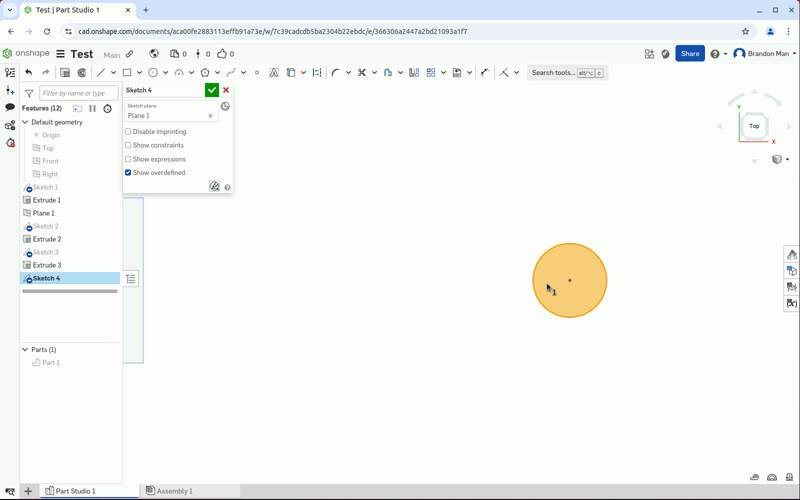
scroll(-6)
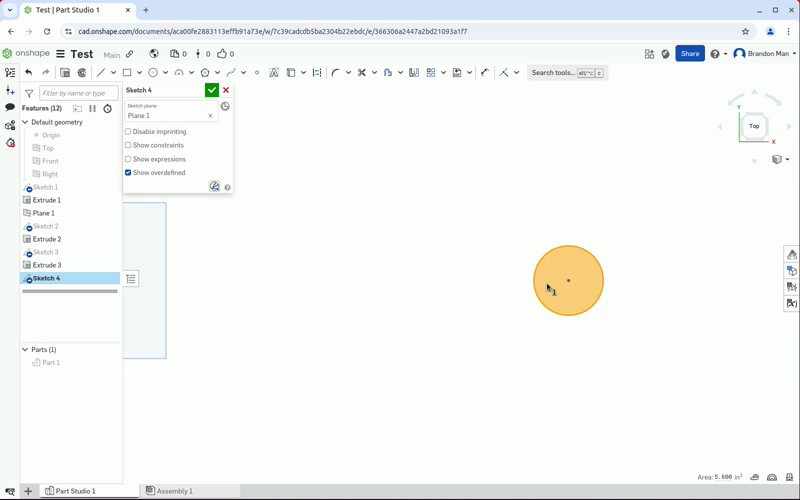
scroll(-6)
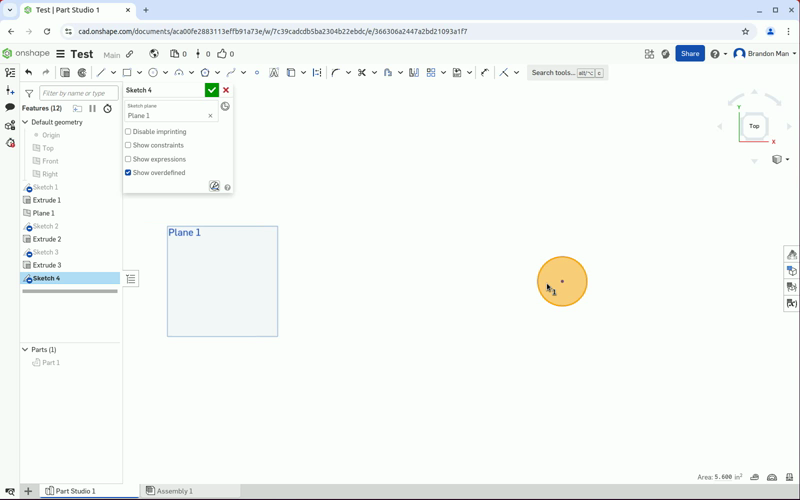
scroll(-6)
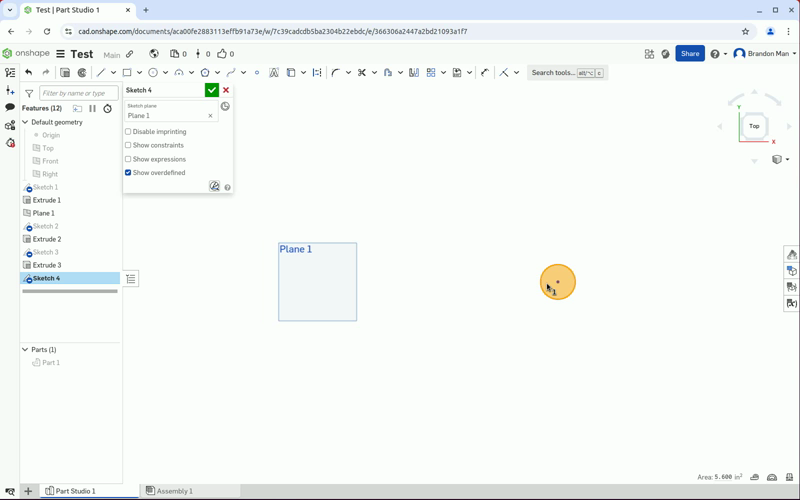
scroll(-6)
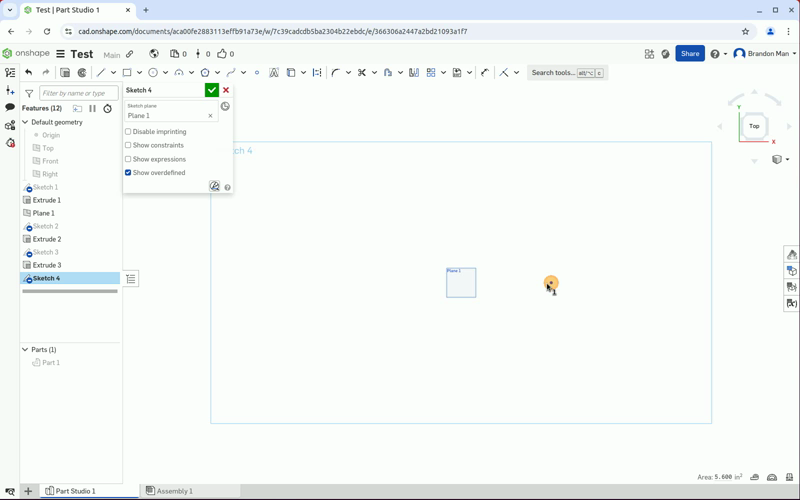
mouse_move(73, 352)
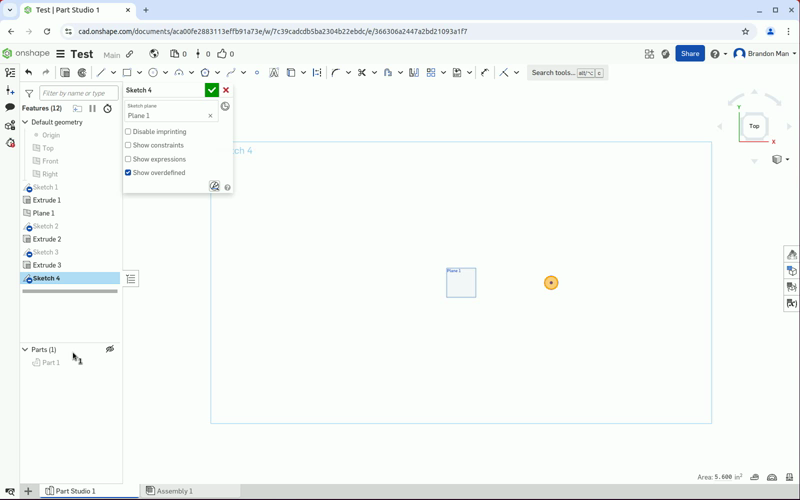
key(shift+y)
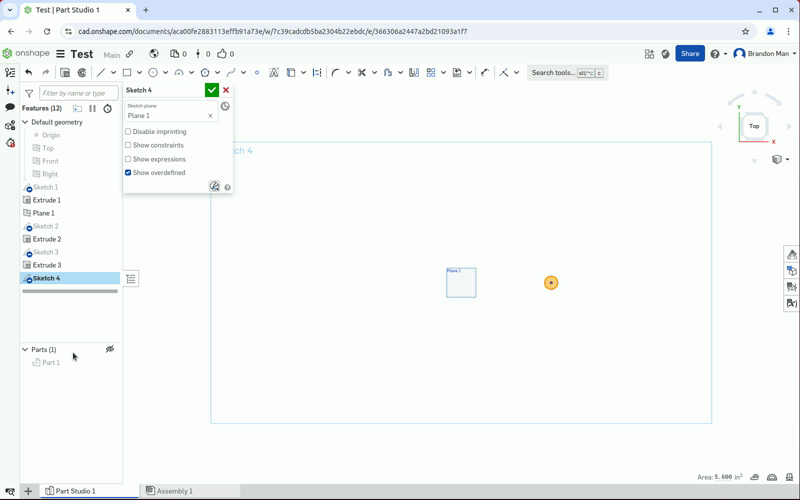
key(shift+e)
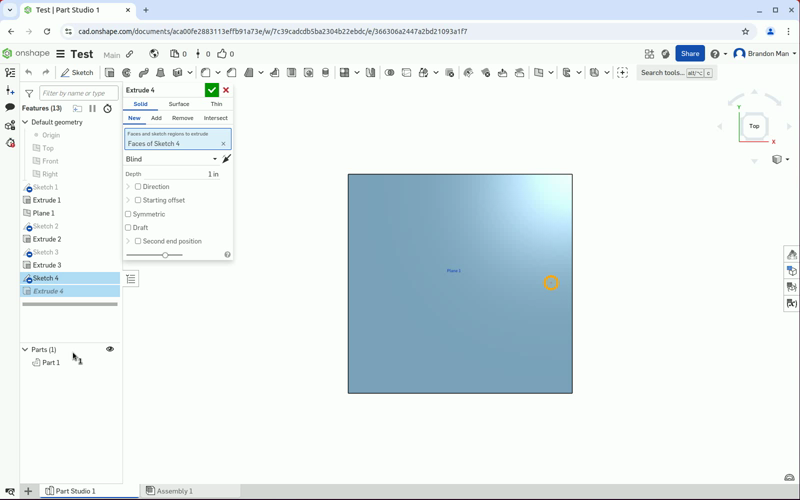
mouse_move(143, 106)
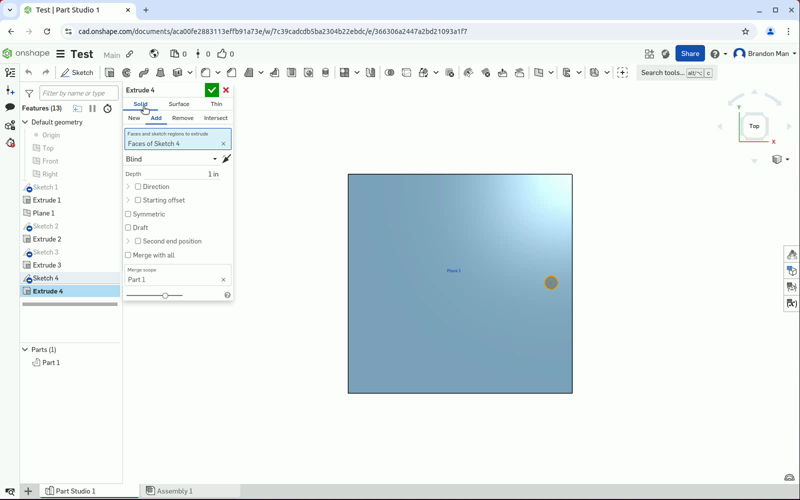
click(143, 106)
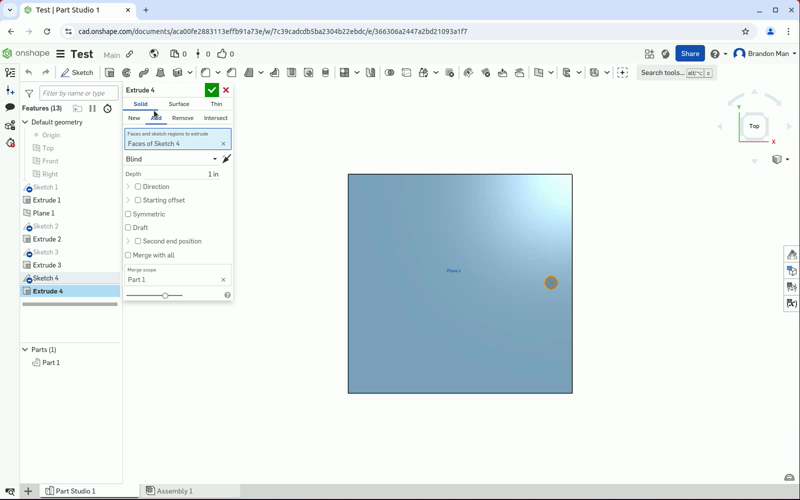
mouse_move(186, 120)
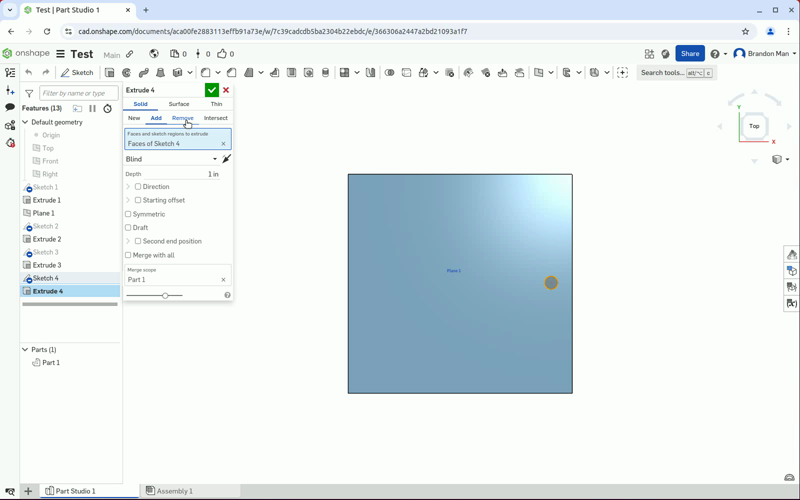
click(186, 120)
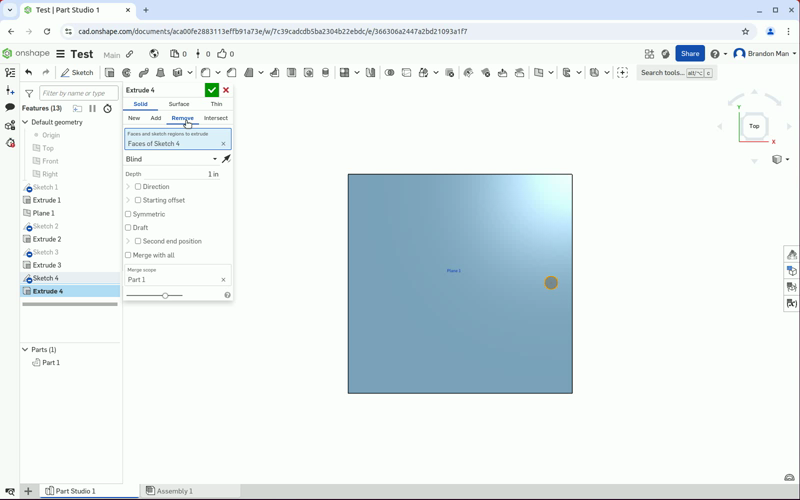
key(tab, 4)
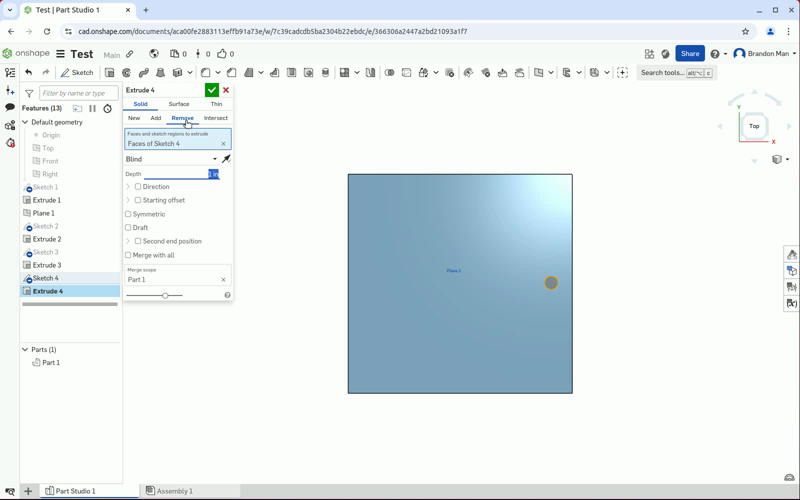
text(30.57)
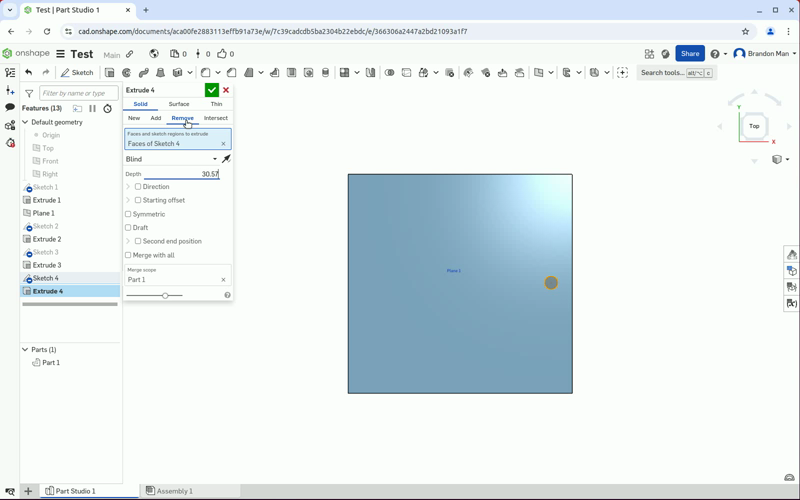
key(tab, 6)
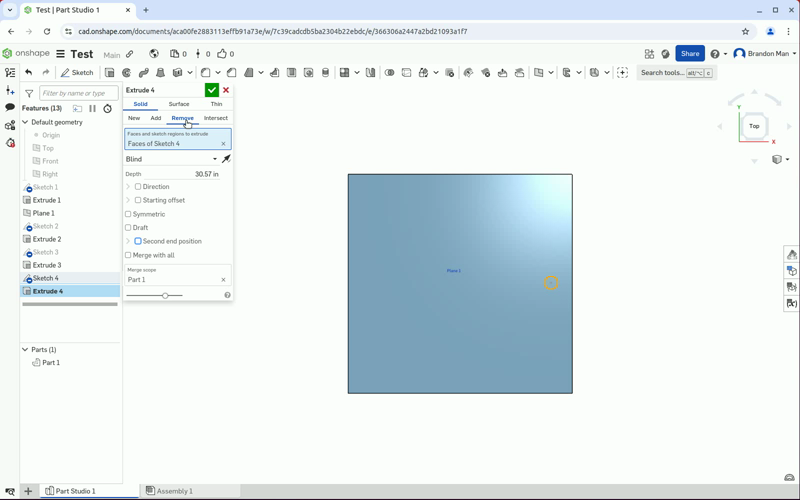
key(space)
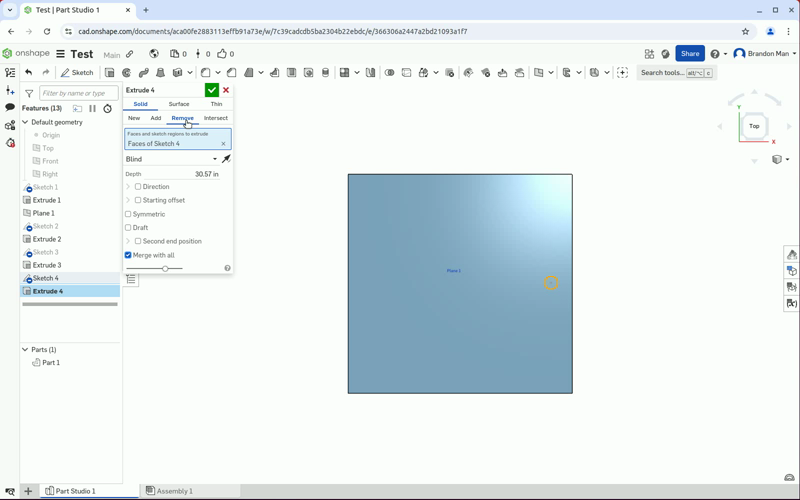
key(enter)
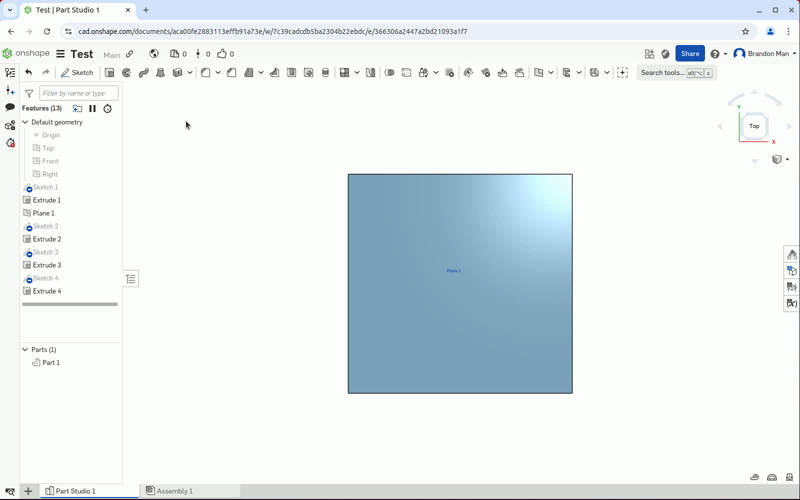
key(shift+h)
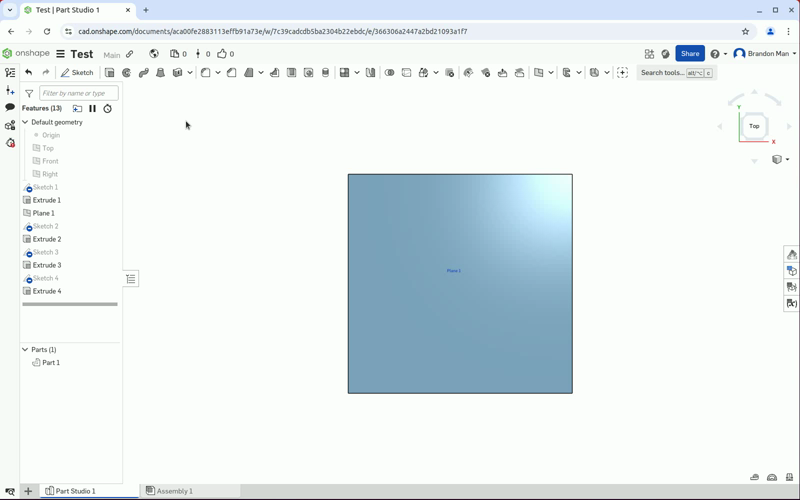
key(shift+h)
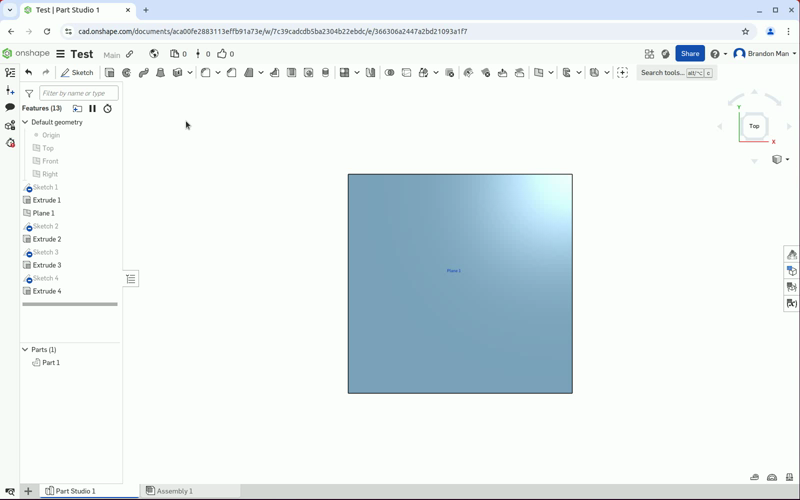
mouse_move(73, 189)
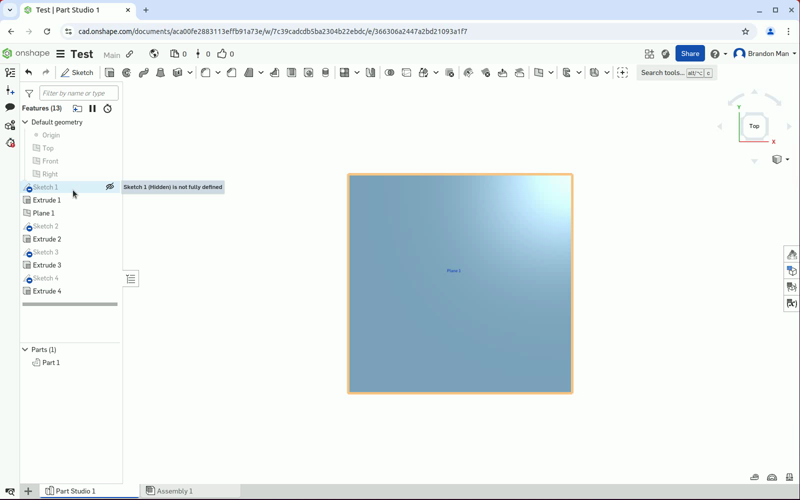
click(73, 189)
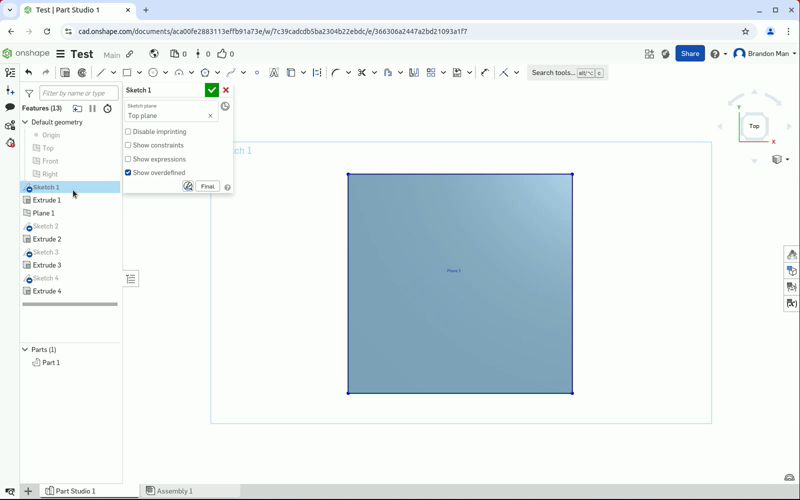
mouse_move(229, 92)
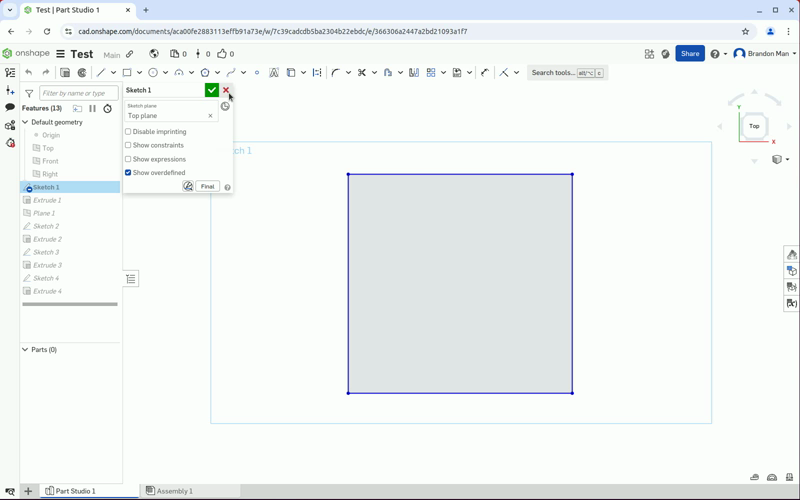
click(229, 92)
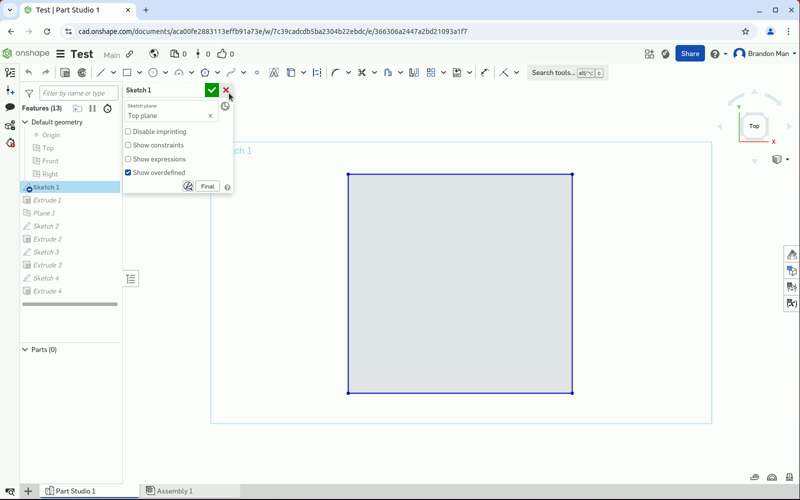
key(shift+s)
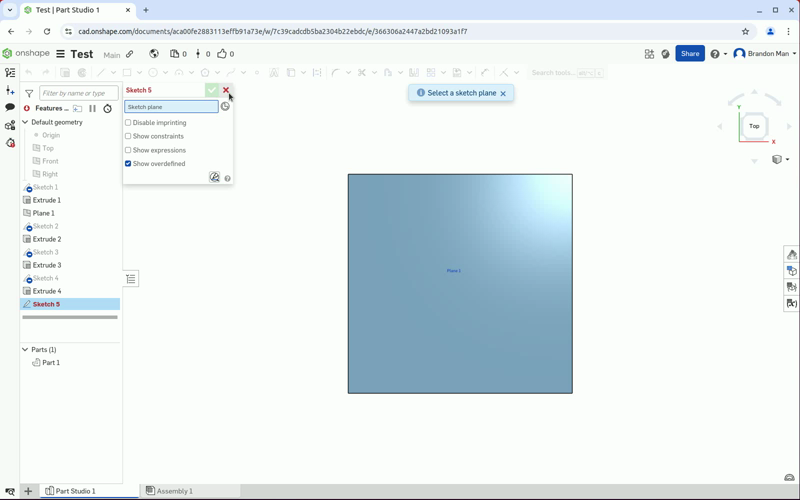
mouse_move(73, 215)
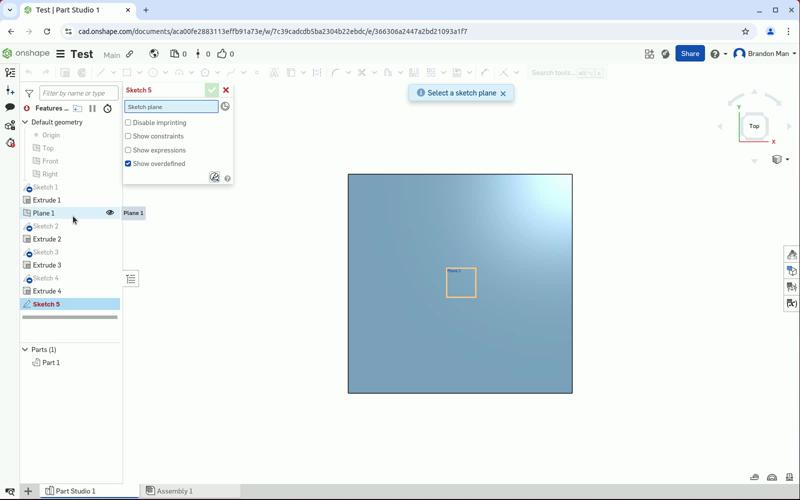
click(73, 215)
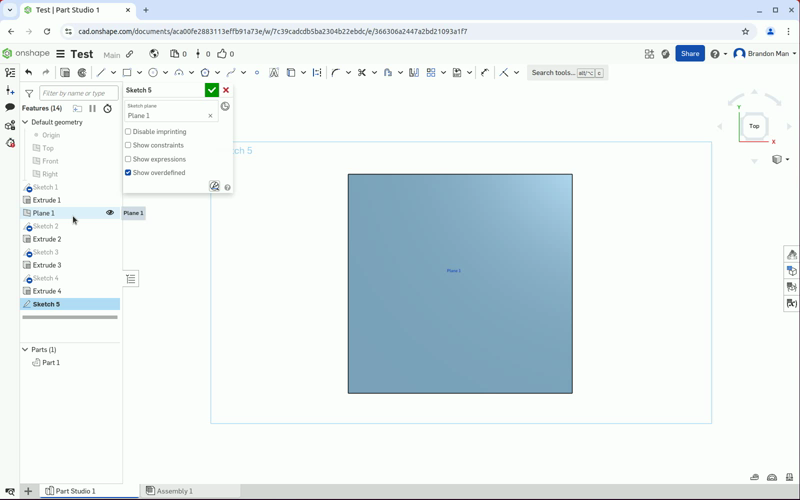
mouse_move(73, 352)
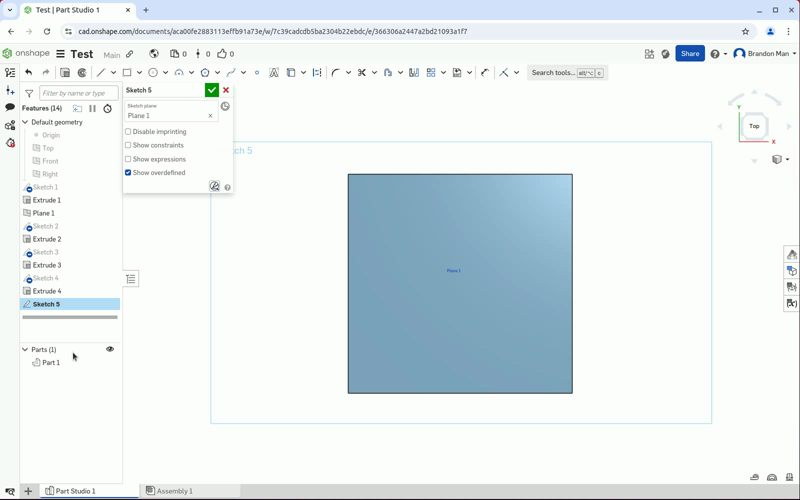
key(y)
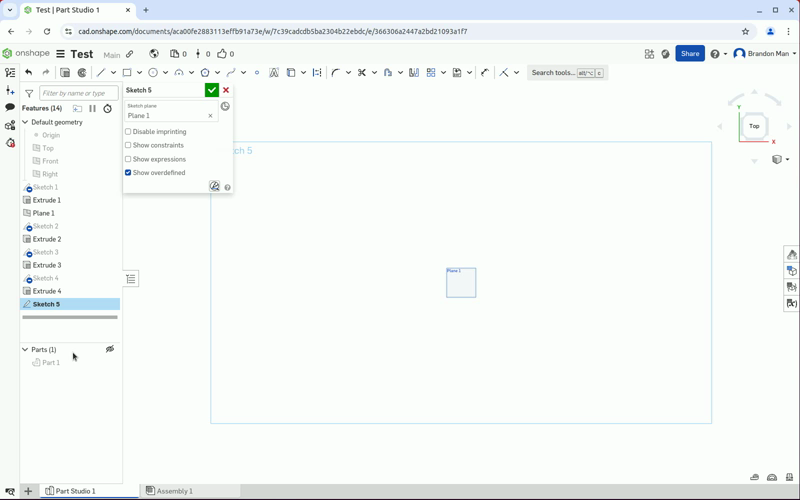
key(c)
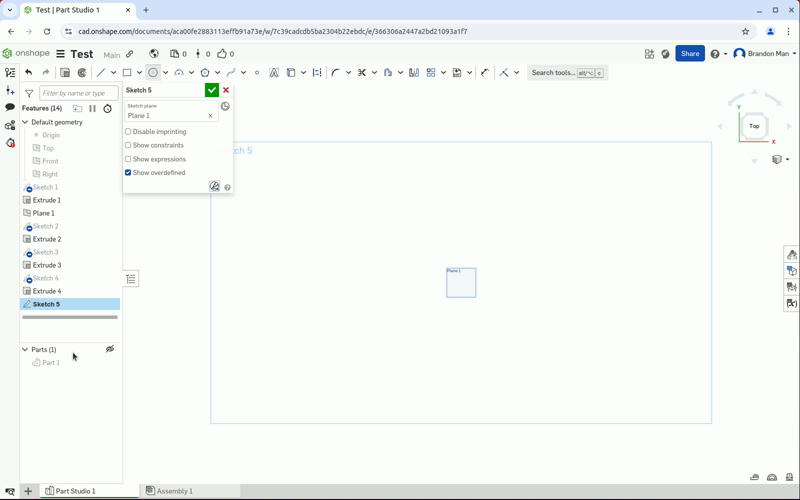
key_down(shift)
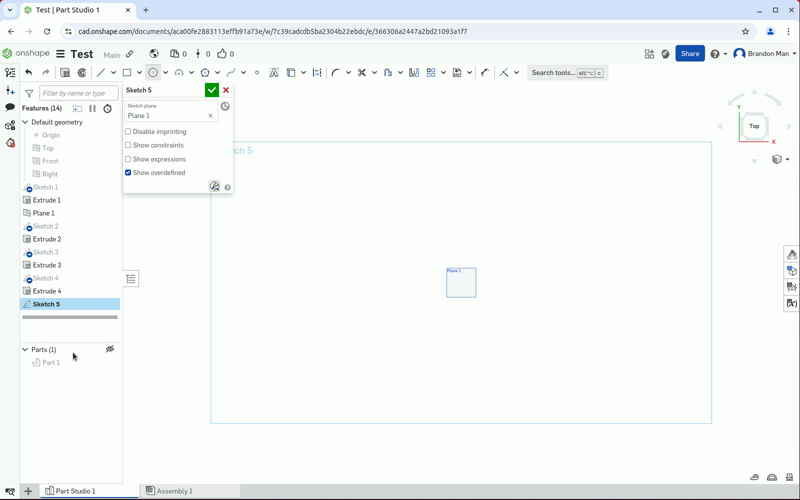
mouse_move(551, 192)
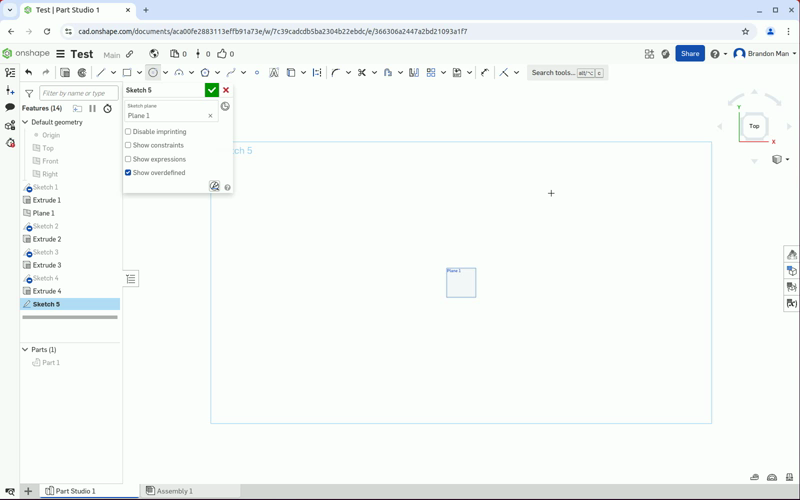
click(551, 192)
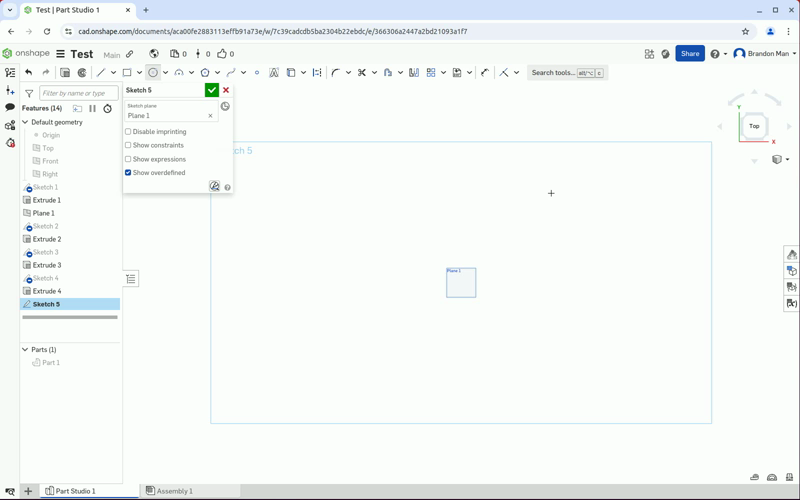
key_up(shift)
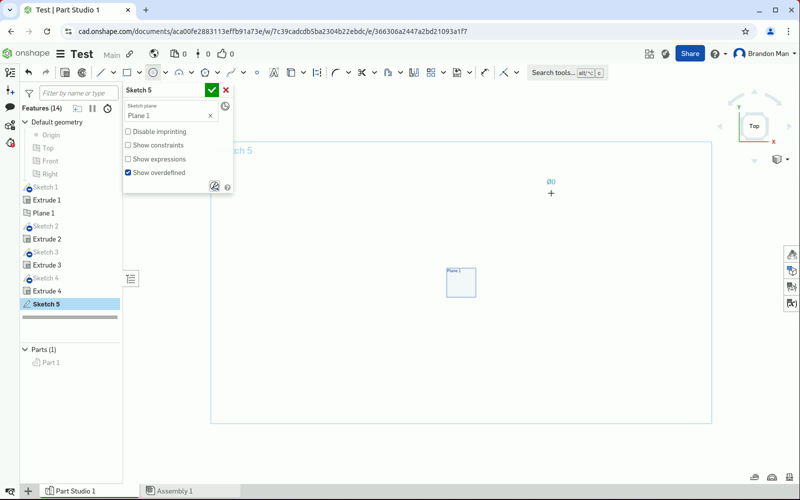
mouse_move(557, 192)
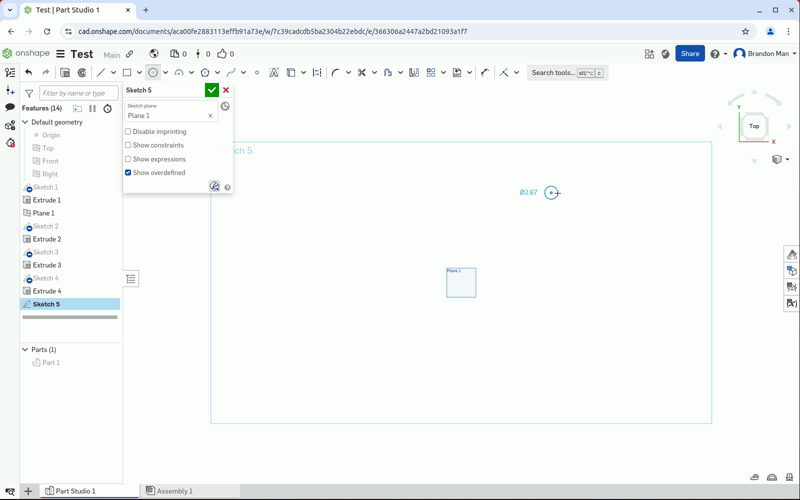
click(557, 192)
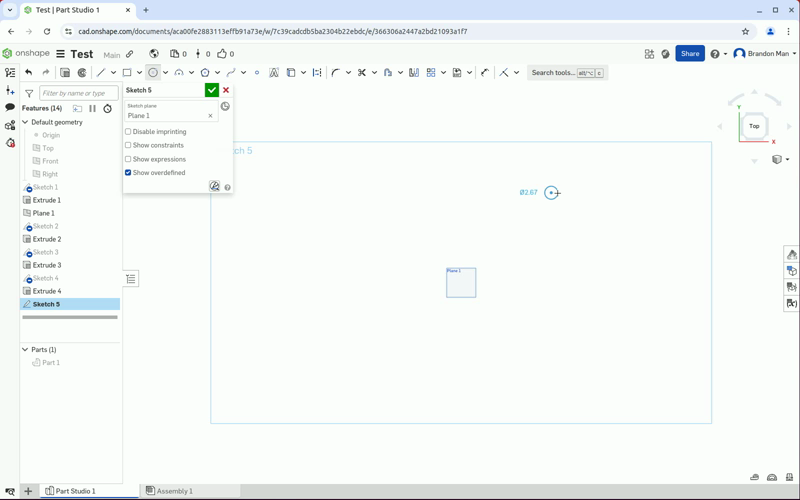
key(esc)
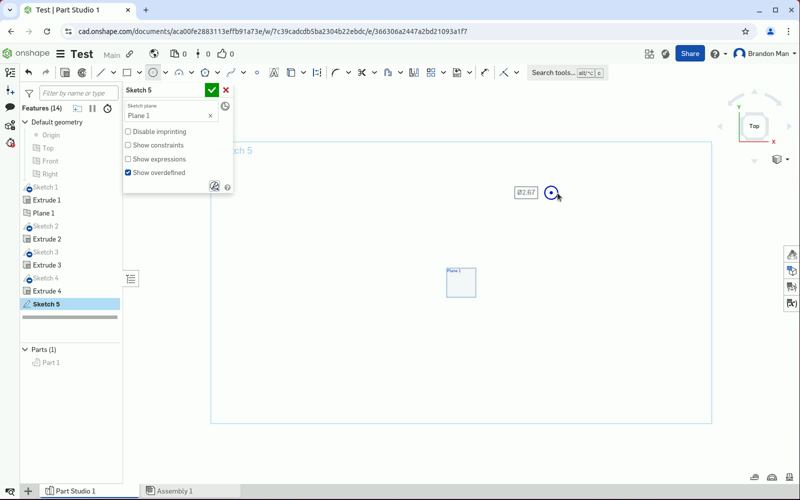
mouse_move(548, 191)
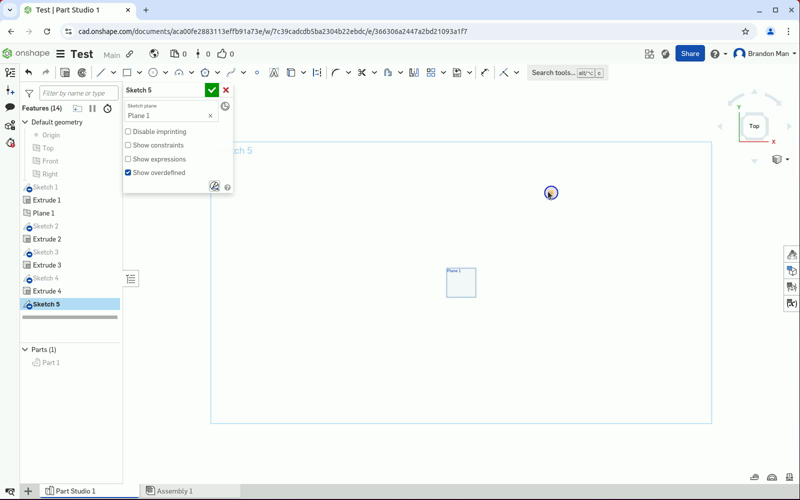
scroll(6)
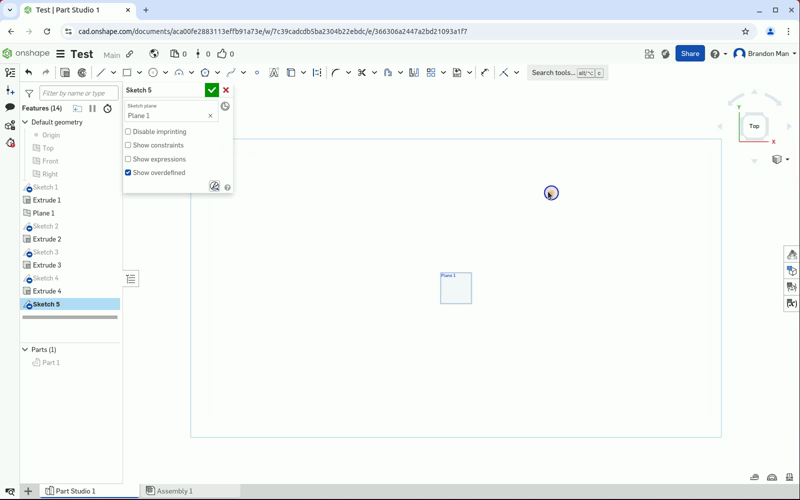
scroll(6)
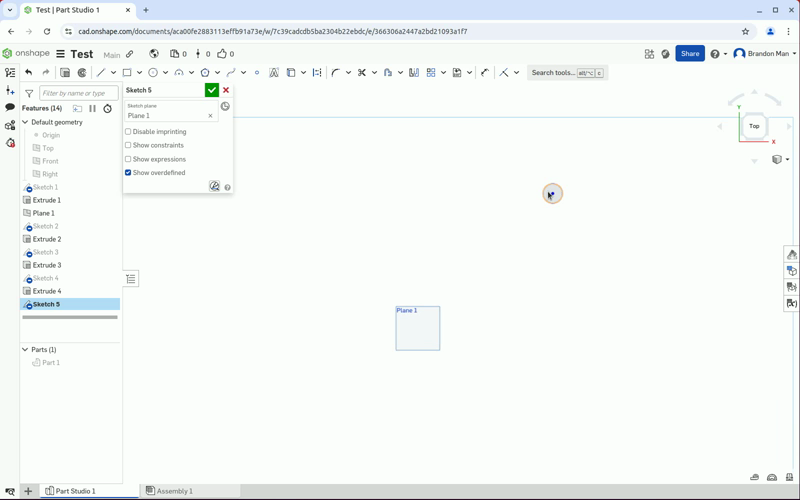
scroll(6)
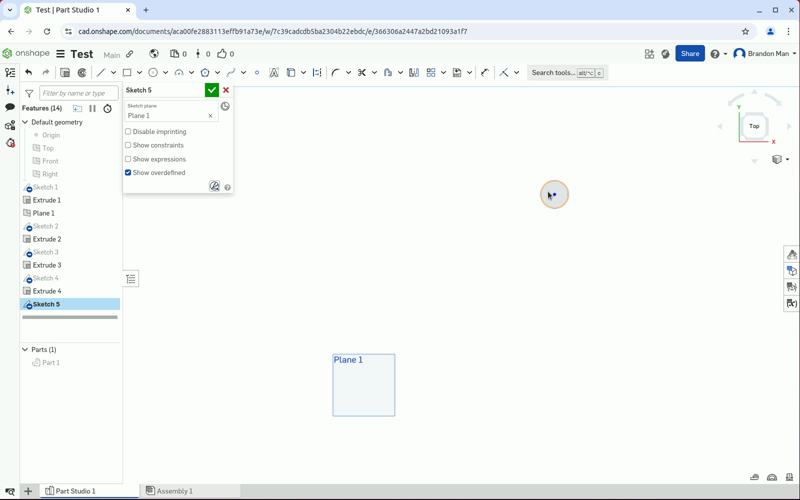
scroll(6)
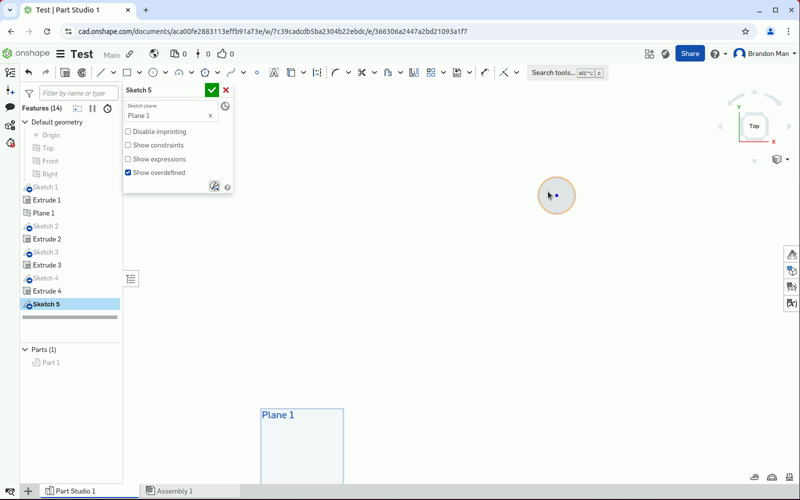
scroll(6)
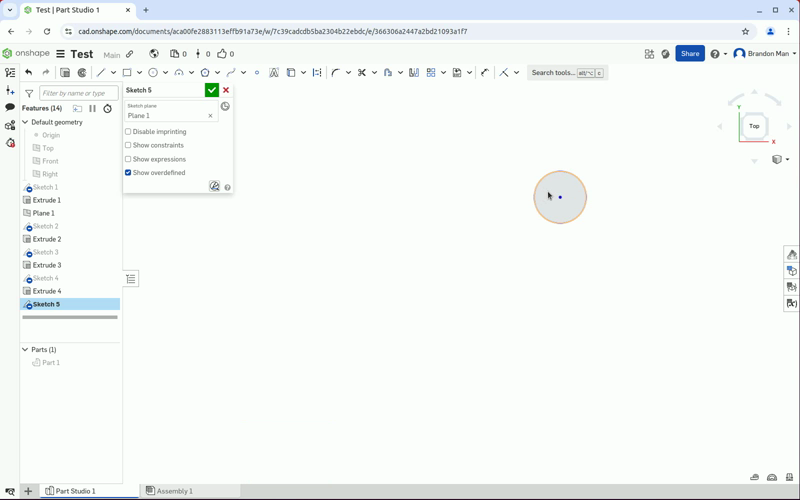
scroll(6)
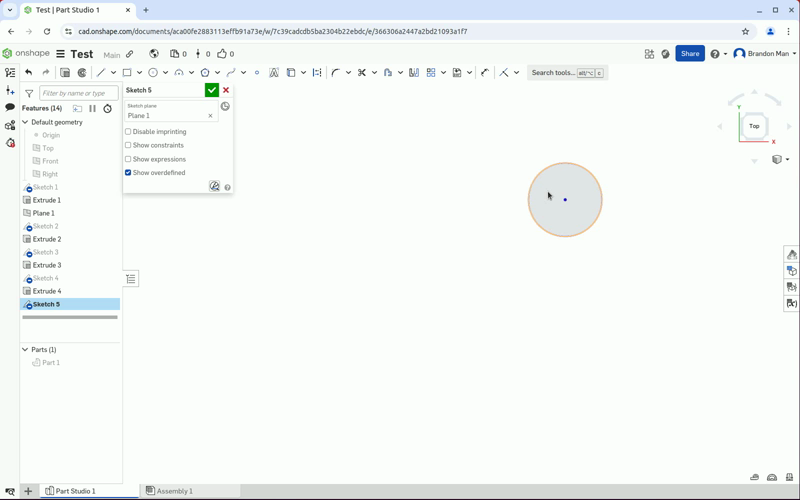
scroll(6)
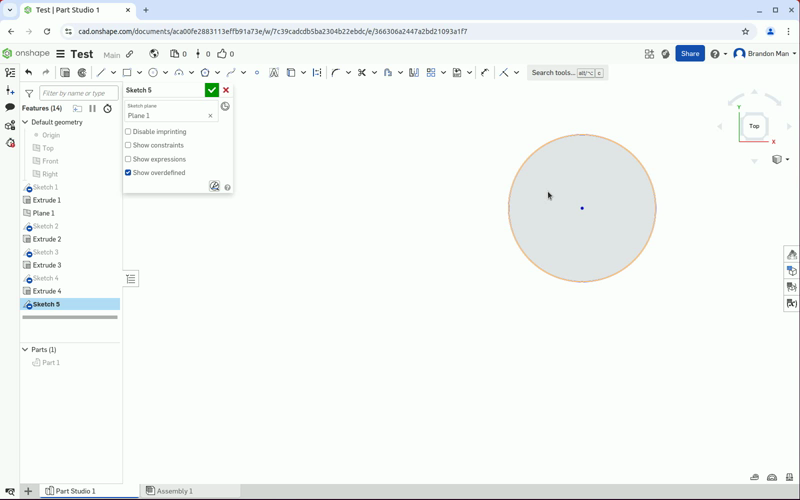
click(548, 191)
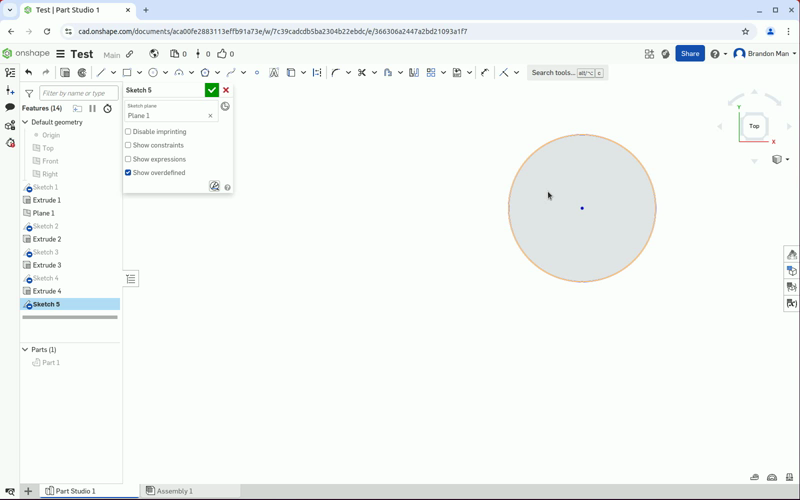
scroll(-6)
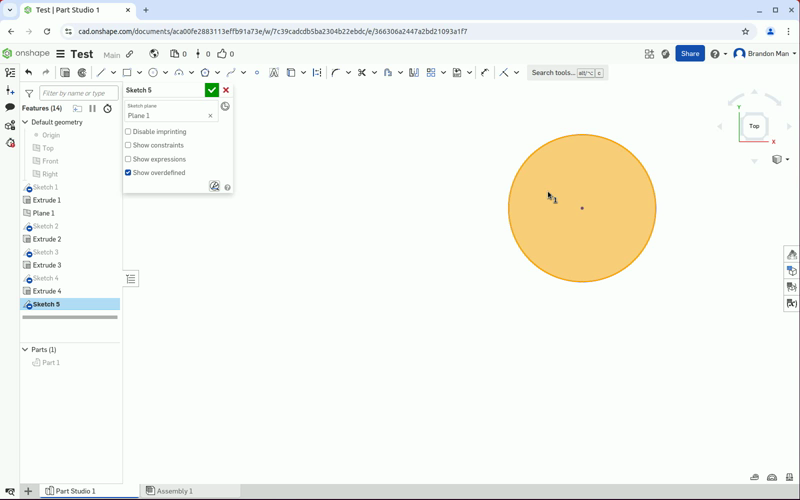
scroll(-6)
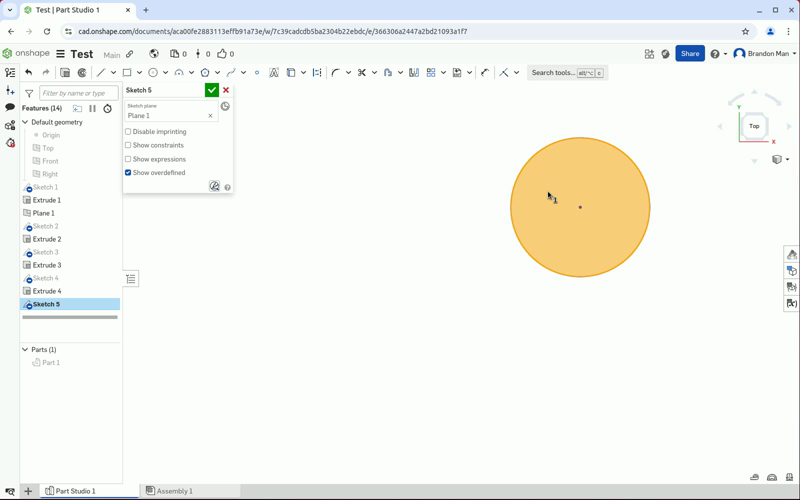
scroll(-6)
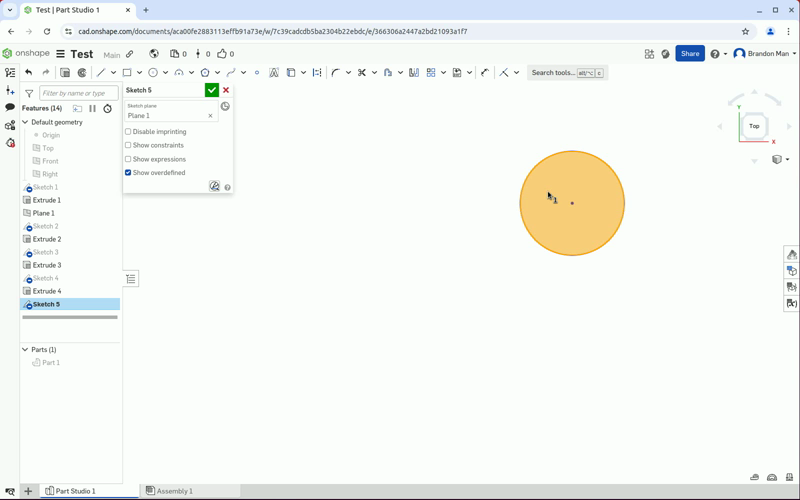
scroll(-6)
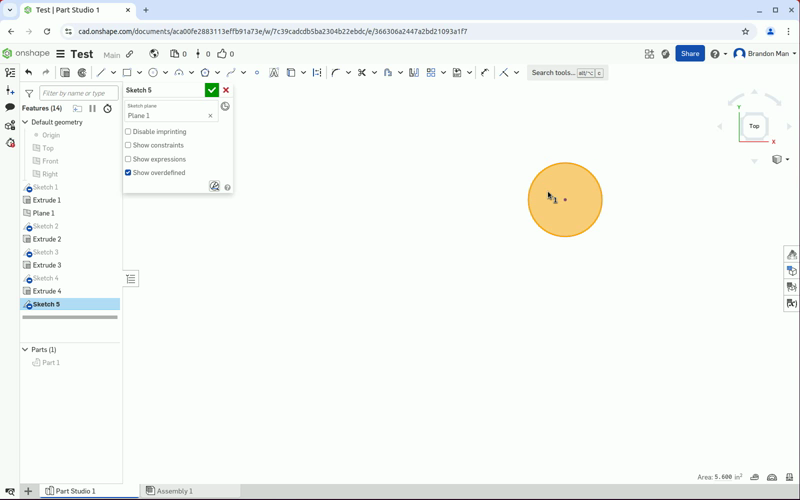
scroll(-6)
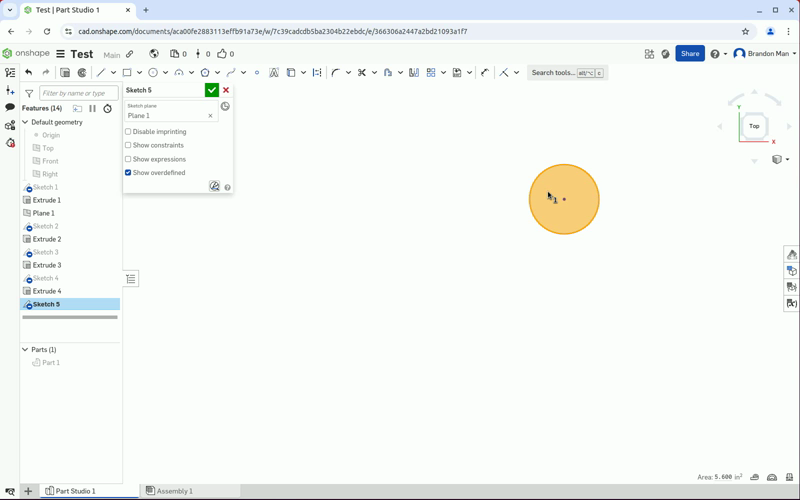
scroll(-6)
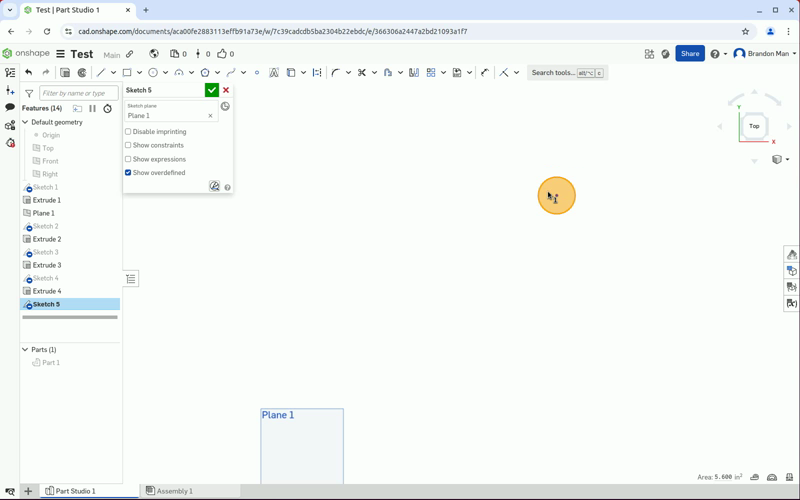
scroll(-6)
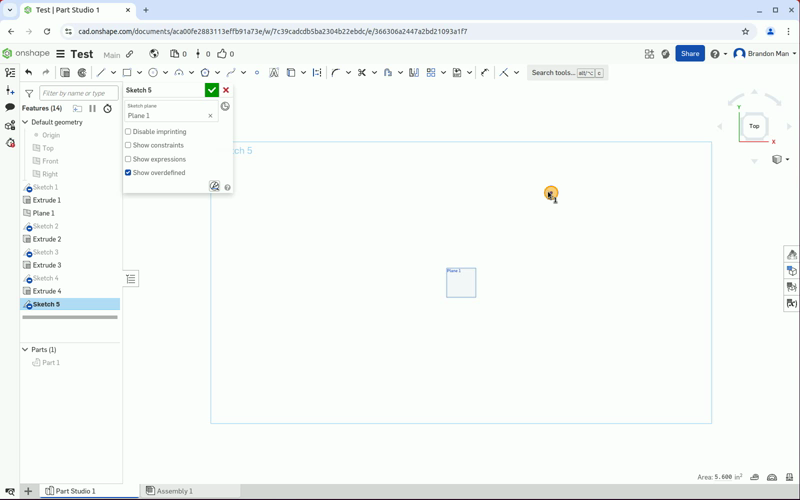
mouse_move(73, 352)
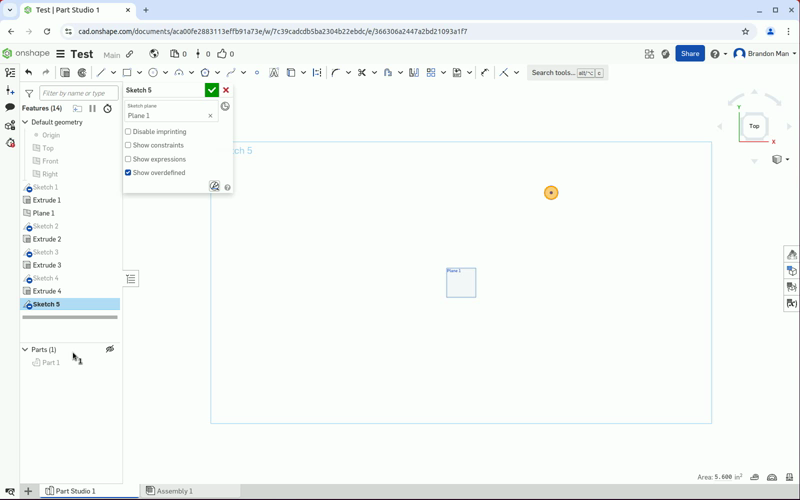
key(shift+y)
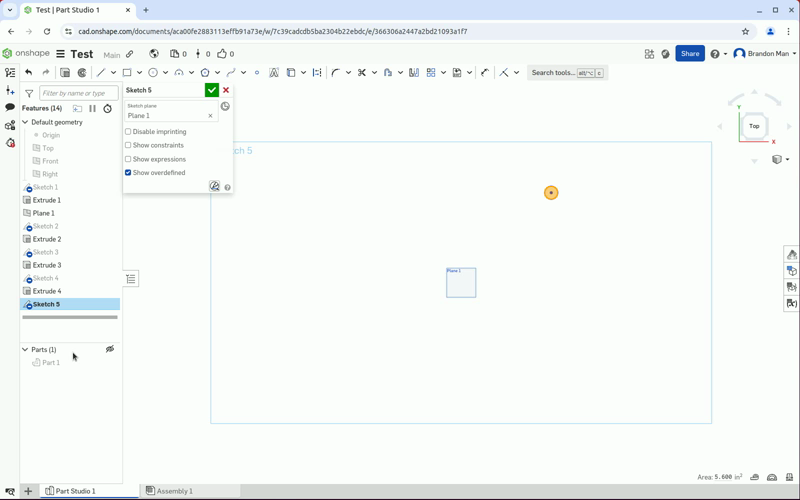
key(shift+e)
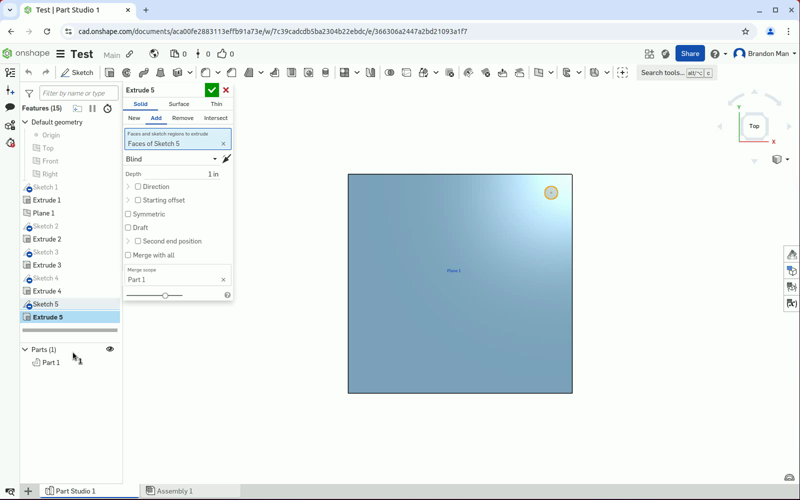
mouse_move(143, 106)
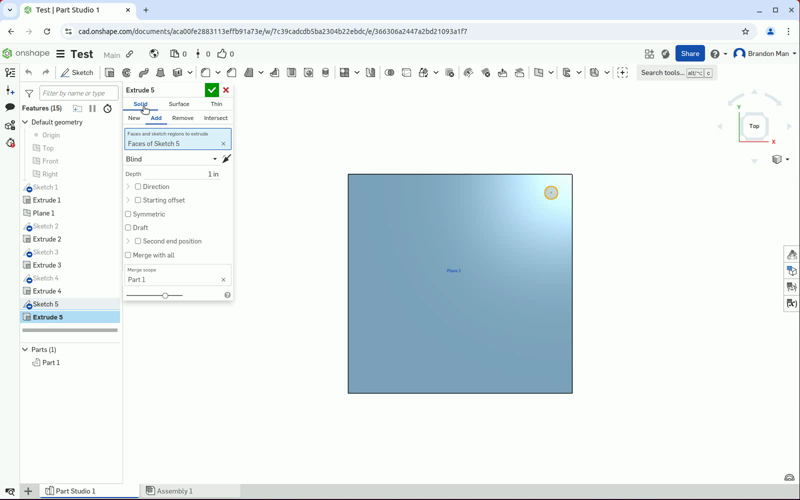
click(143, 106)
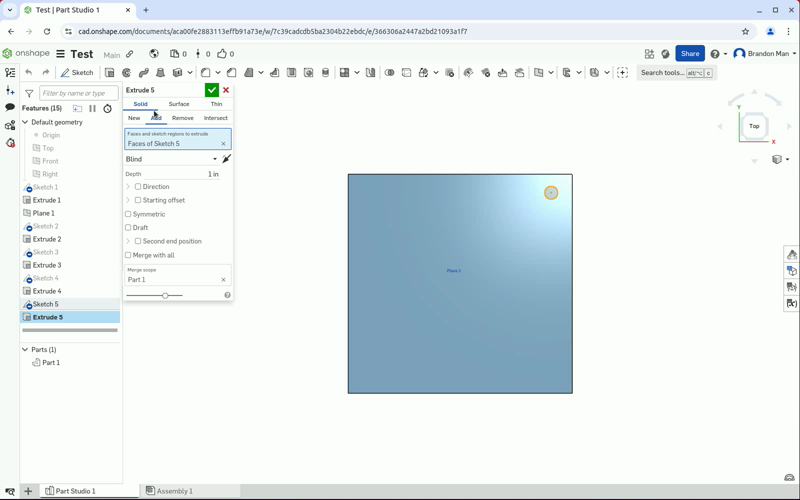
mouse_move(186, 120)
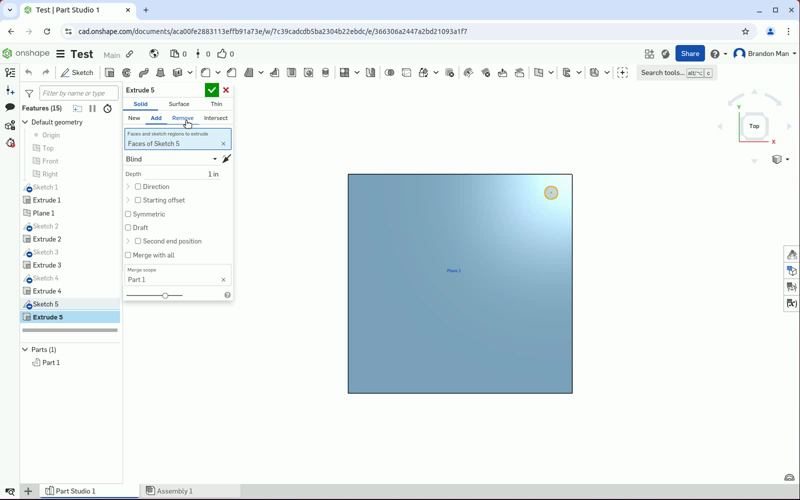
click(186, 120)
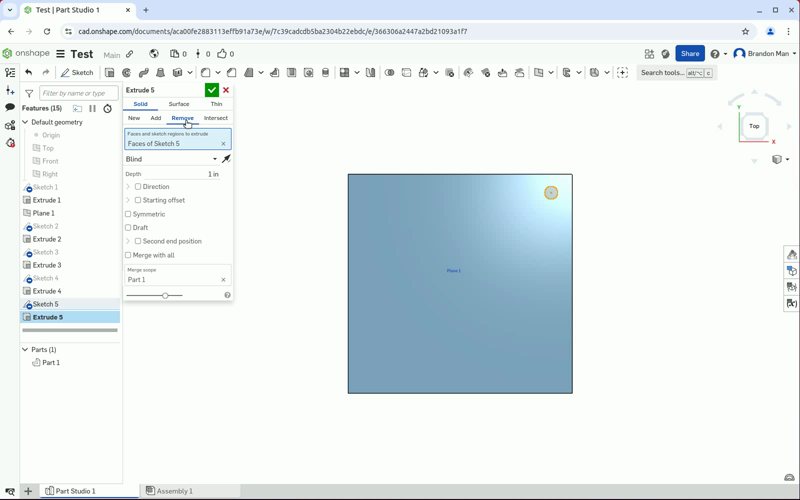
key(tab, 4)
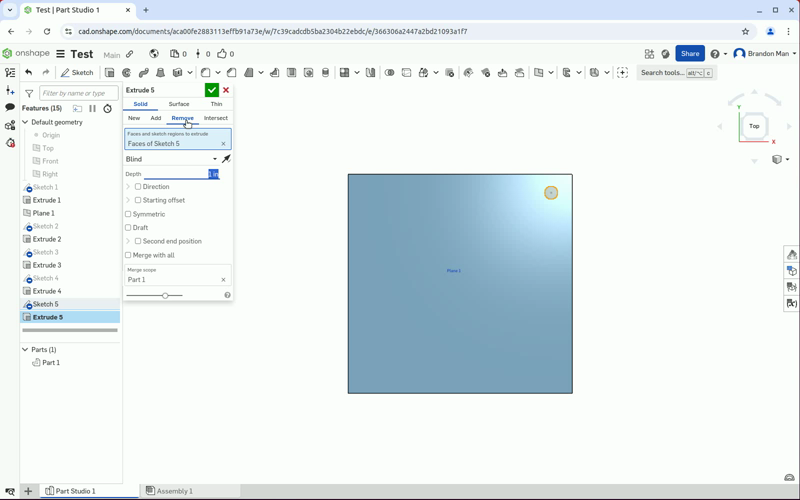
text(30.57)
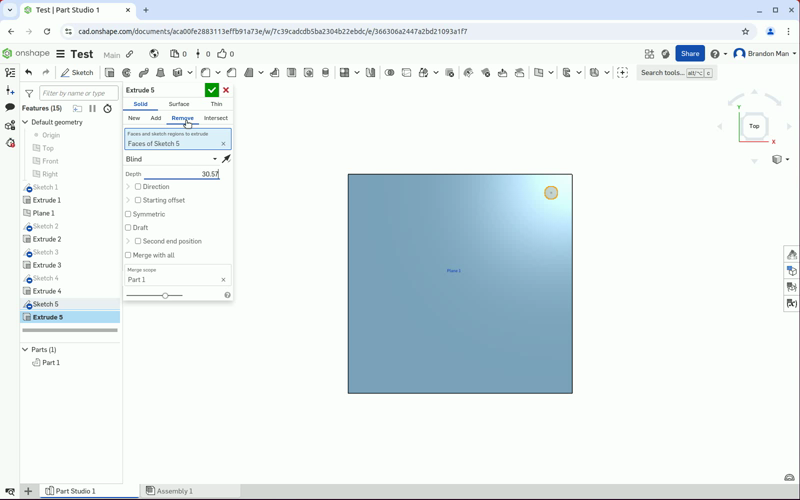
key(tab, 6)
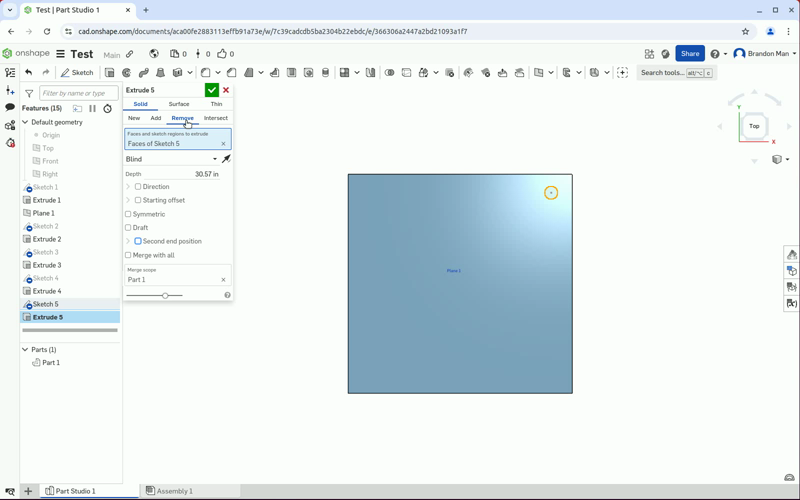
key(space)
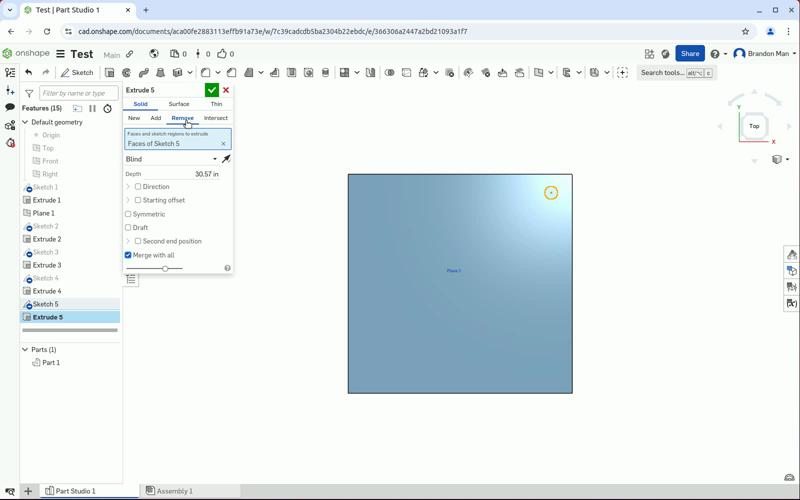
key(enter)
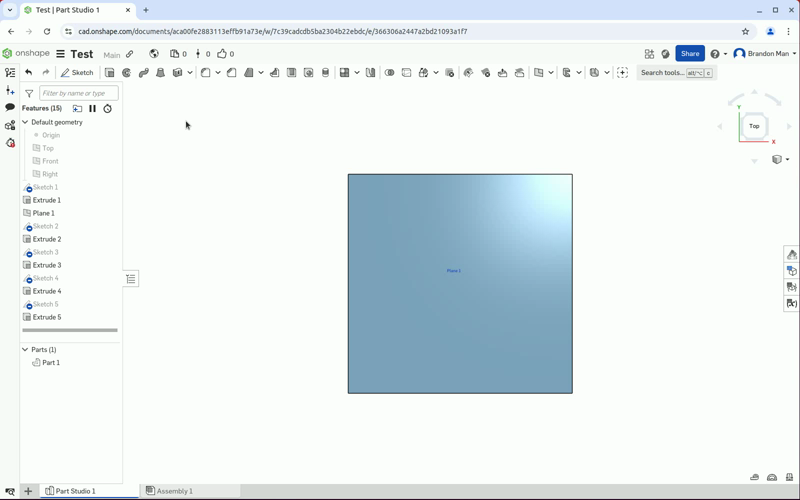
key(shift+h)
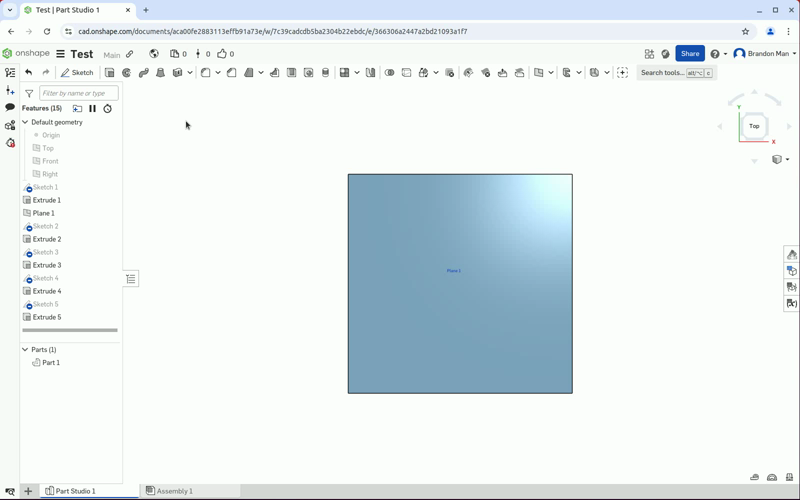
key(shift+h)
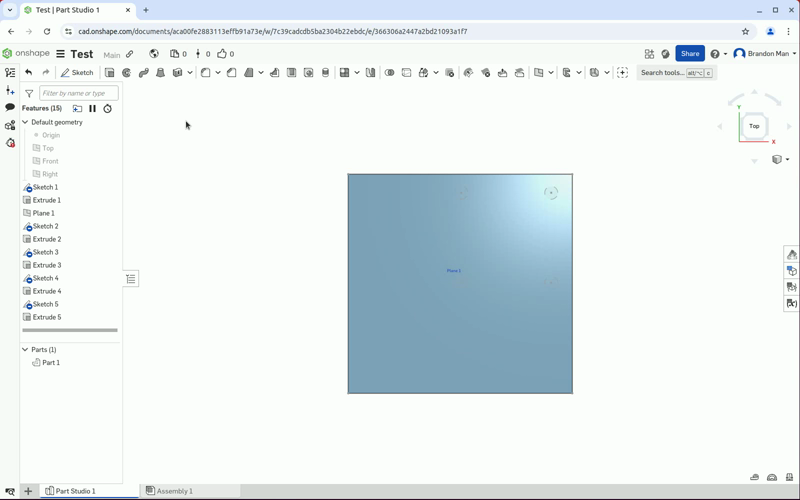
key(shift+7)
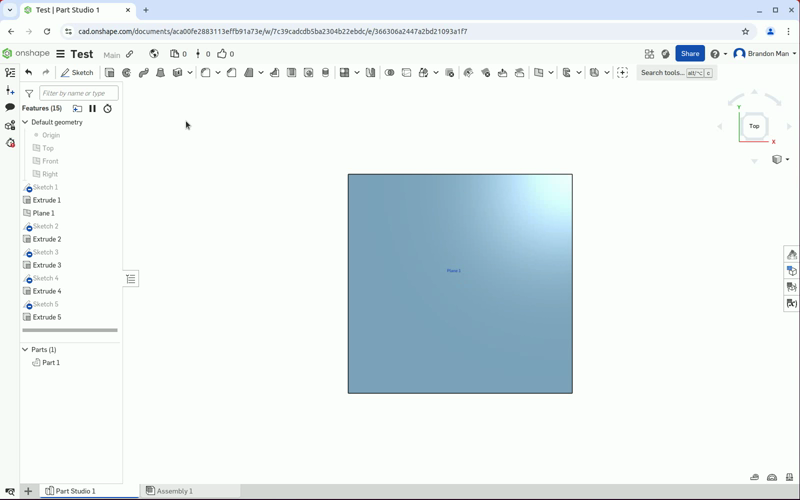
key(up, 3)
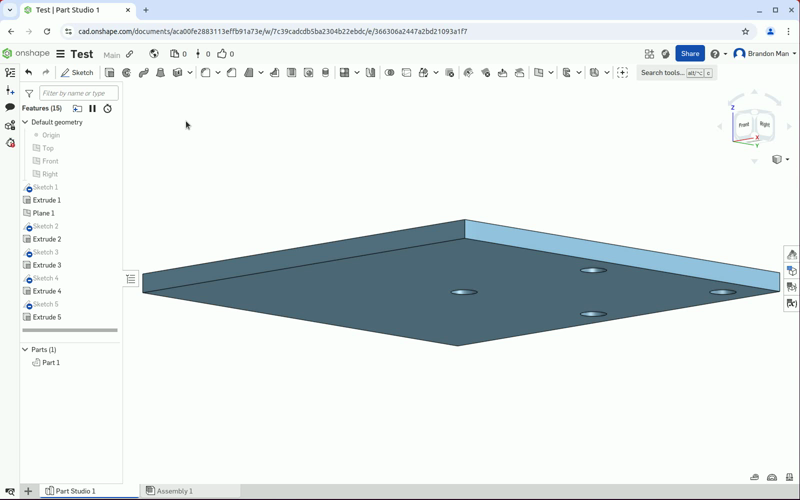
key(left, 3)
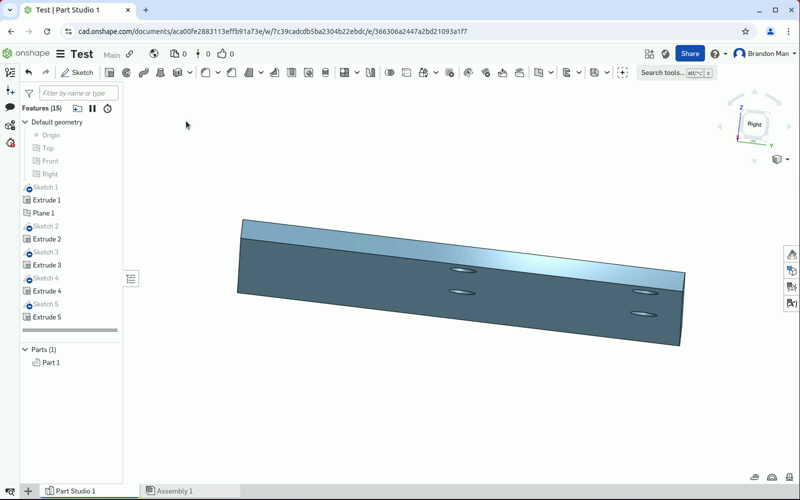
key(right, 3)
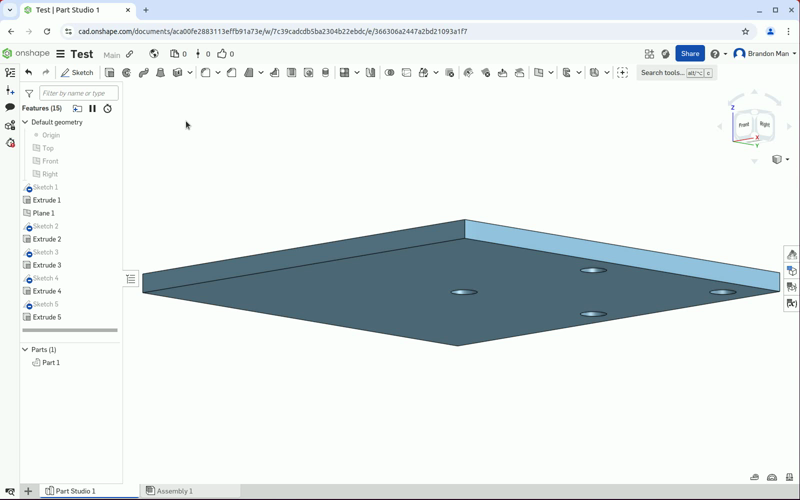
key(down, 3)
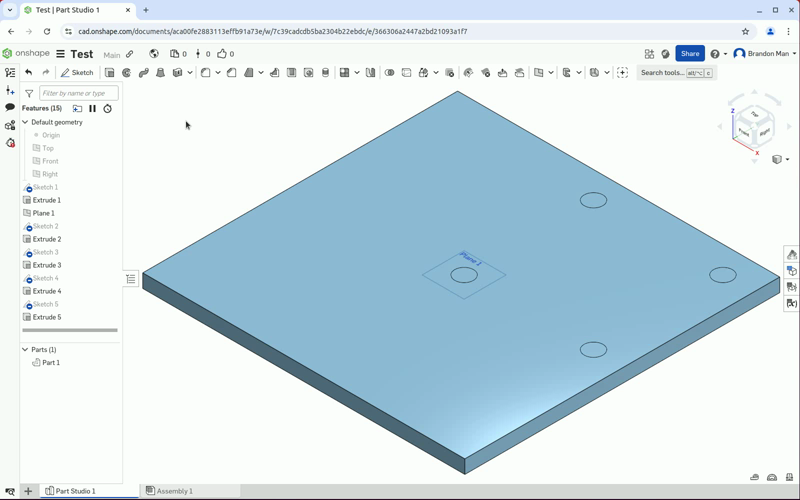
mouse_move(73, 189)
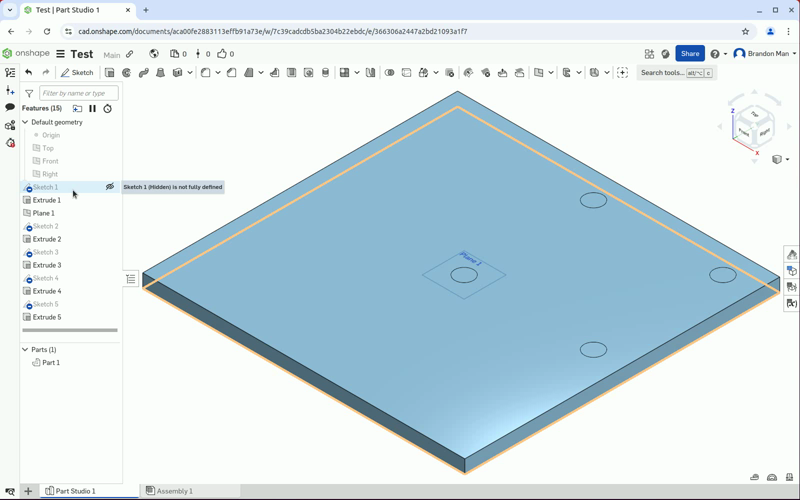
click(73, 189)